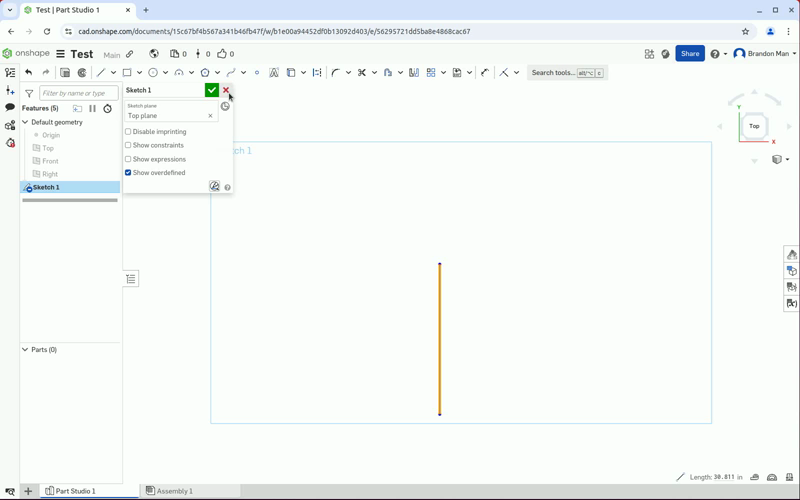
key(shift+h)
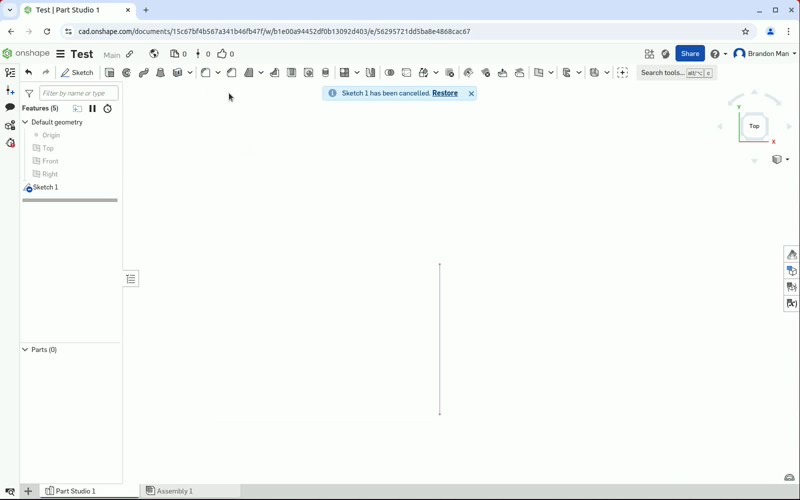
key(shift+s)
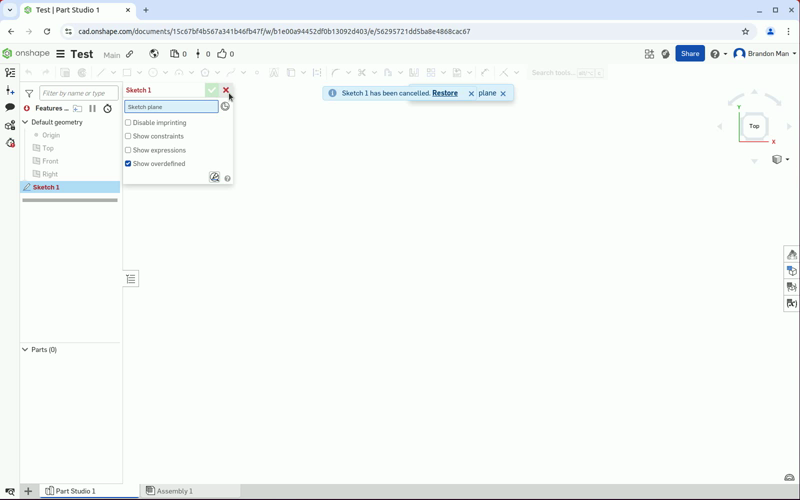
mouse_move(73, 150)
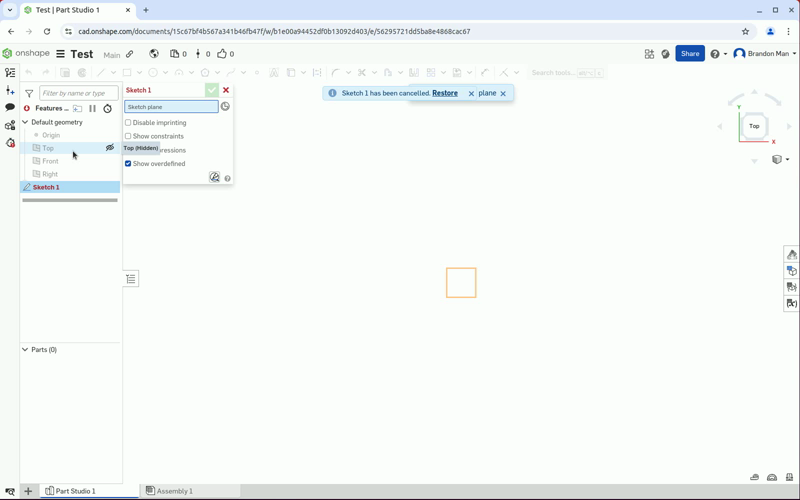
click(73, 150)
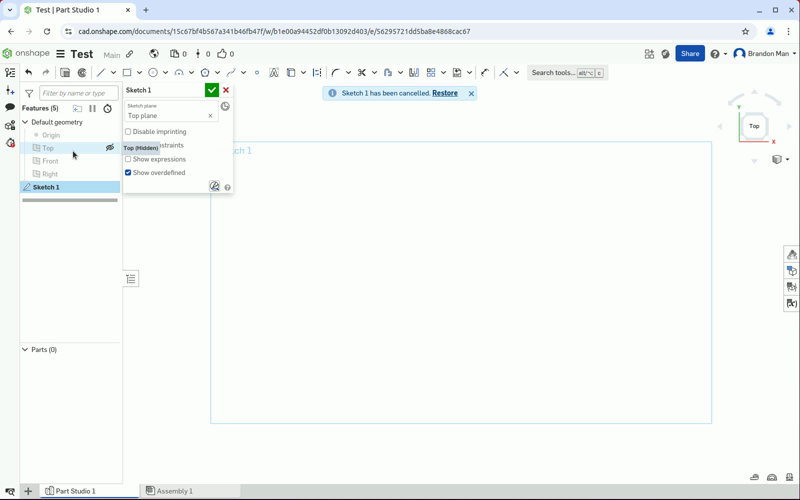
mouse_move(73, 352)
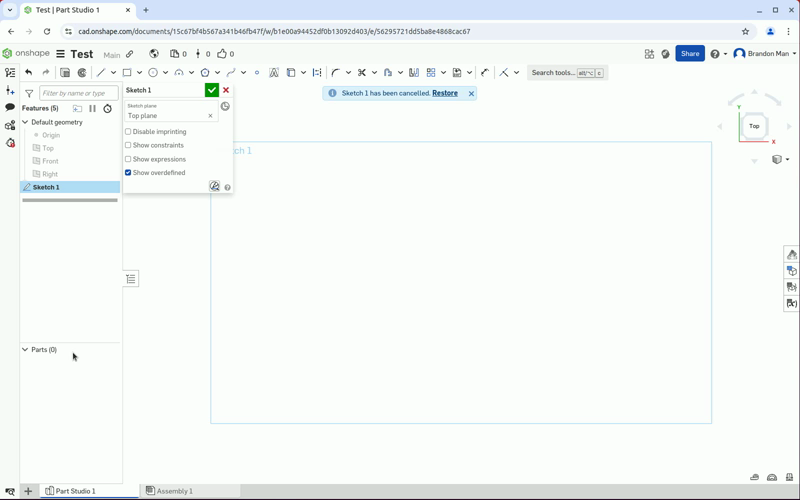
key(y)
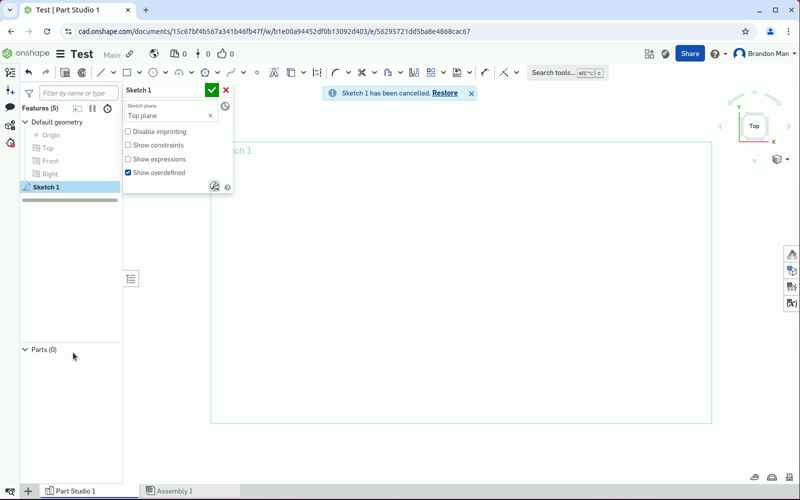
key(l)
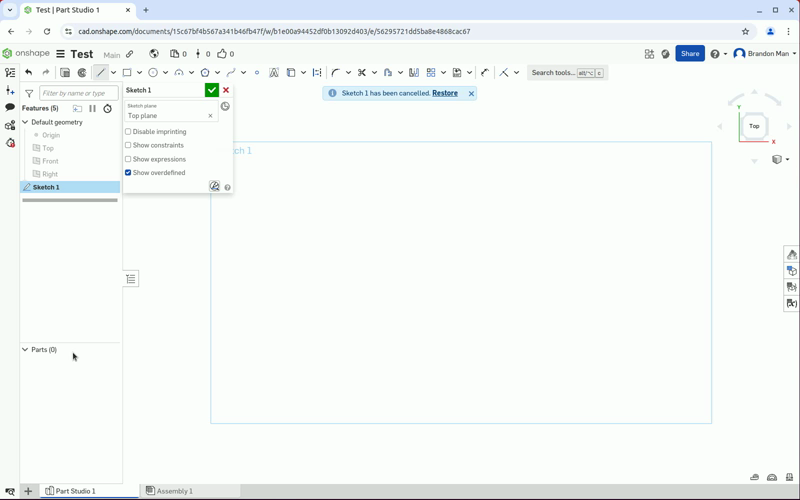
key_down(shift)
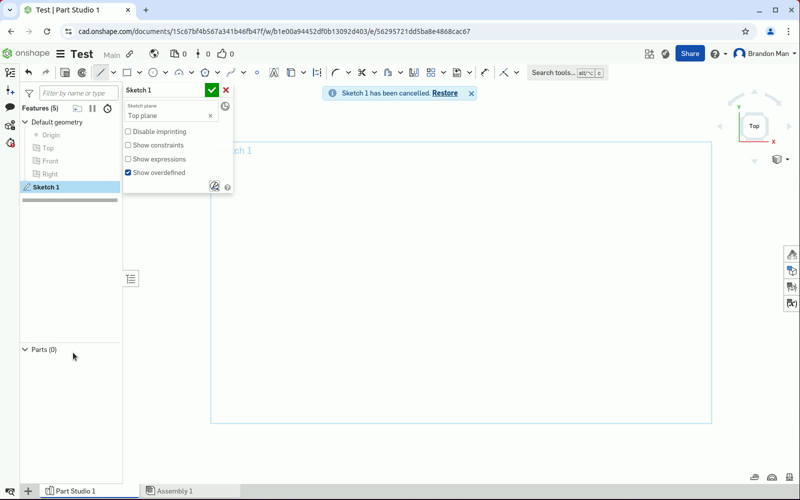
mouse_move(460, 282)
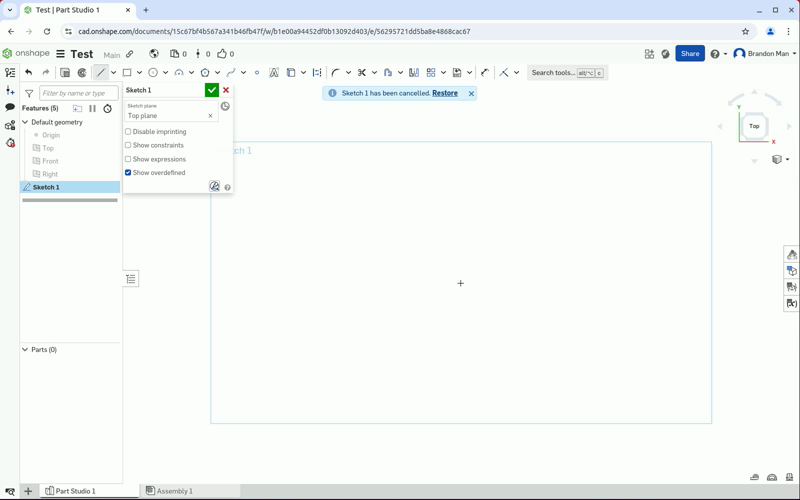
click(460, 282)
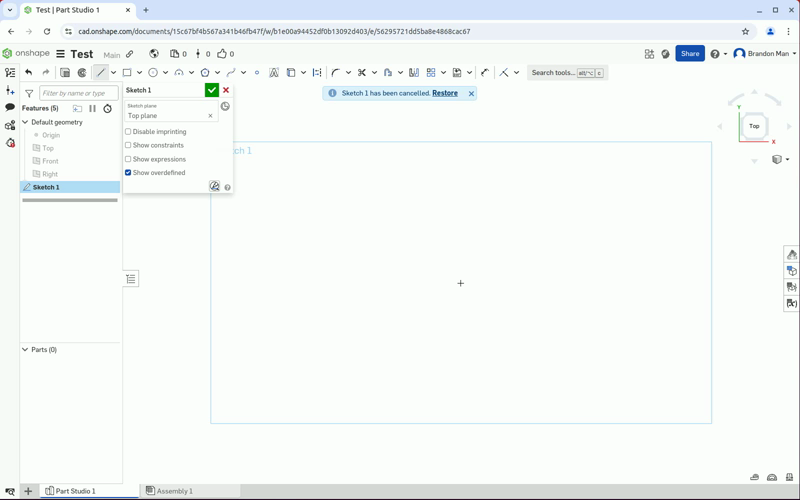
key_up(shift)
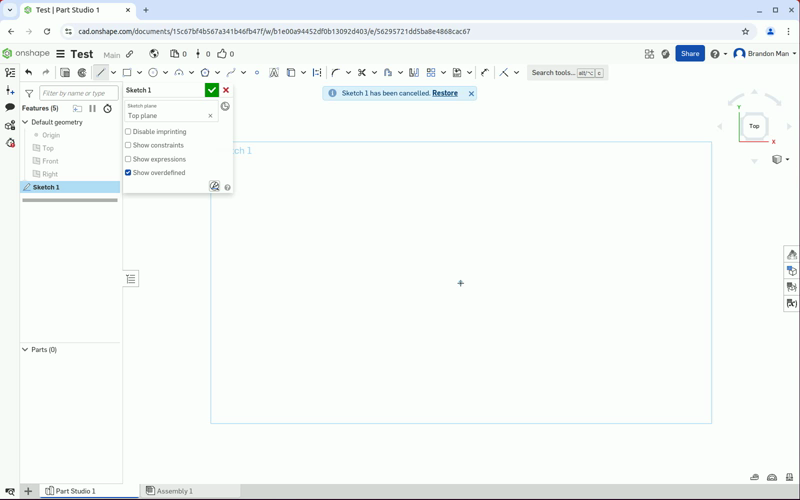
key_down(shift)
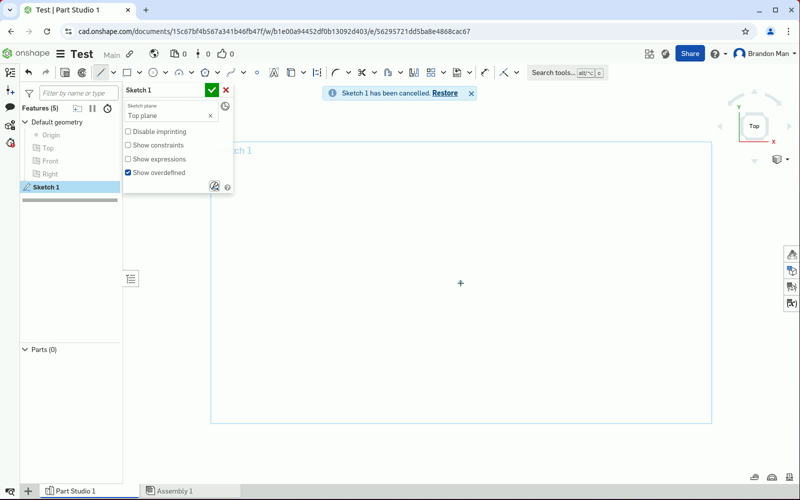
mouse_move(539, 282)
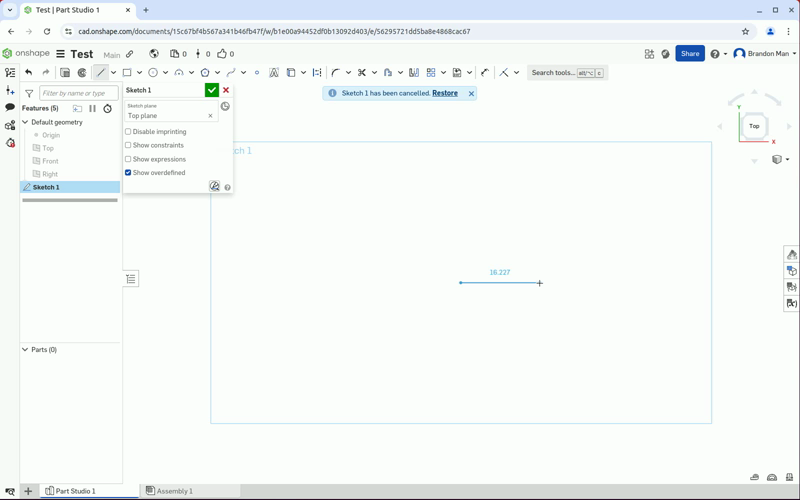
click(539, 282)
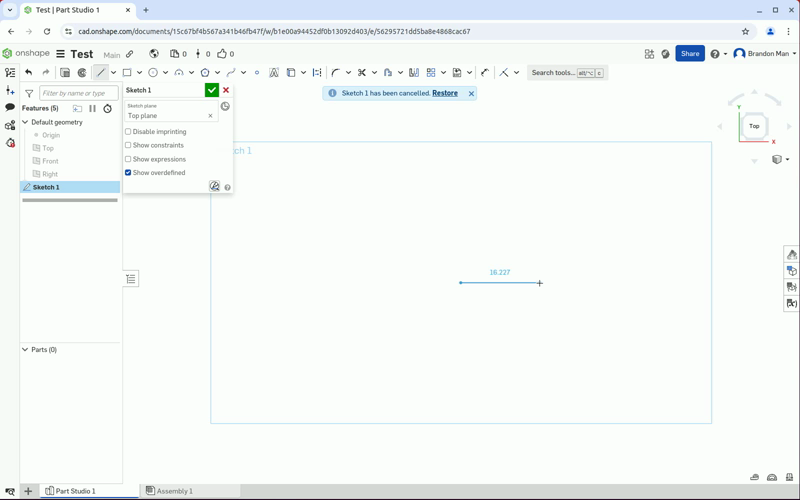
key_up(shift)
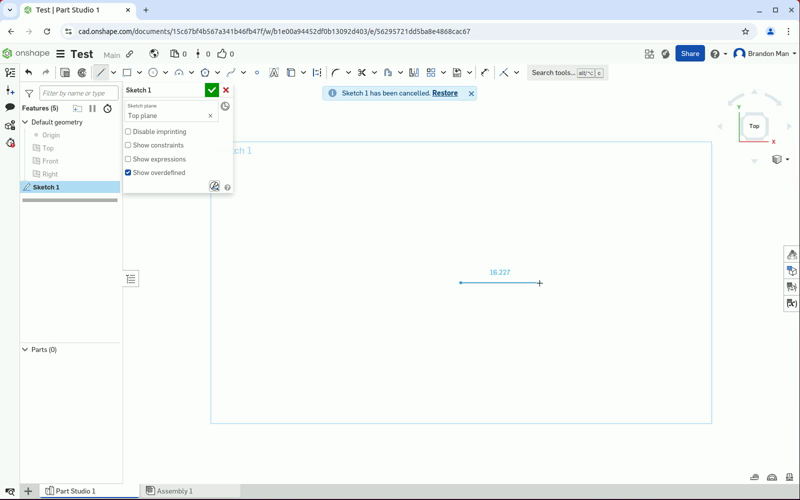
key_down(shift)
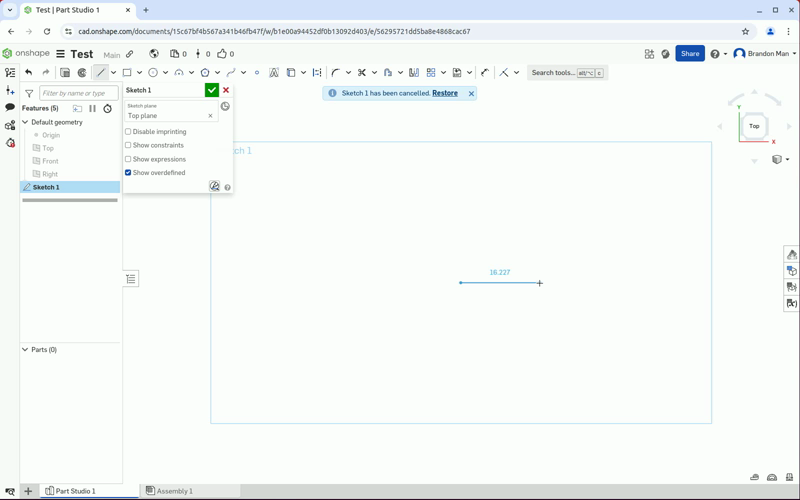
mouse_move(569, 282)
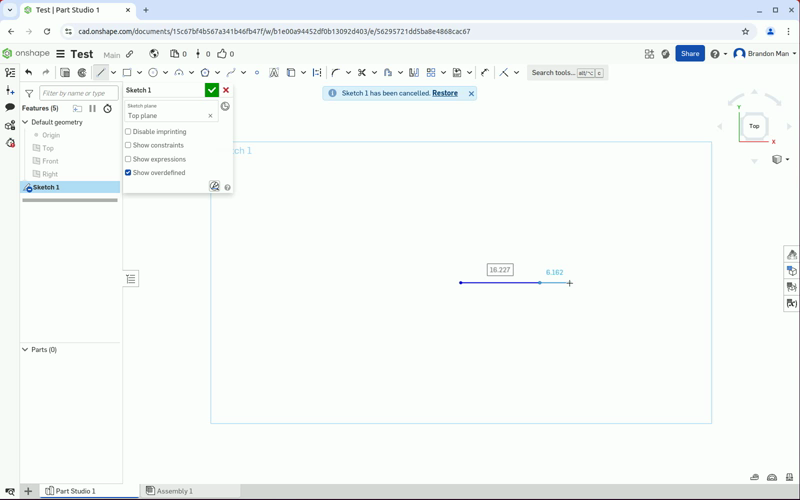
mouse_move(539, 238)
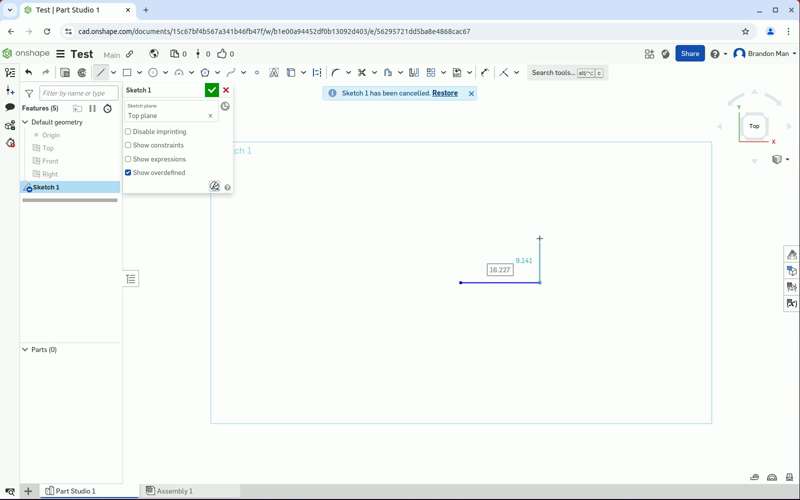
click(539, 238)
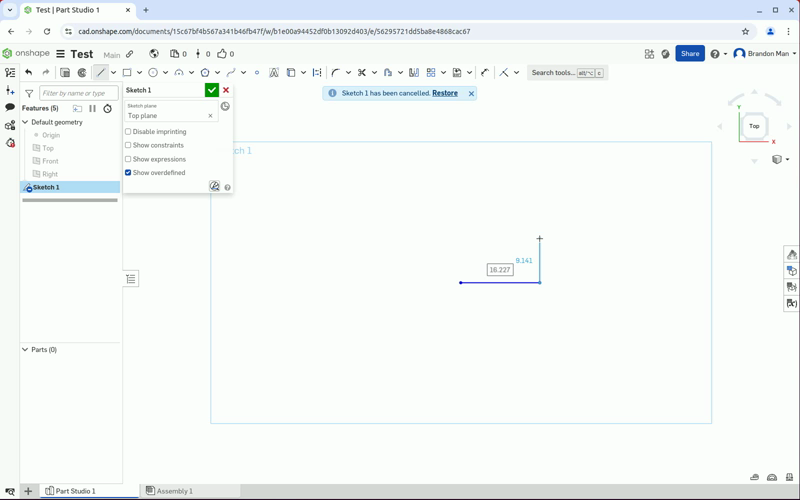
key_up(shift)
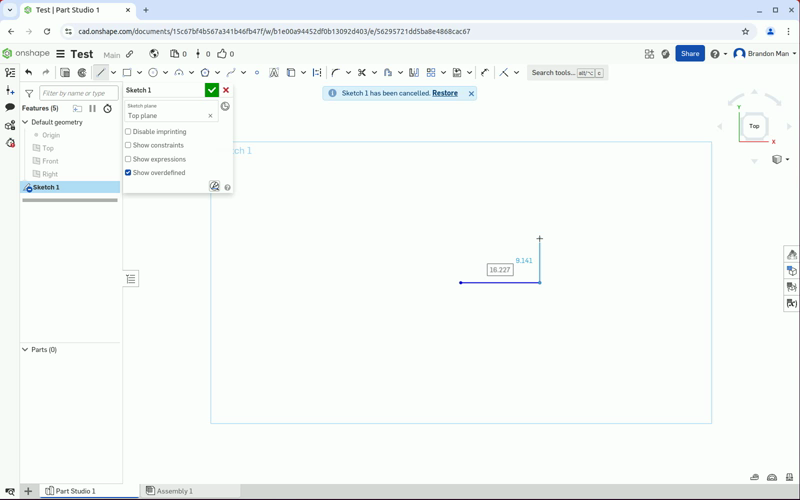
key_down(shift)
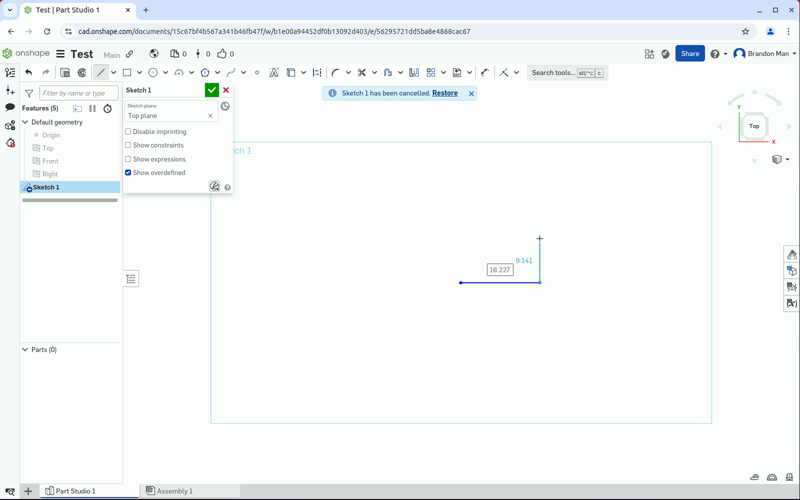
mouse_move(460, 238)
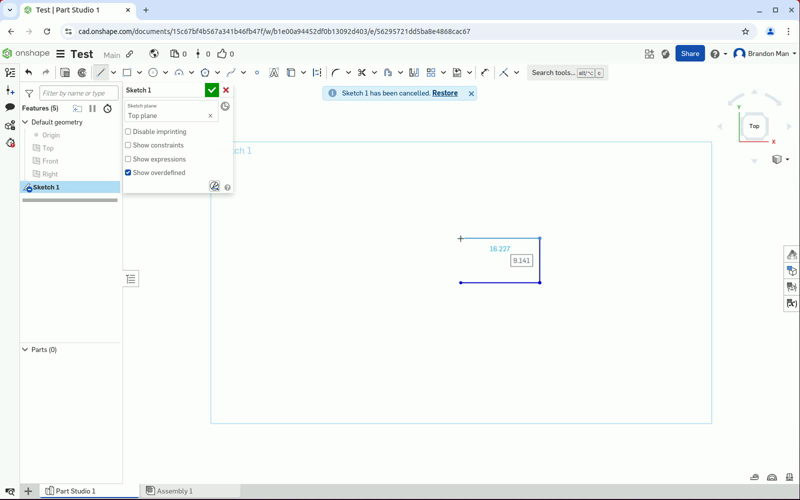
click(460, 238)
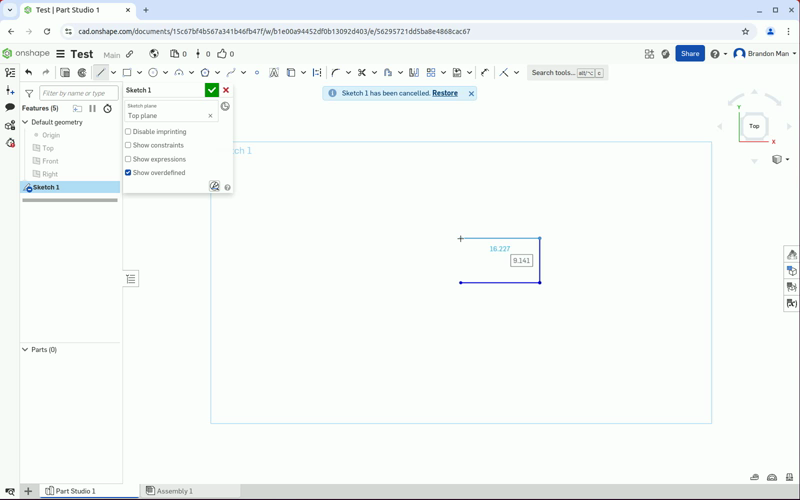
key_up(shift)
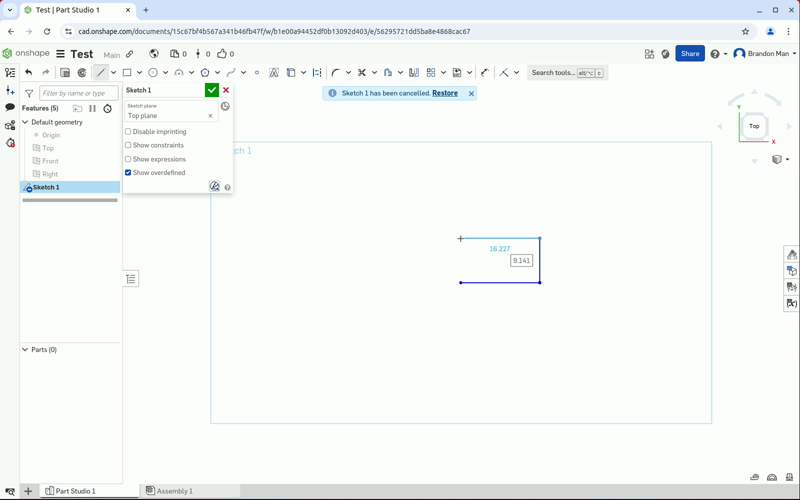
mouse_move(490, 238)
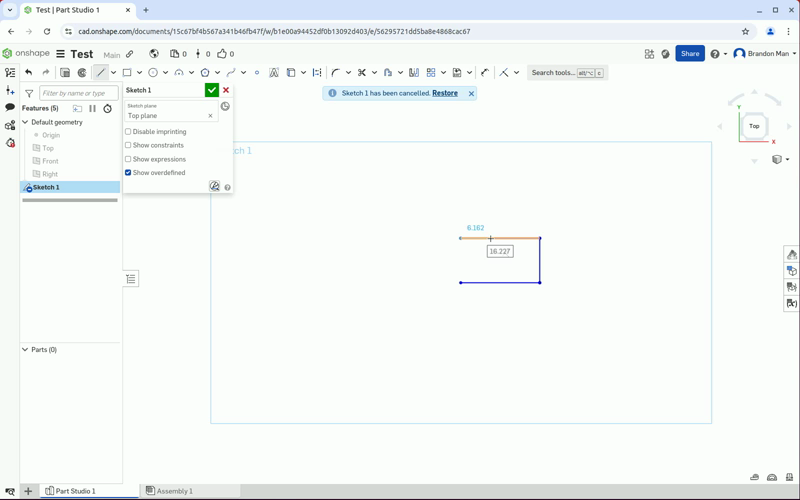
key_down(shift)
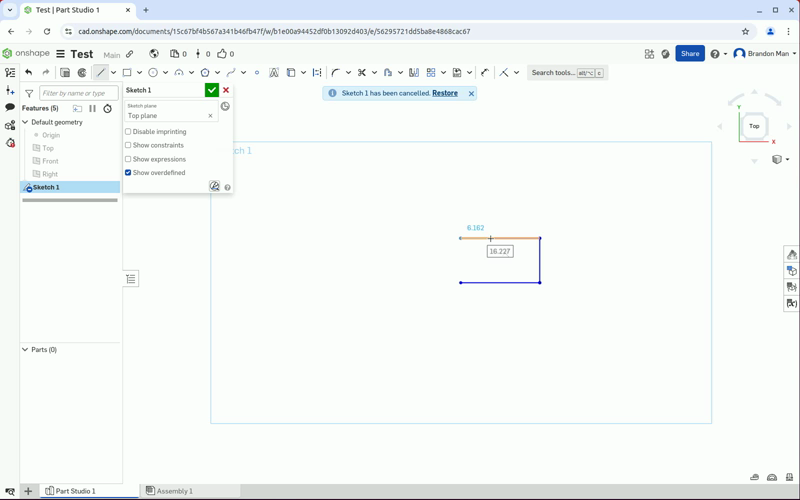
mouse_move(460, 282)
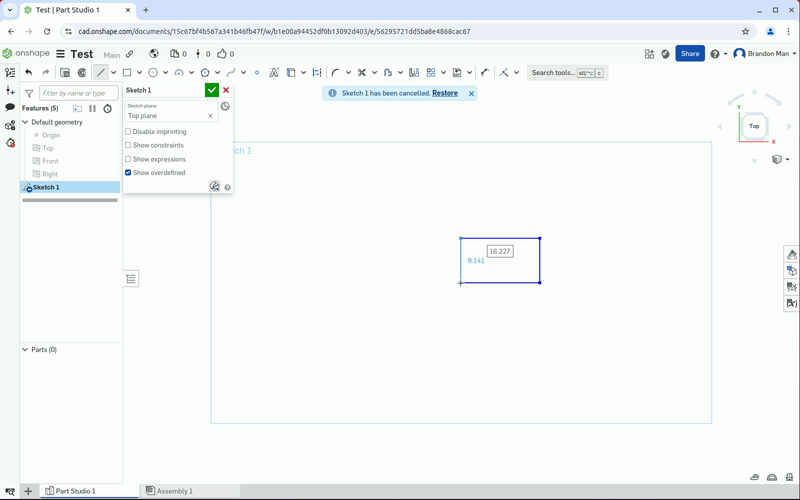
key_up(shift)
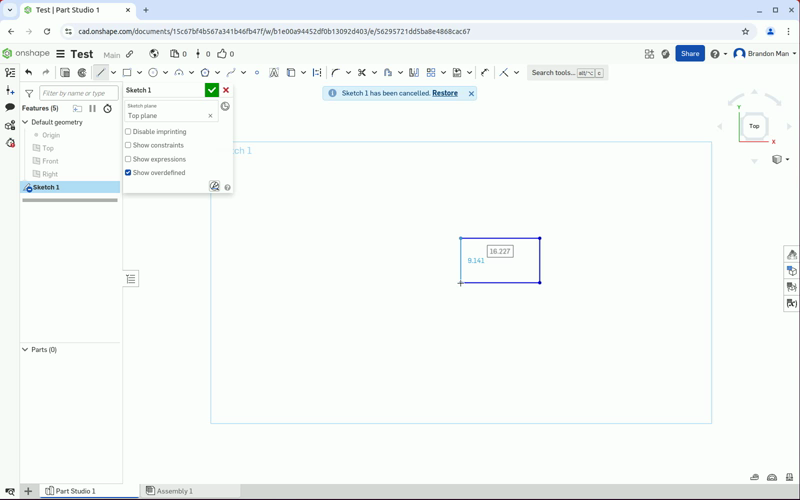
click(460, 282)
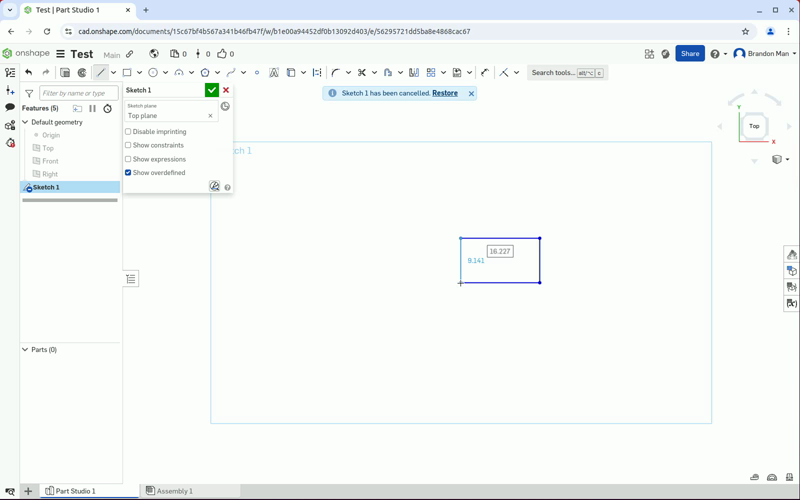
key(esc)
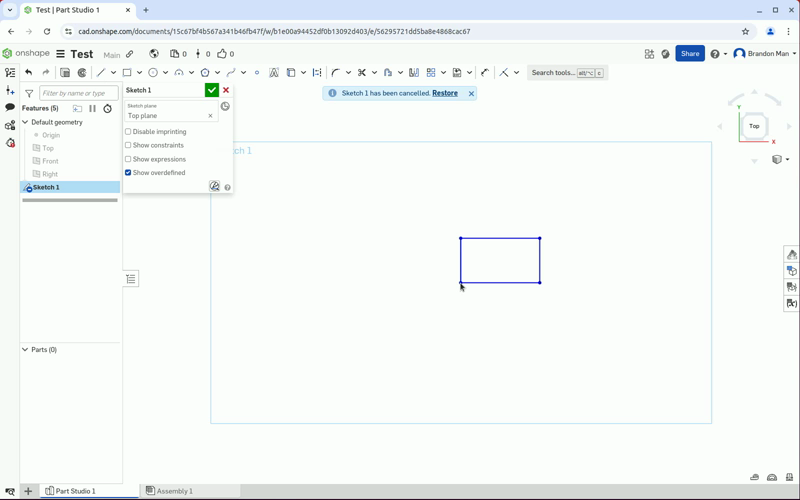
mouse_move(530, 278)
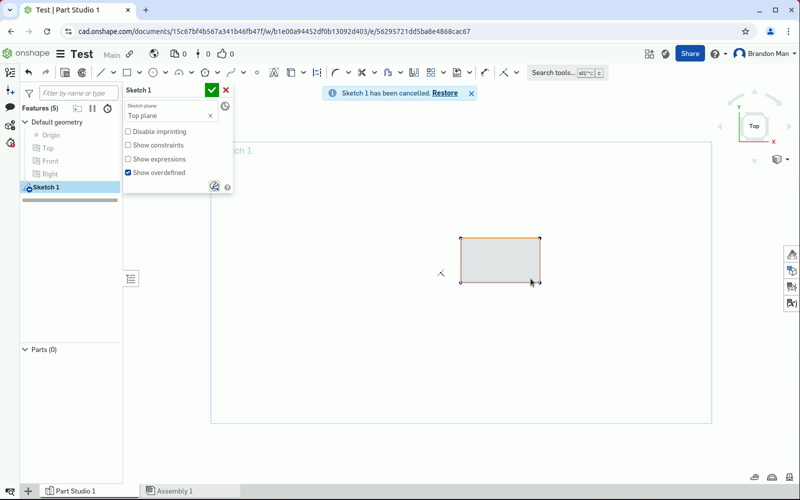
click(530, 278)
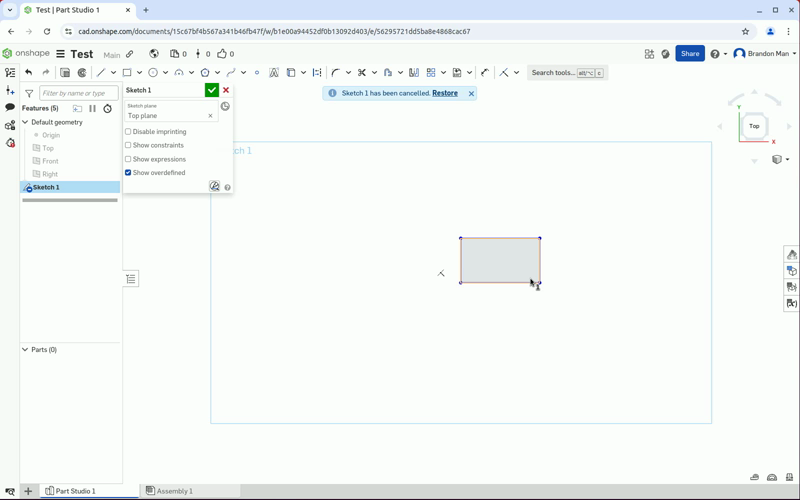
mouse_move(73, 352)
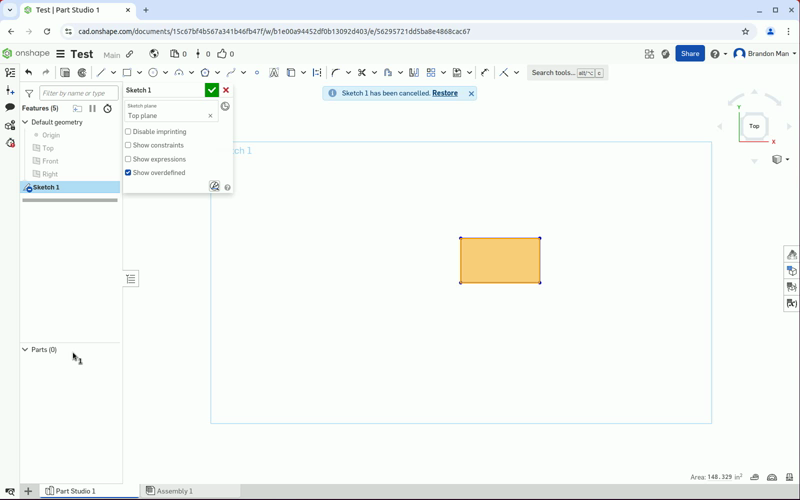
key(shift+y)
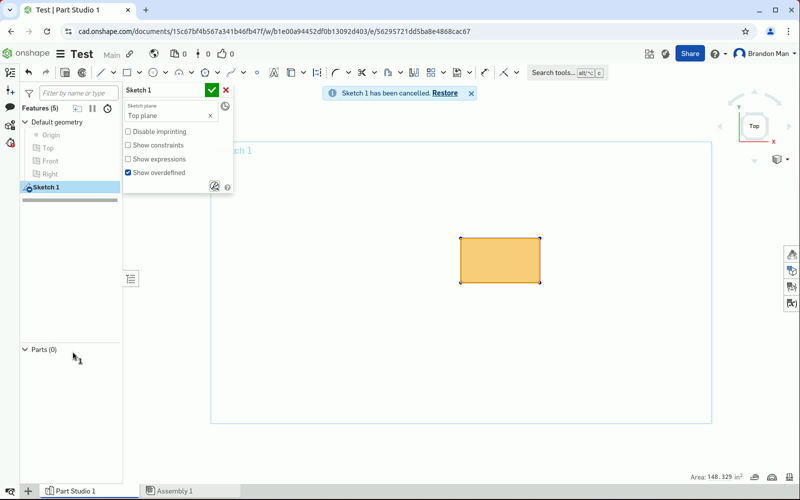
key(shift+e)
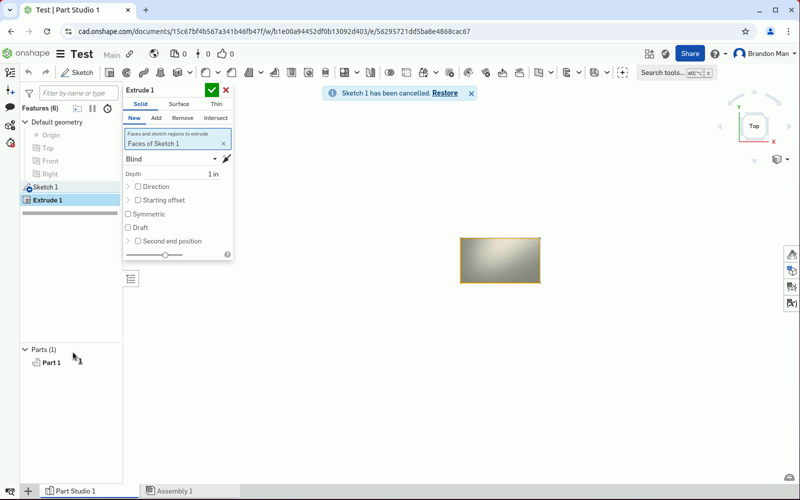
mouse_move(143, 106)
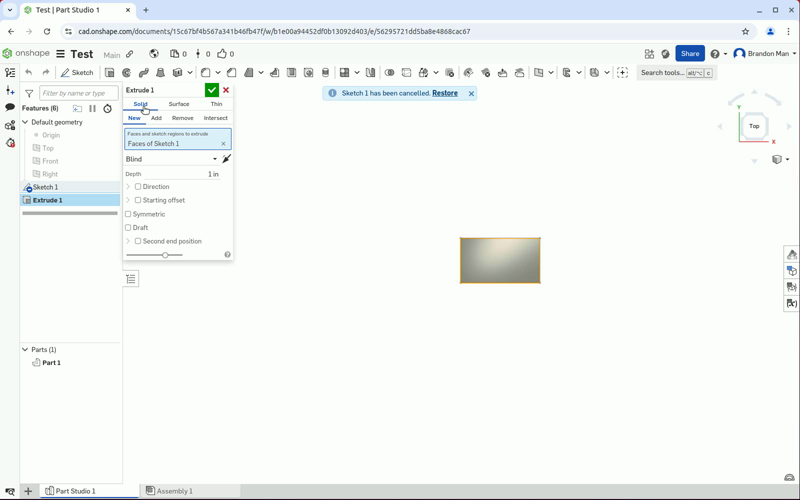
click(143, 106)
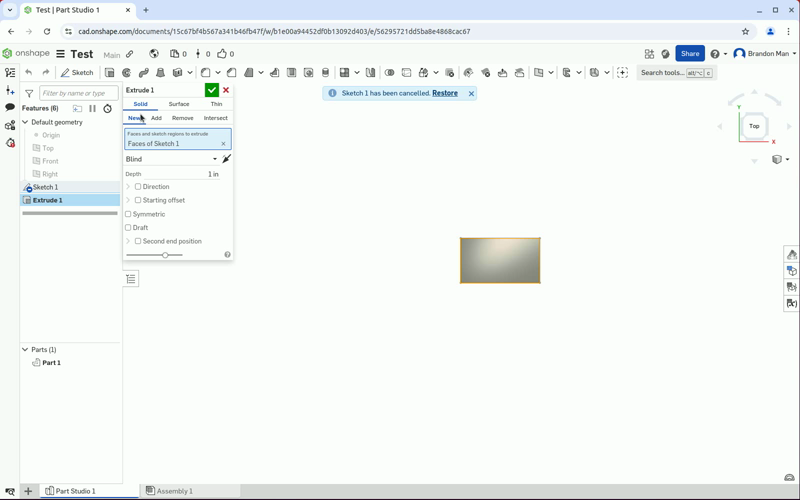
mouse_move(137, 120)
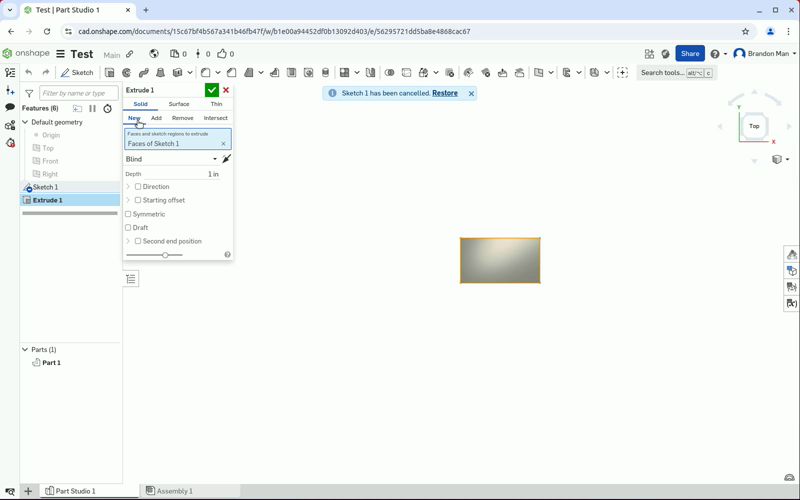
click(137, 120)
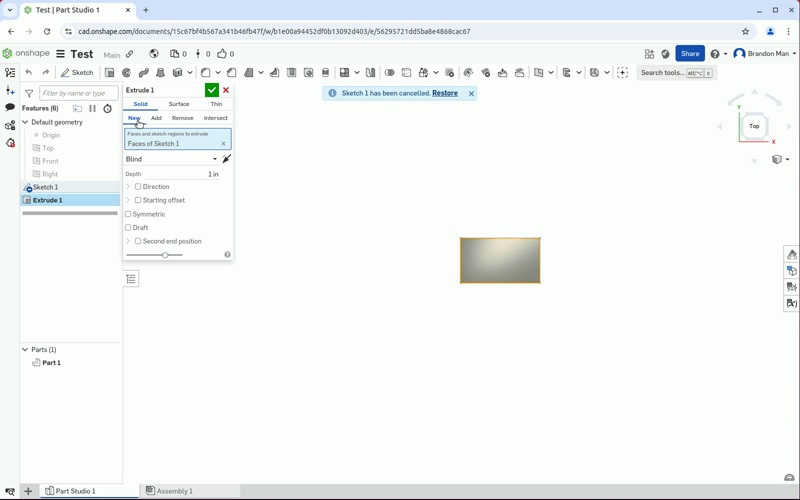
key(tab, 4)
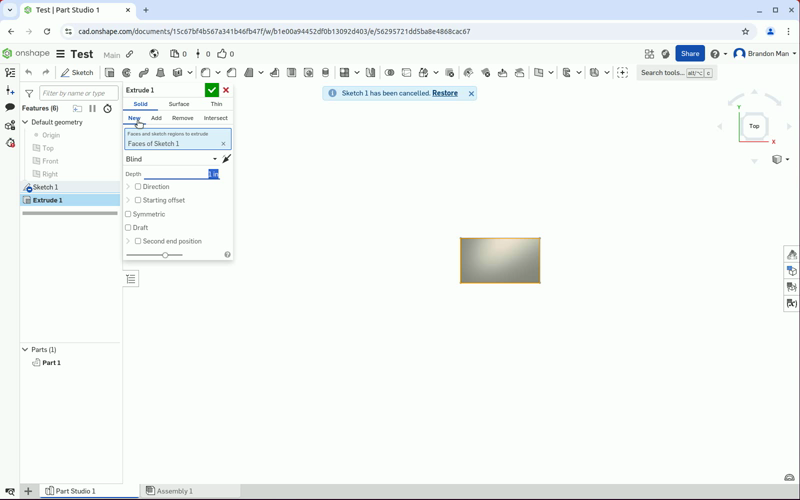
text(3.851)
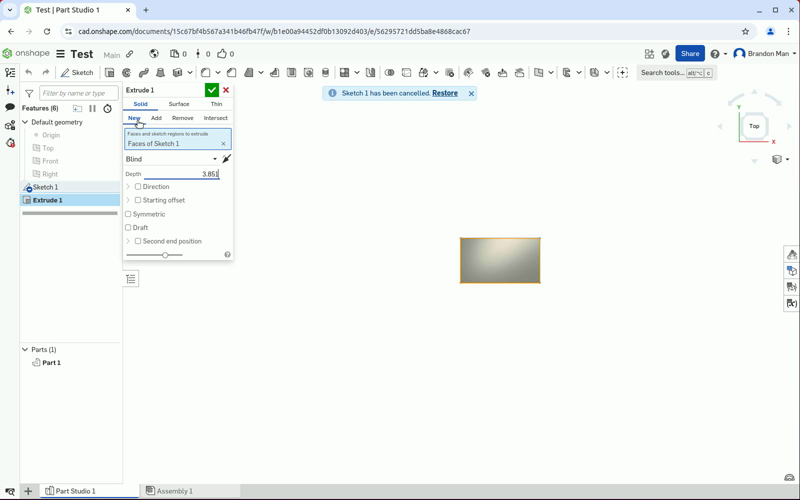
key(enter)
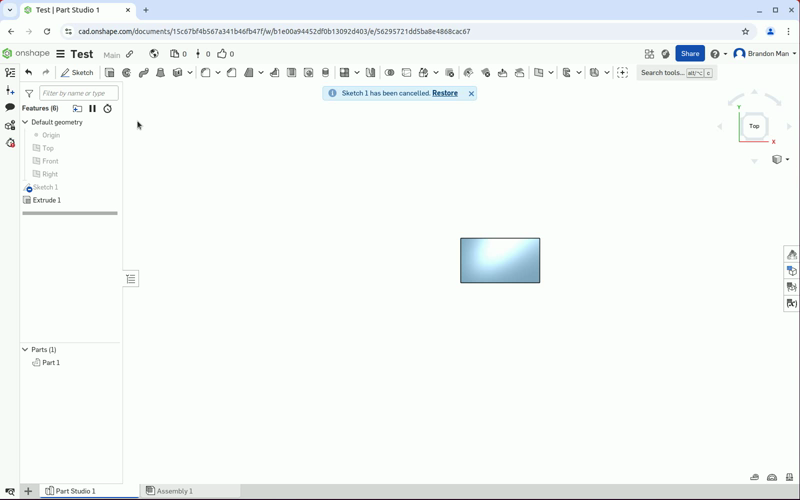
key(shift+h)
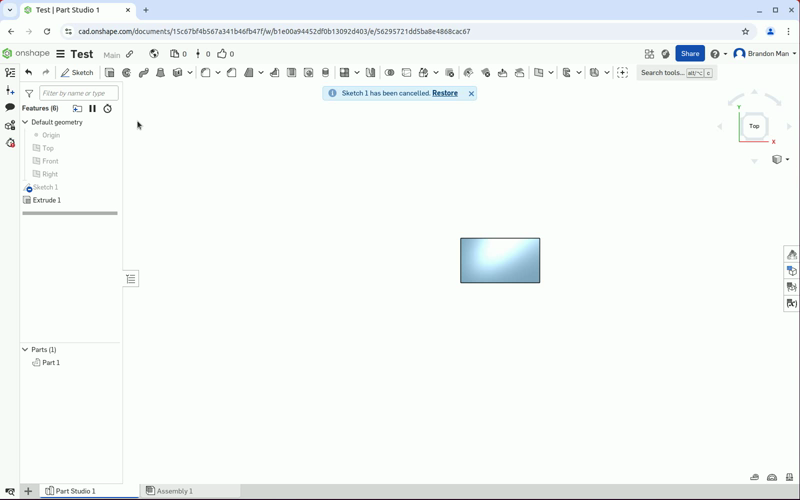
key(shift+h)
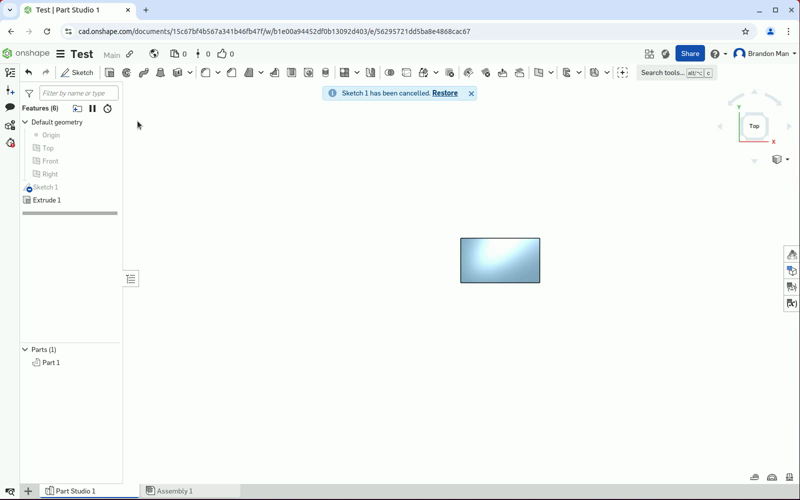
mouse_move(73, 189)
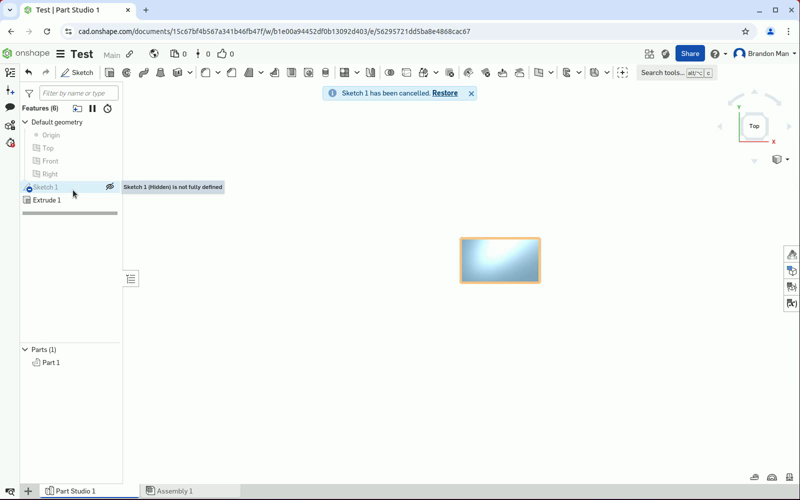
click(73, 189)
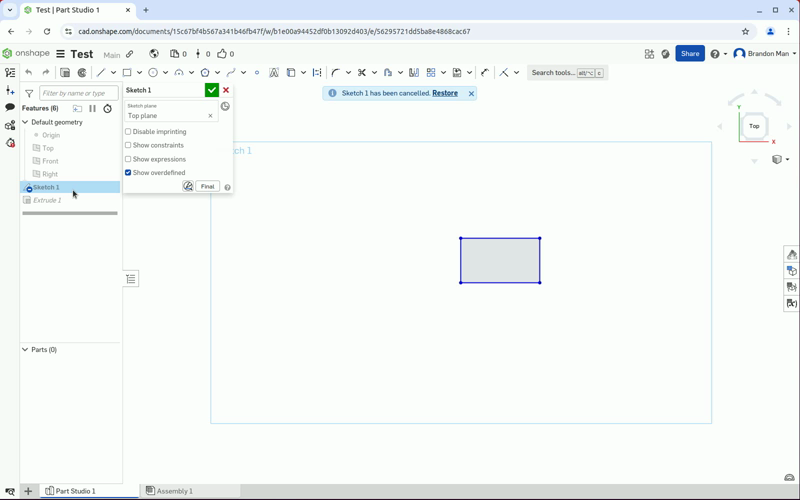
mouse_move(229, 92)
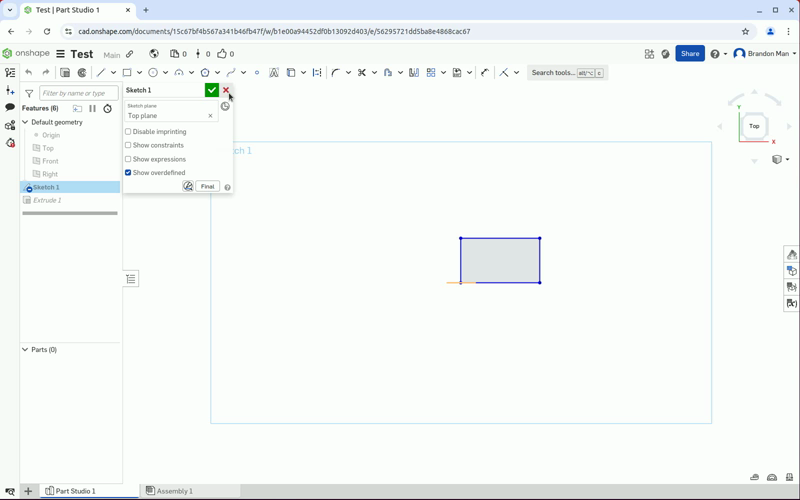
click(229, 92)
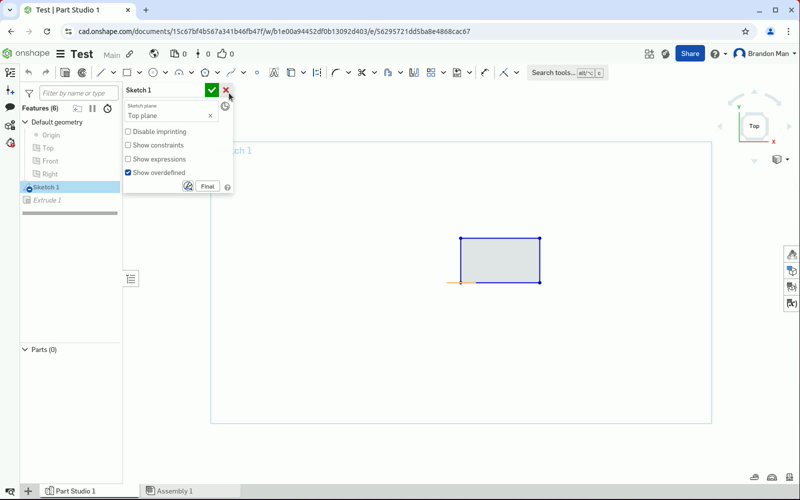
key(shift+s)
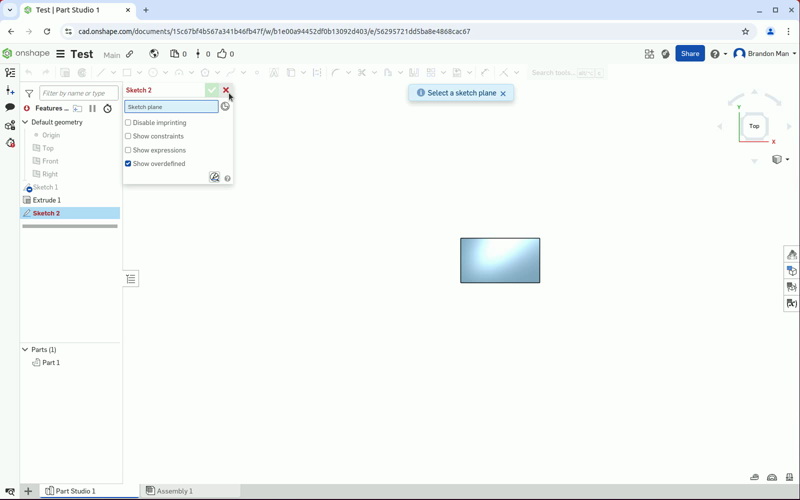
mouse_move(73, 150)
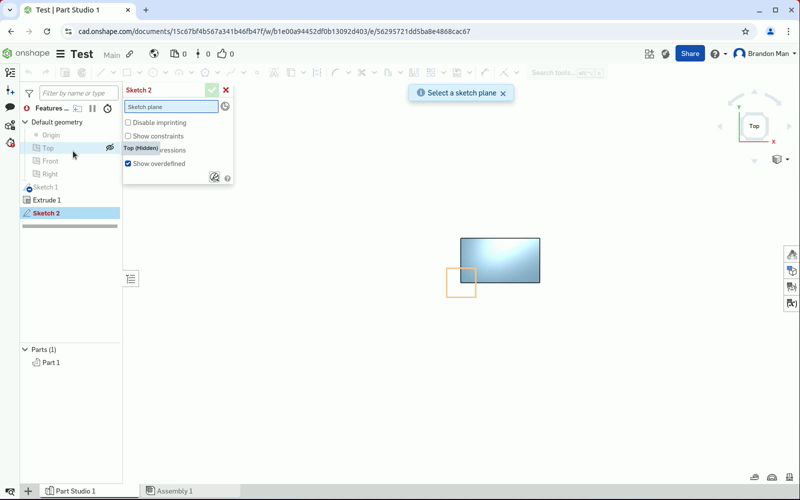
click(73, 150)
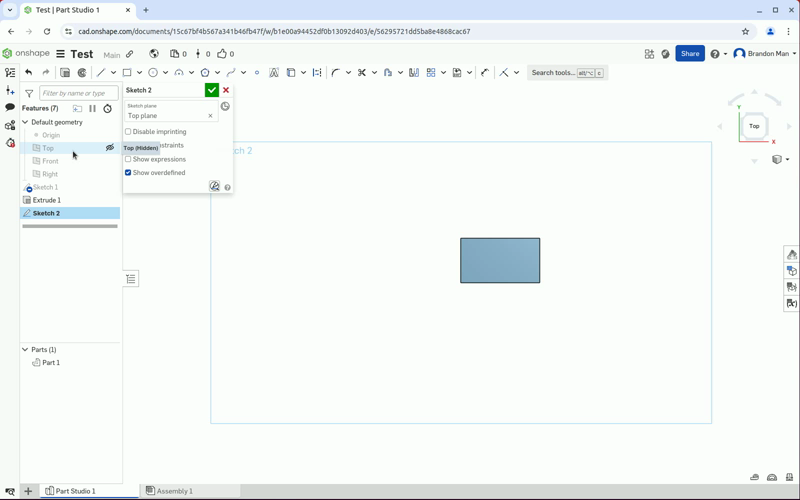
mouse_move(73, 352)
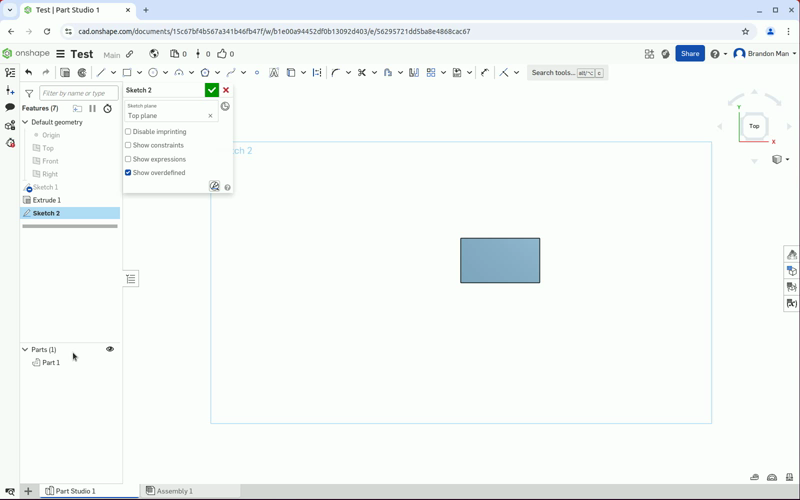
key(y)
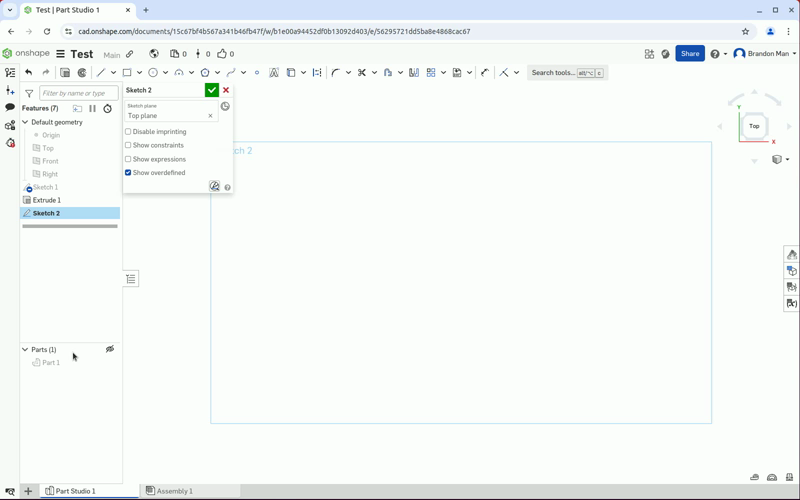
key(l)
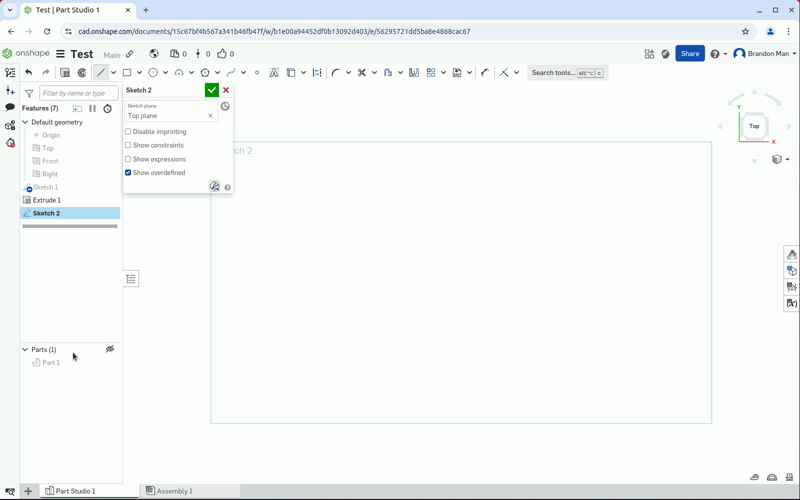
key_down(shift)
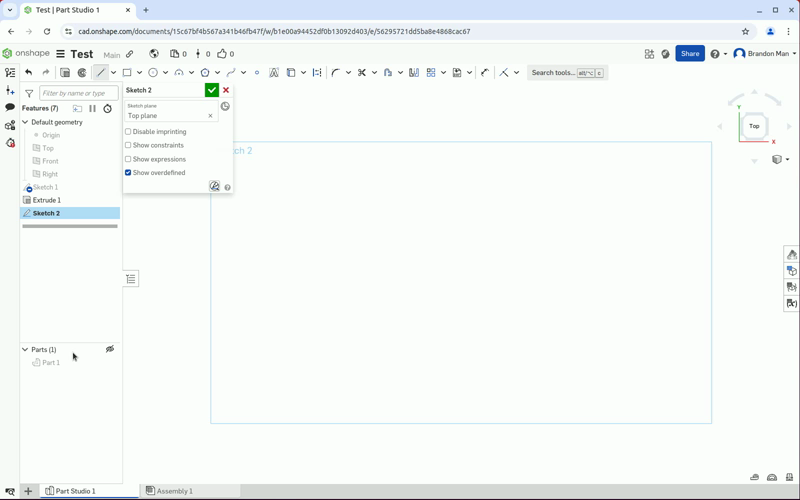
mouse_move(539, 294)
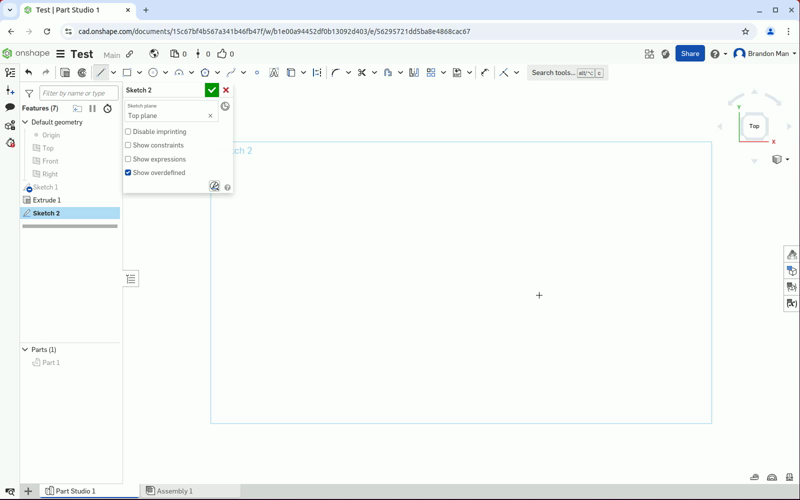
click(539, 294)
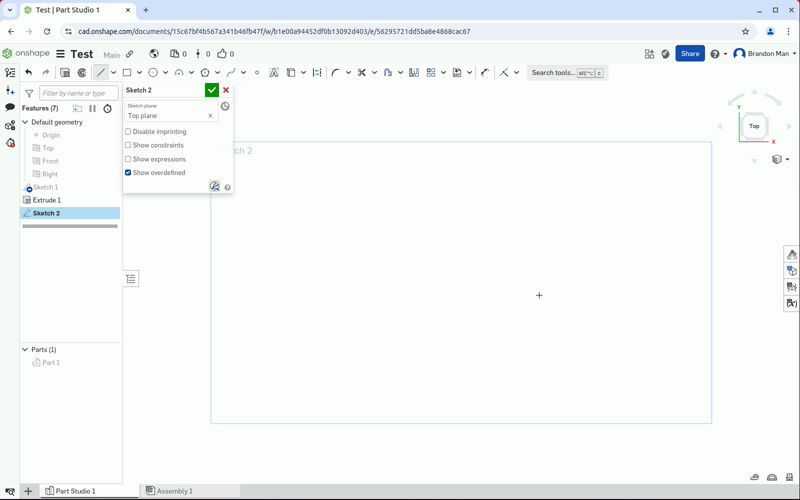
key_up(shift)
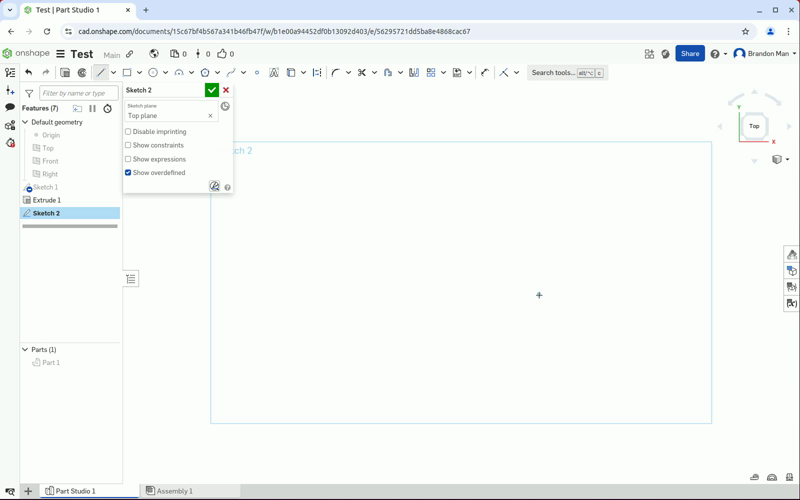
key_down(shift)
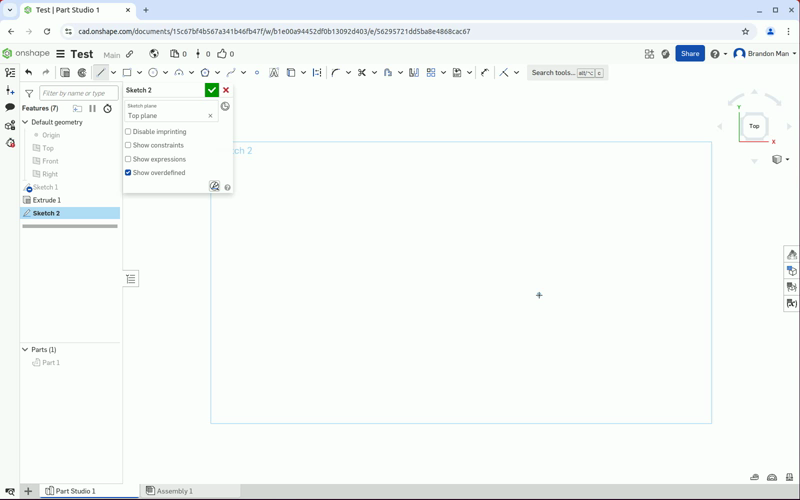
mouse_move(569, 294)
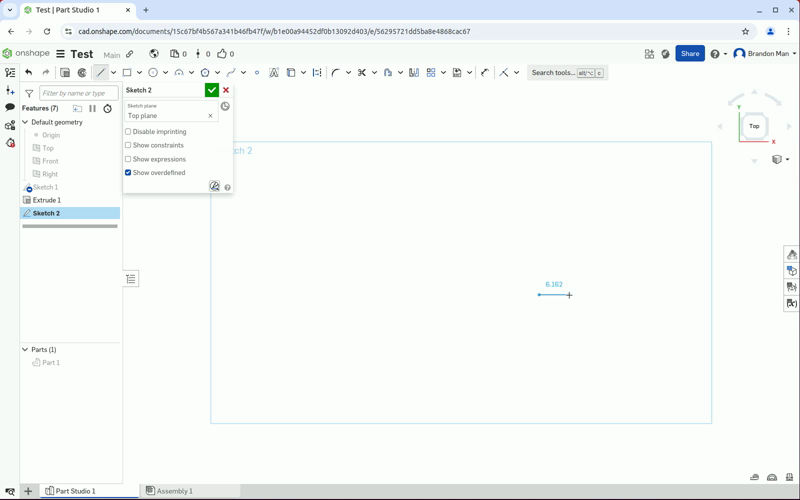
mouse_move(573, 260)
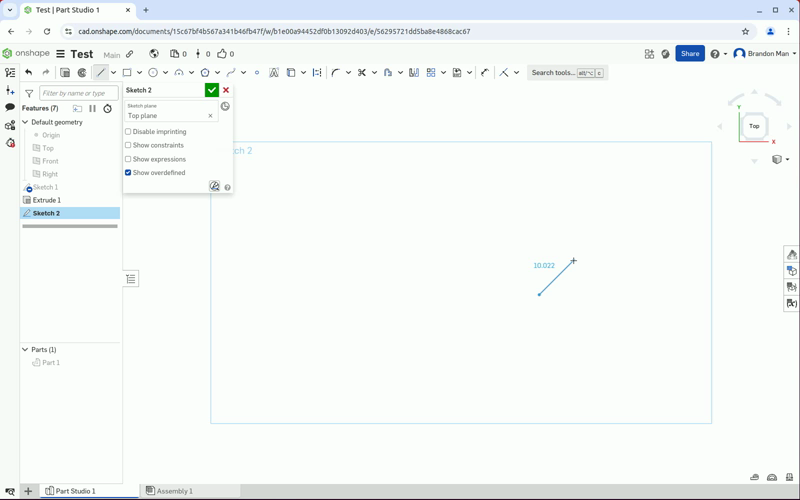
click(573, 260)
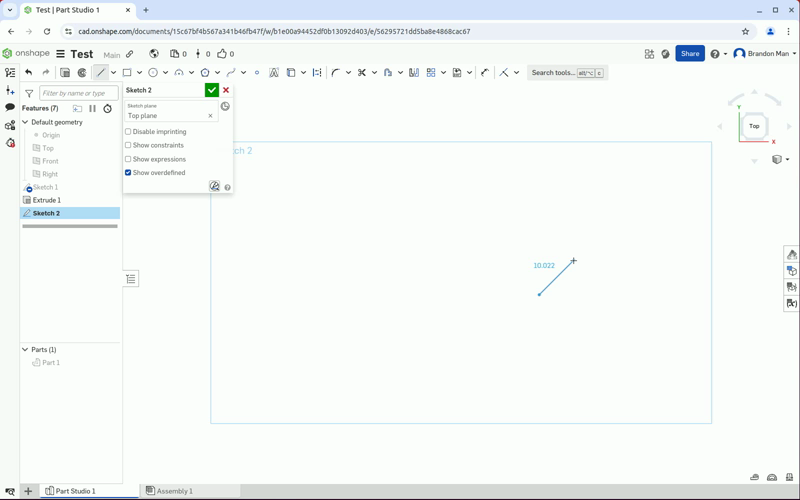
key_up(shift)
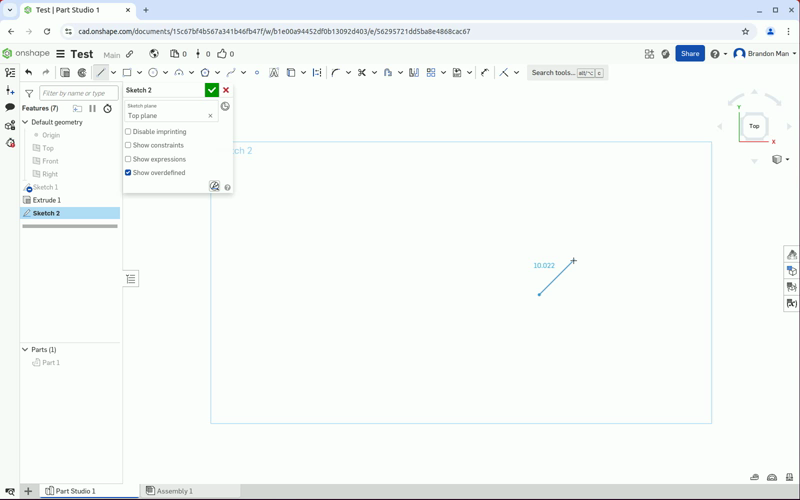
key_down(shift)
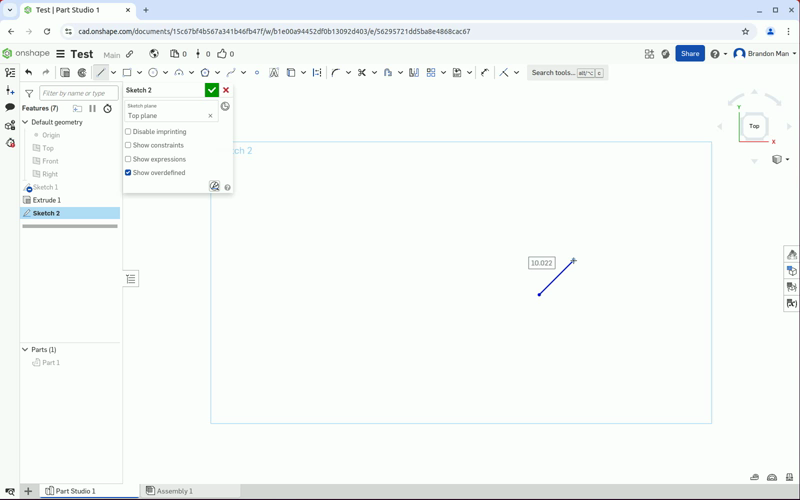
mouse_move(589, 260)
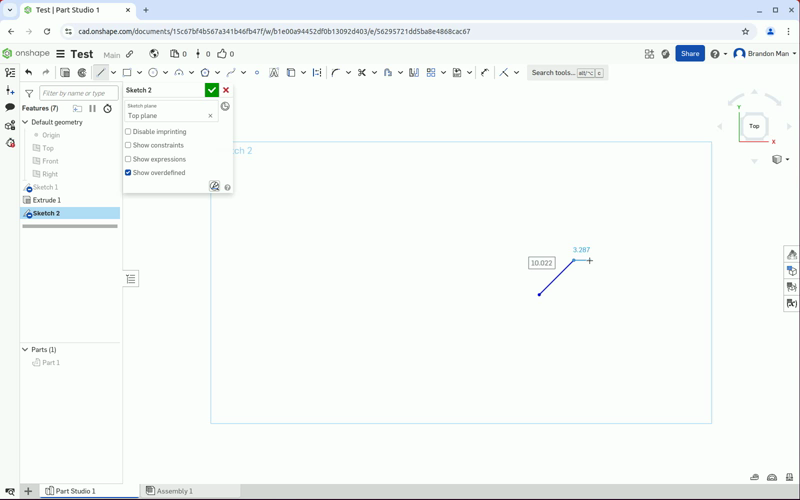
mouse_move(539, 226)
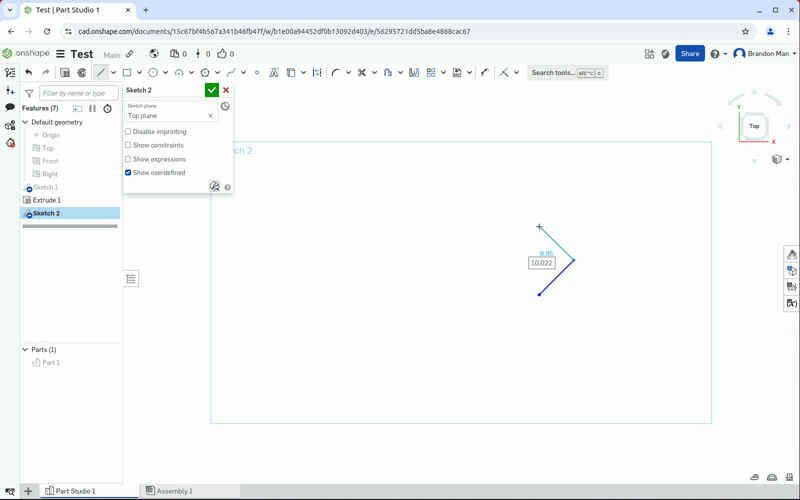
click(539, 226)
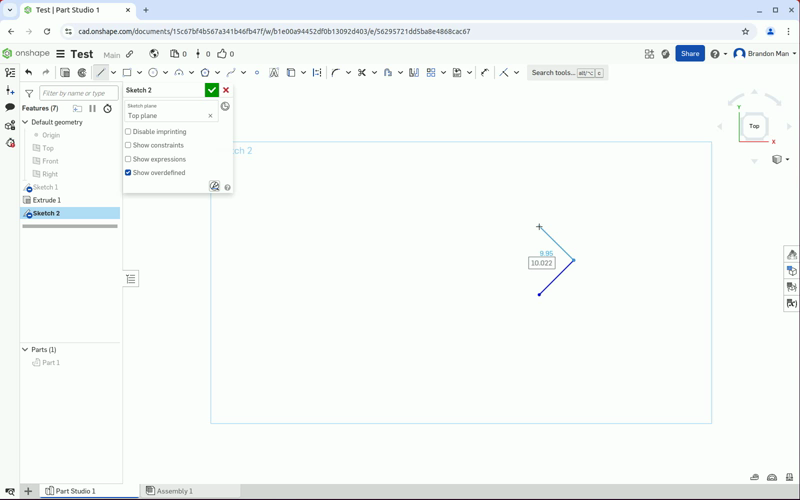
key_up(shift)
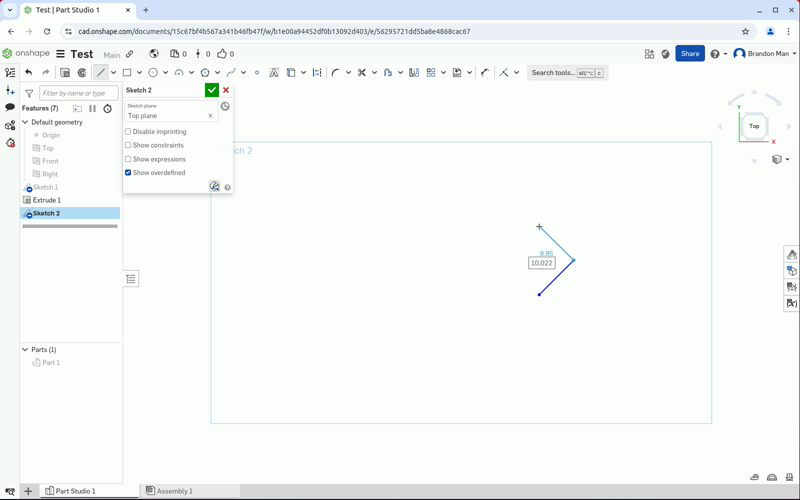
key_down(shift)
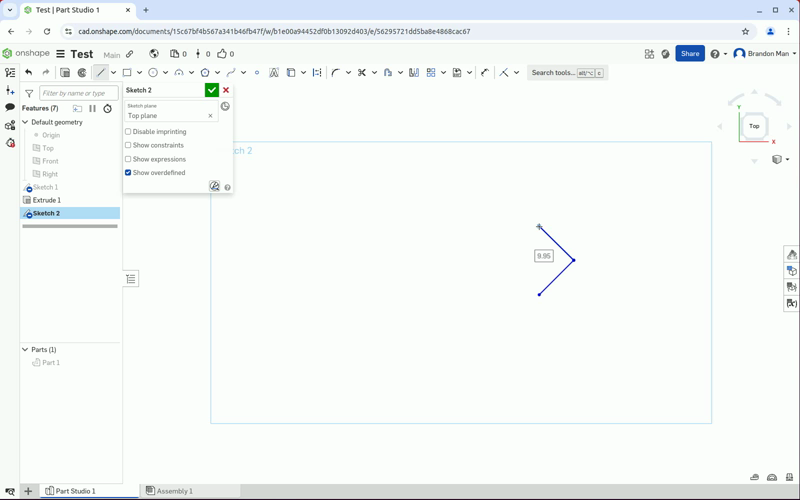
mouse_move(569, 226)
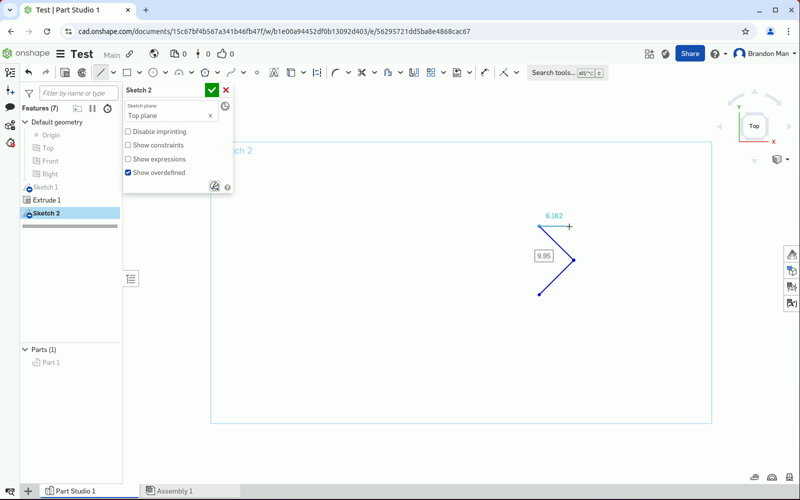
mouse_move(539, 237)
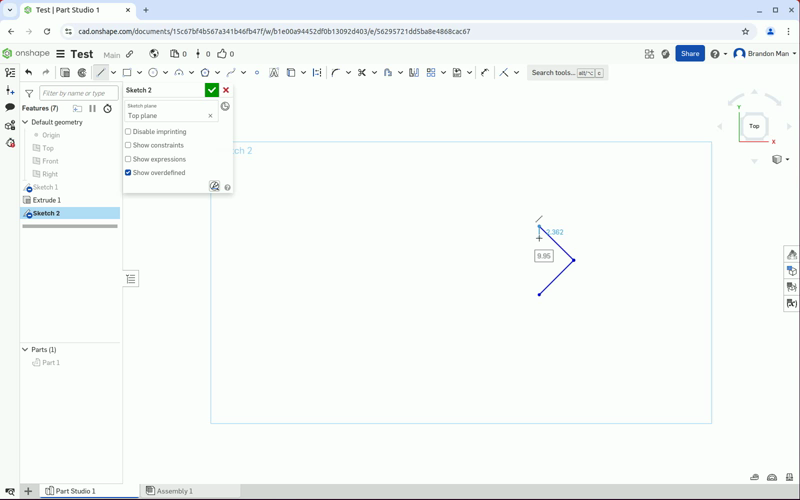
click(539, 237)
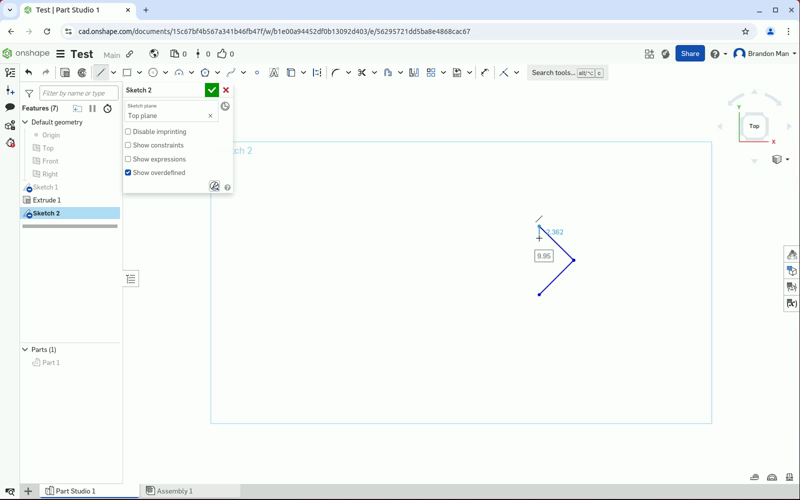
key_up(shift)
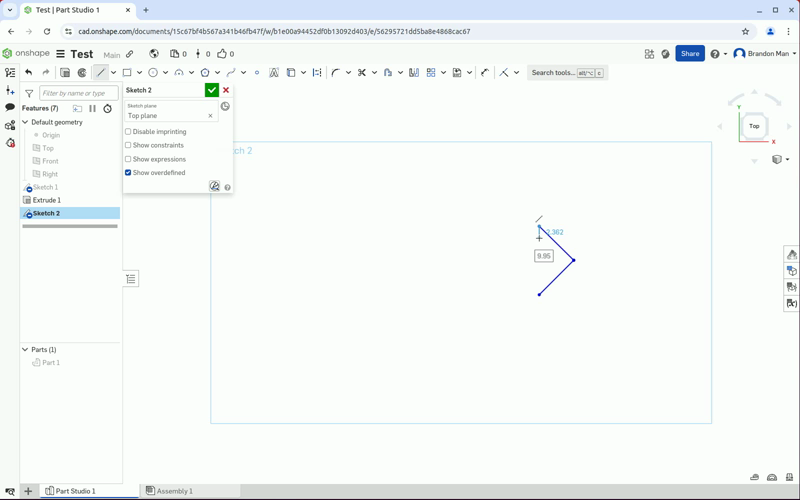
key_down(shift)
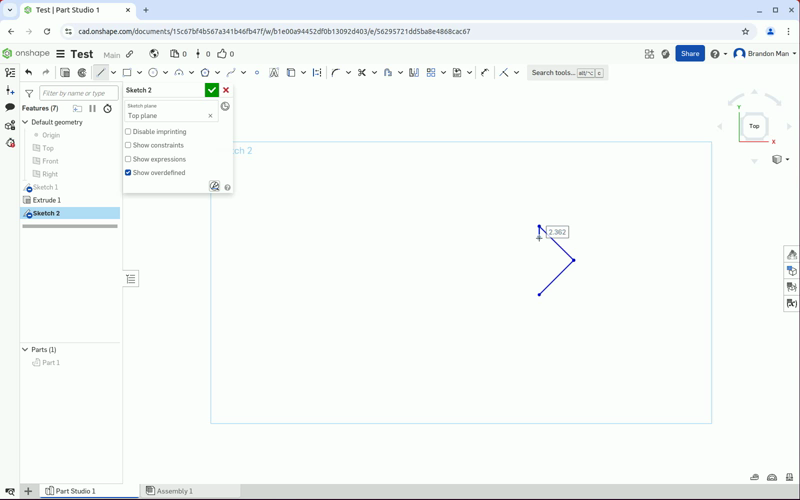
mouse_move(569, 237)
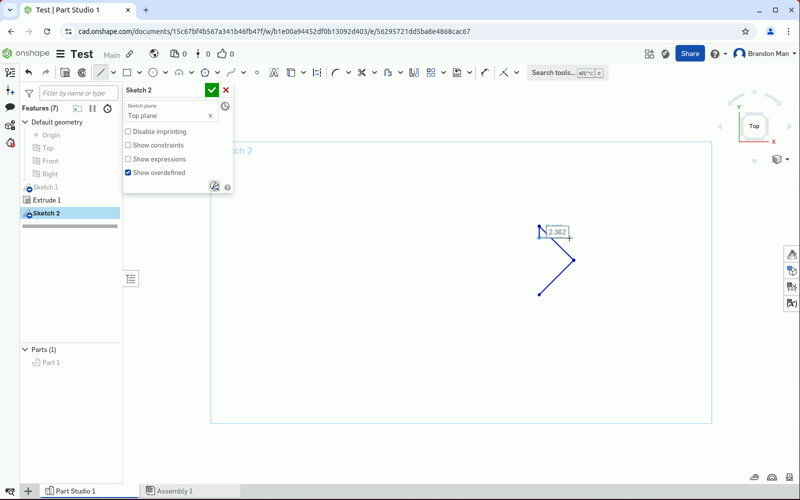
mouse_move(539, 283)
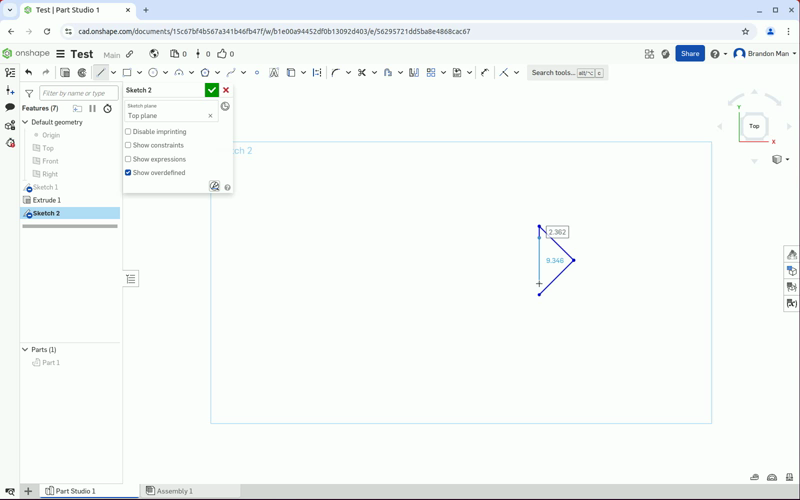
click(539, 283)
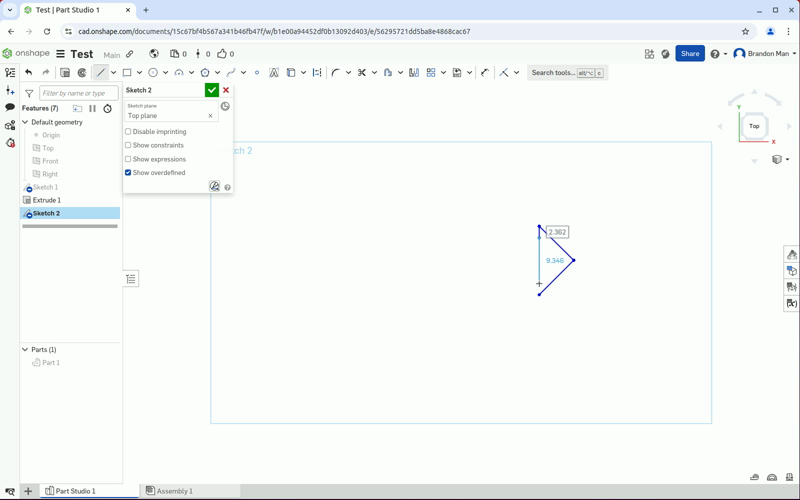
key_up(shift)
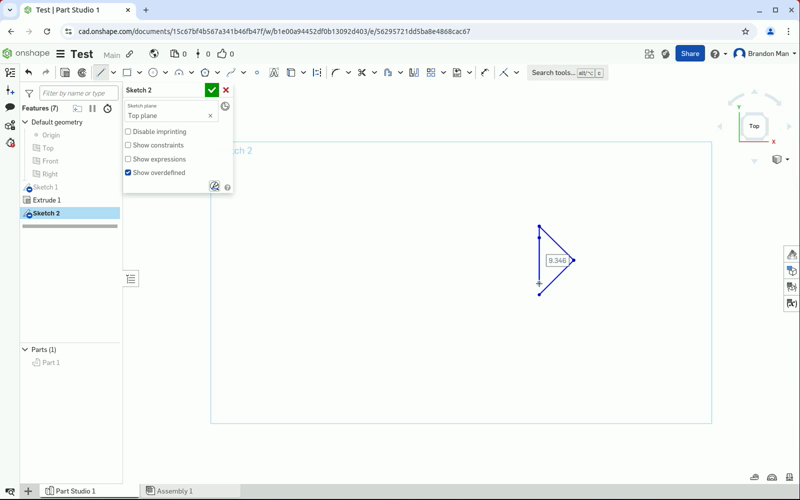
mouse_move(569, 283)
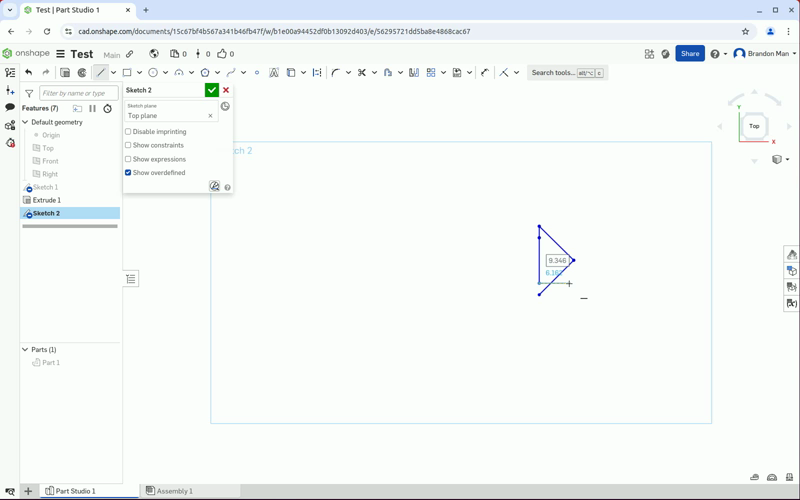
key_down(shift)
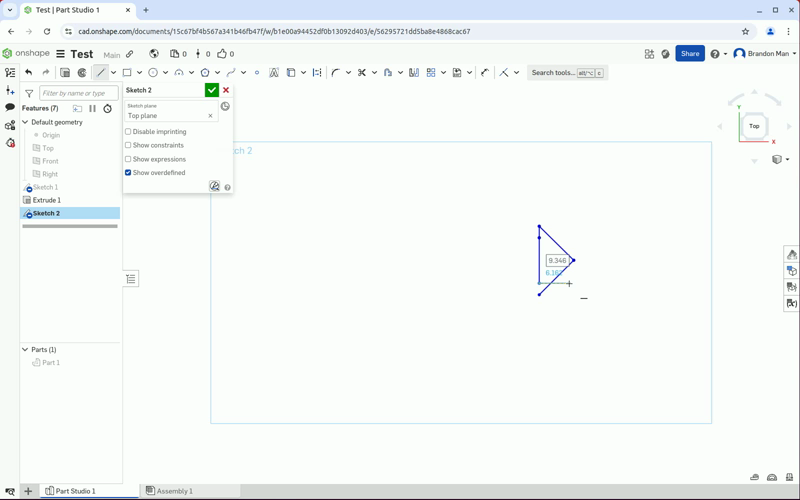
mouse_move(539, 294)
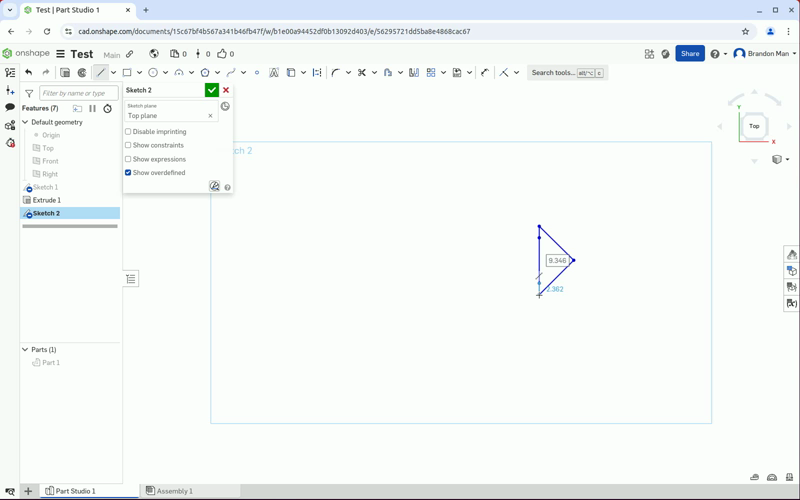
key_up(shift)
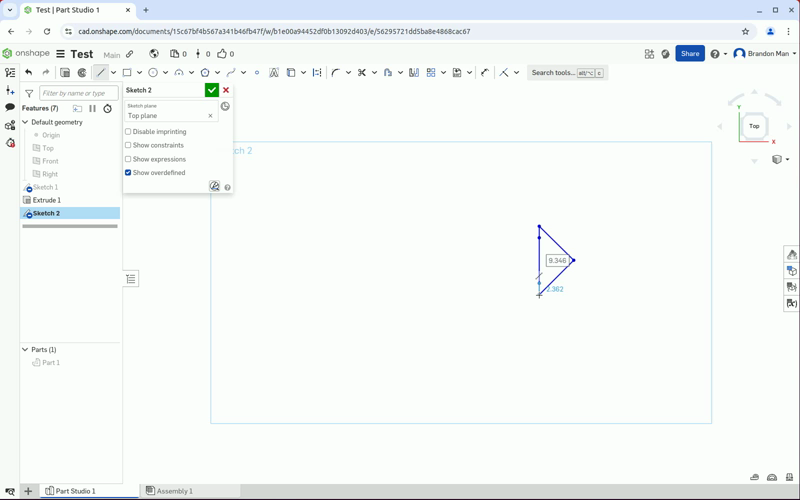
click(539, 294)
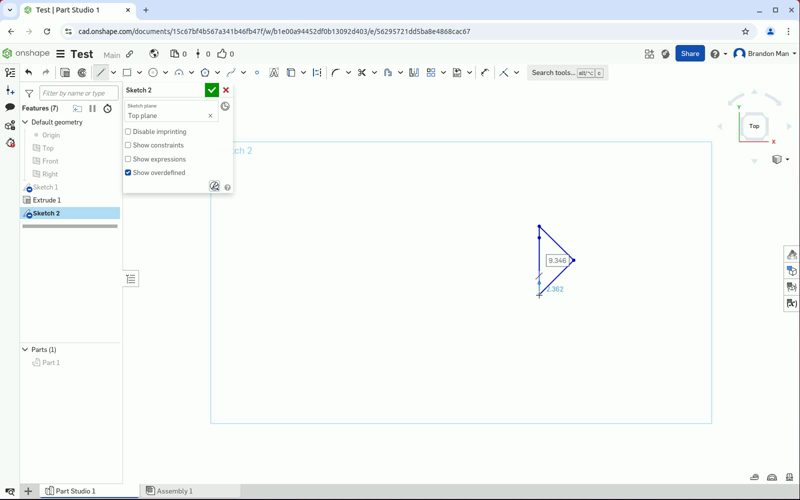
key(esc)
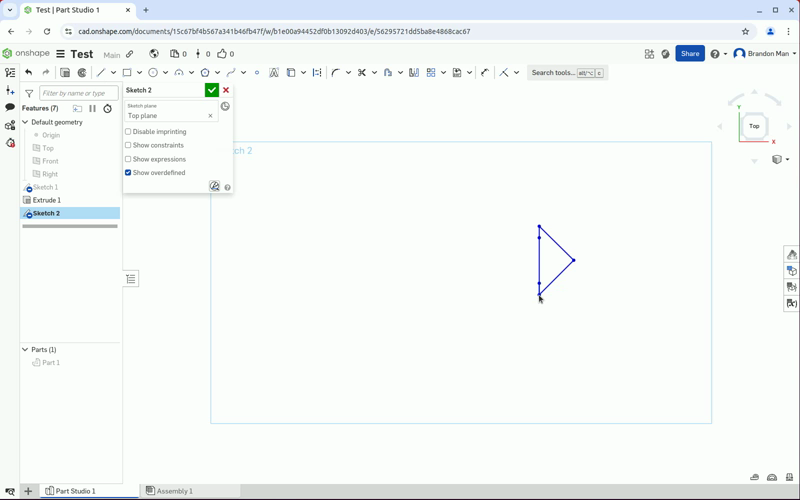
mouse_move(555, 275)
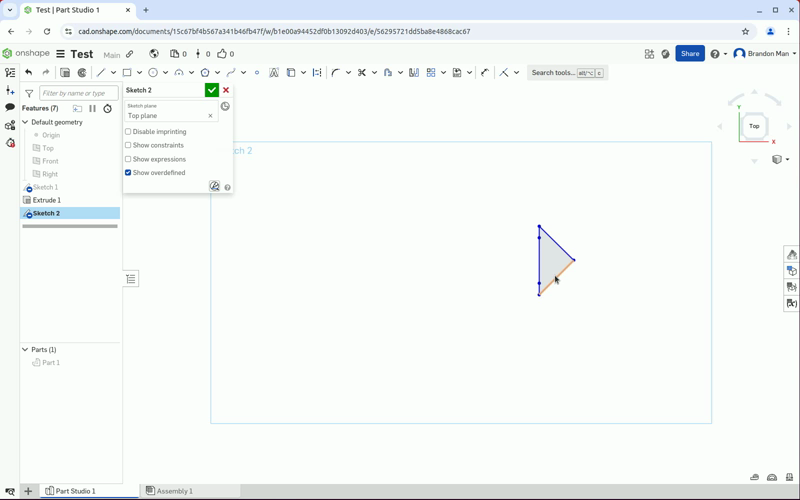
scroll(6)
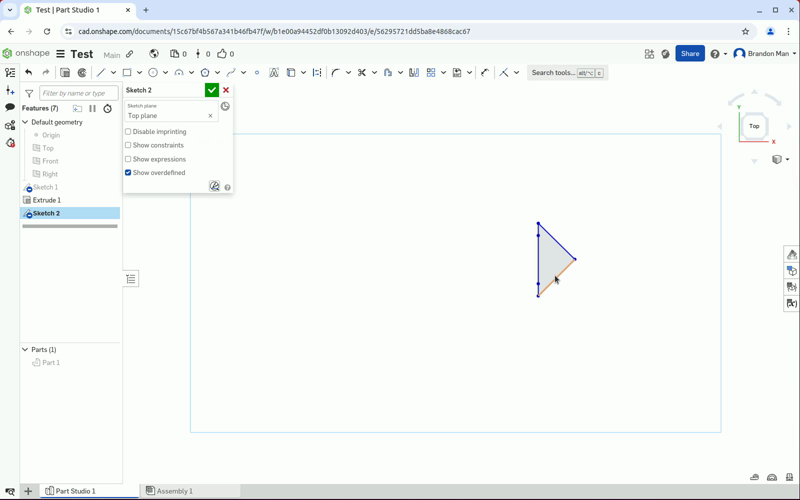
scroll(6)
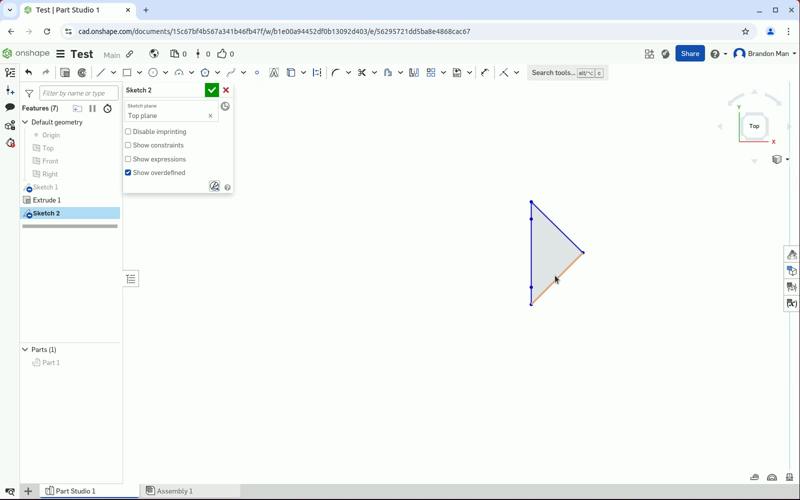
scroll(6)
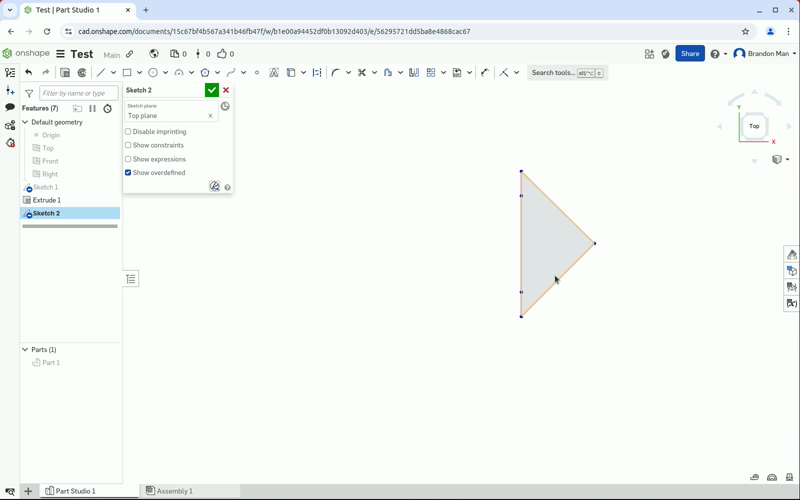
scroll(6)
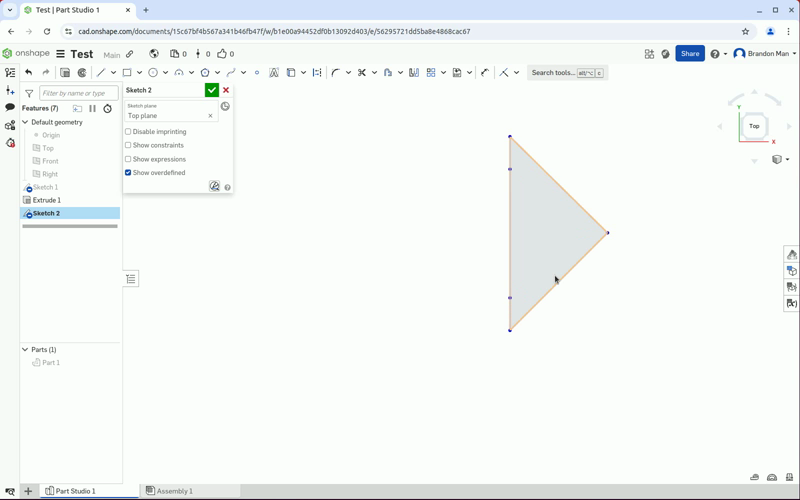
scroll(6)
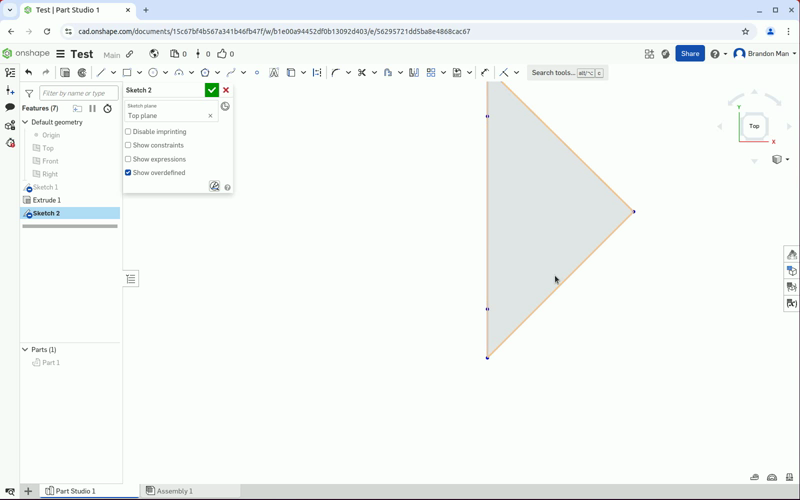
scroll(6)
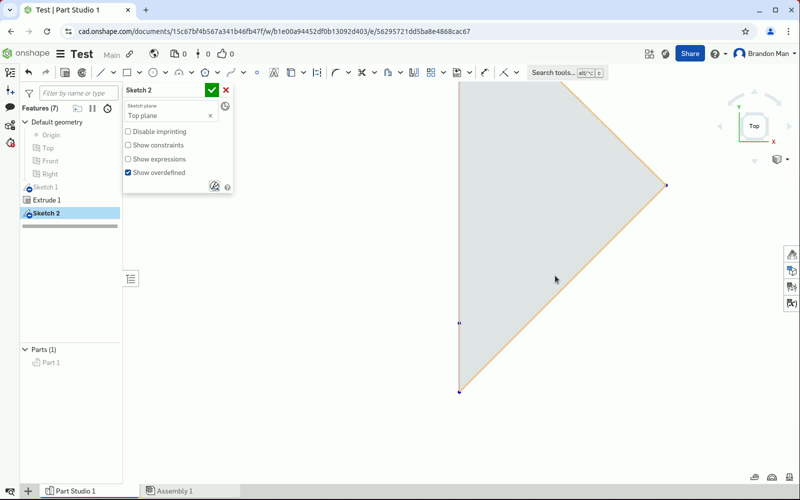
scroll(6)
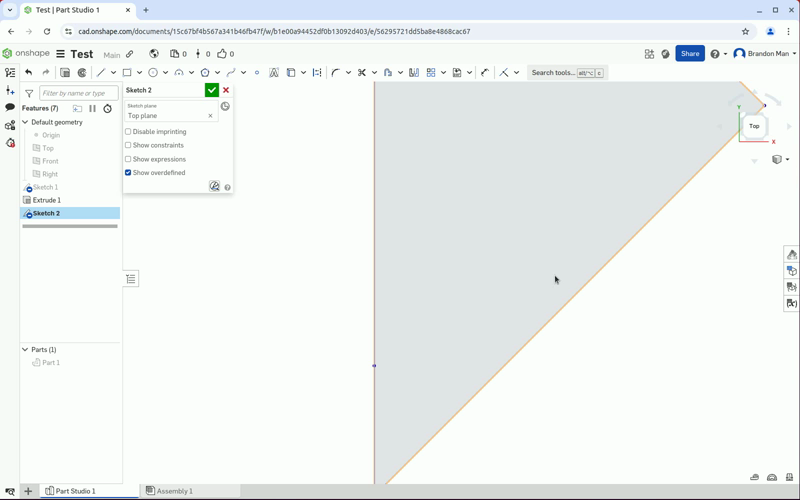
click(555, 275)
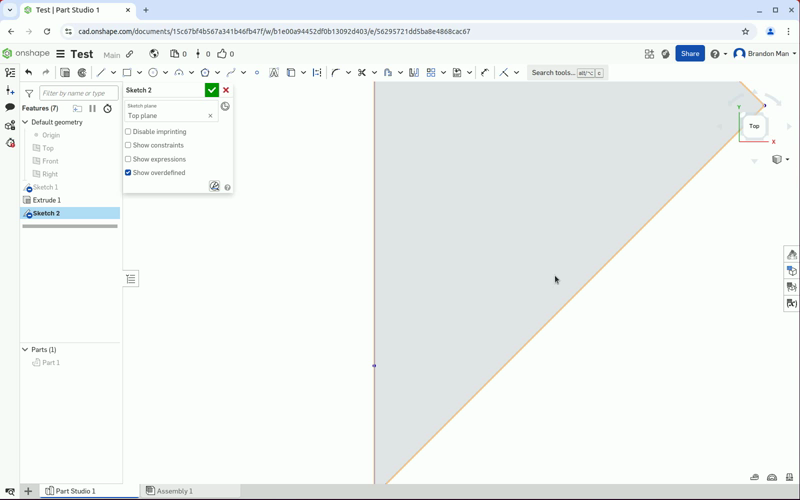
scroll(-6)
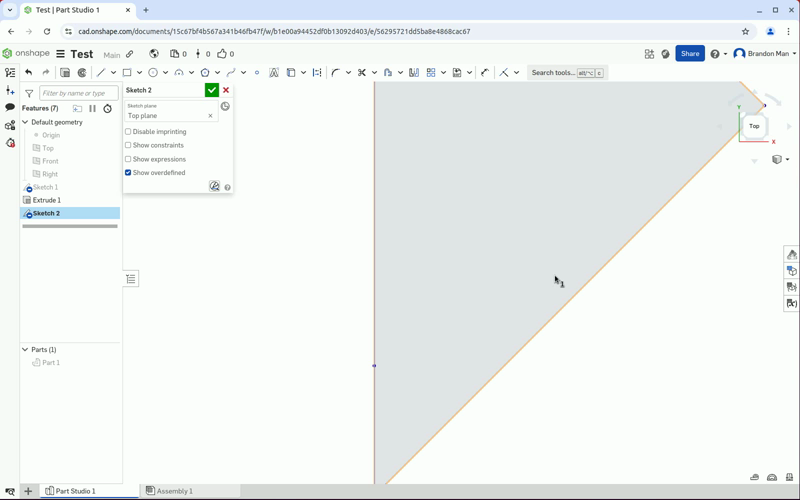
scroll(-6)
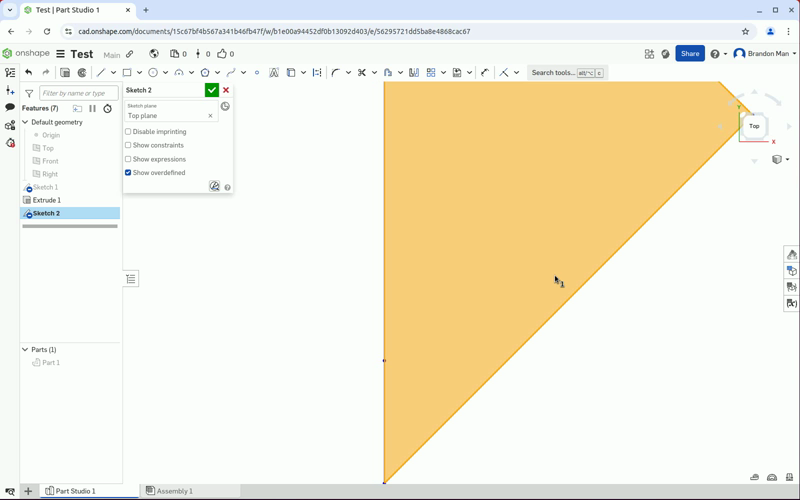
scroll(-6)
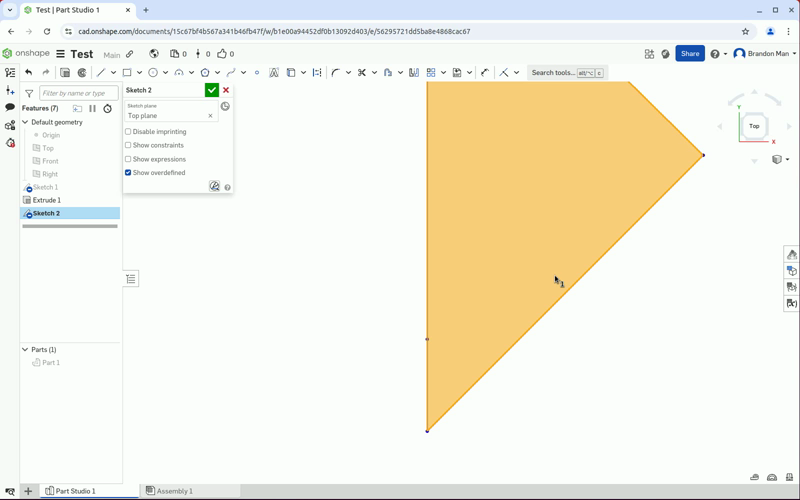
scroll(-6)
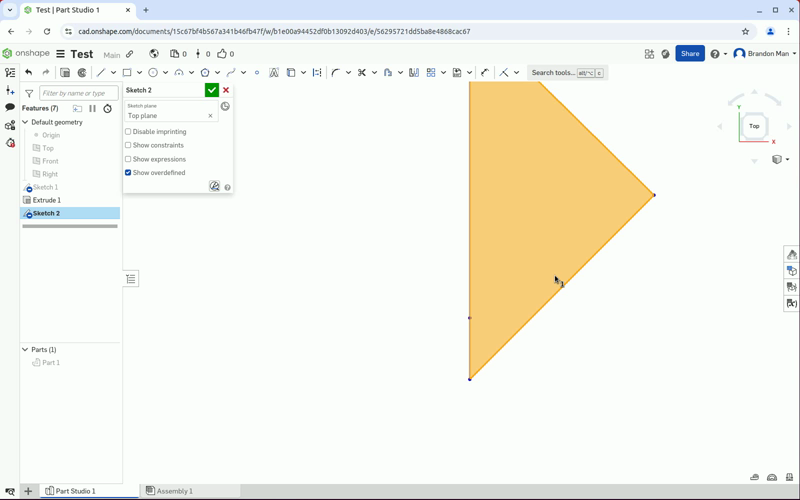
scroll(-6)
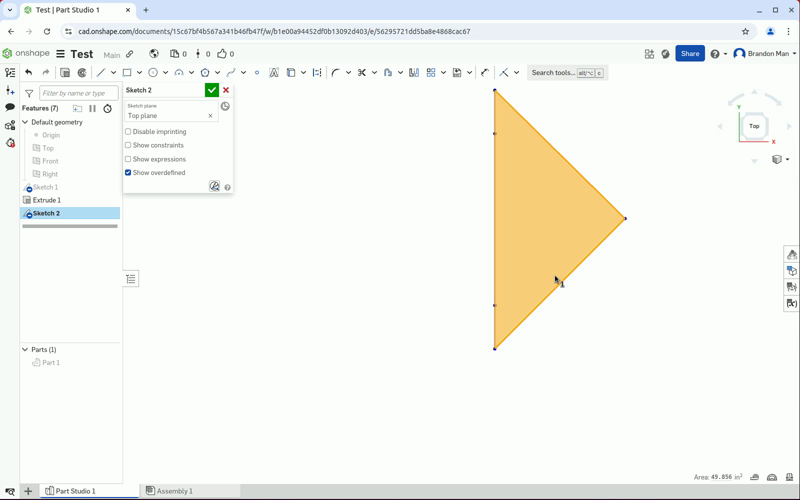
scroll(-6)
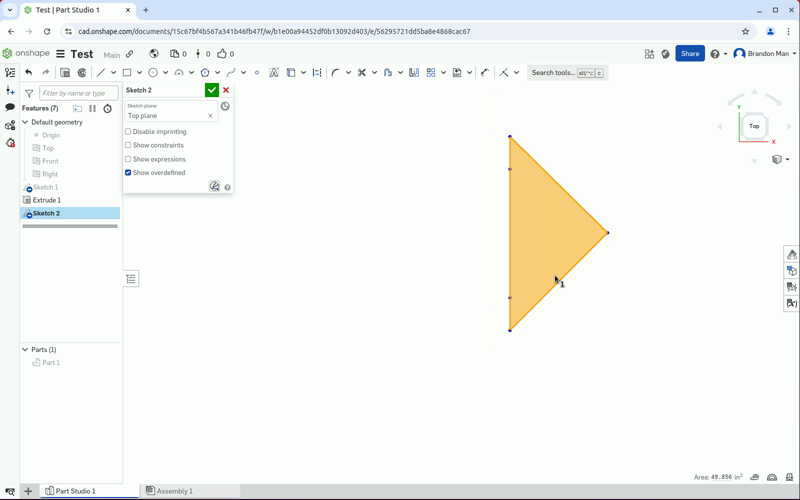
scroll(-6)
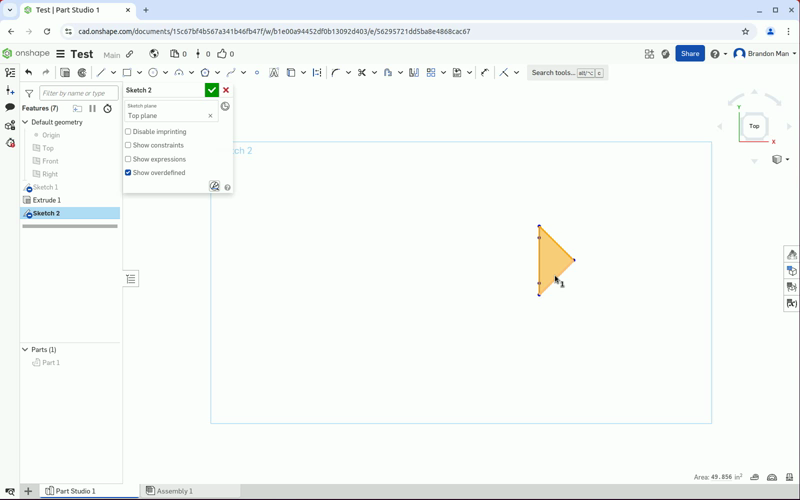
mouse_move(73, 352)
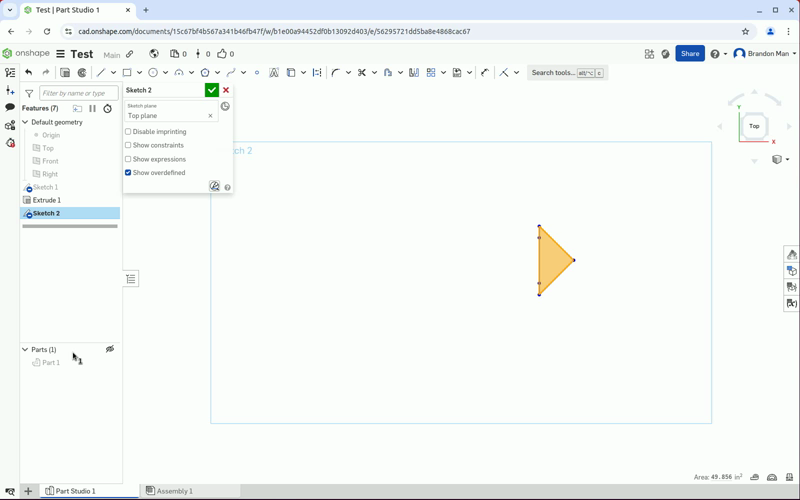
key(shift+y)
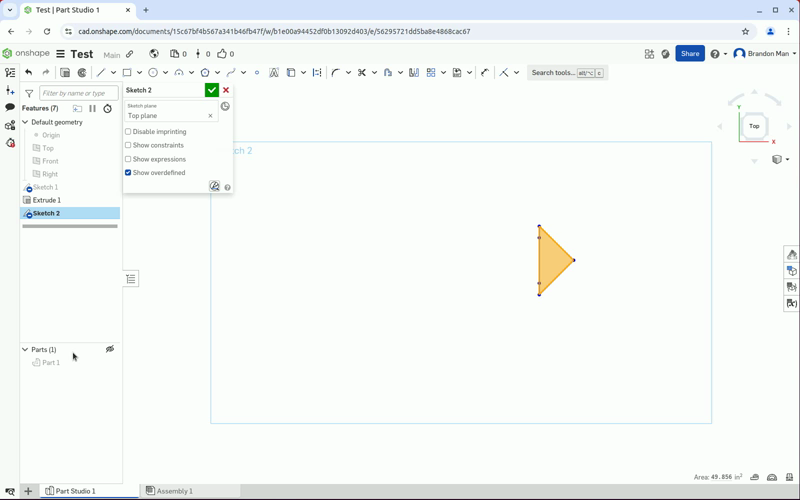
key(shift+e)
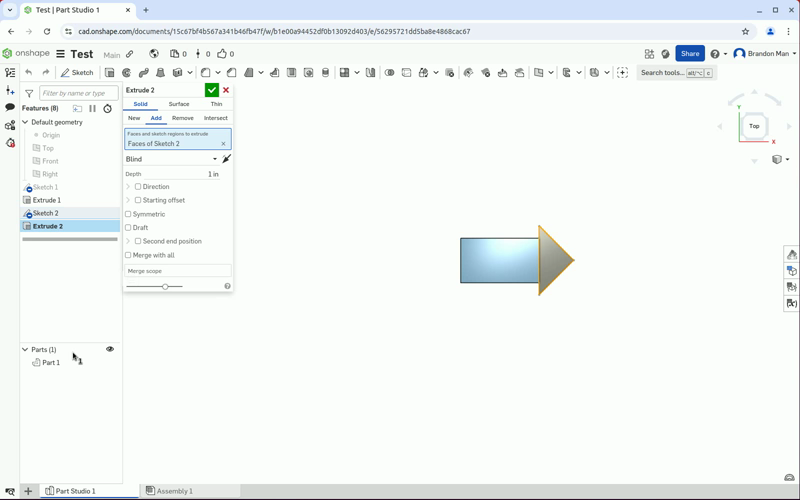
mouse_move(143, 106)
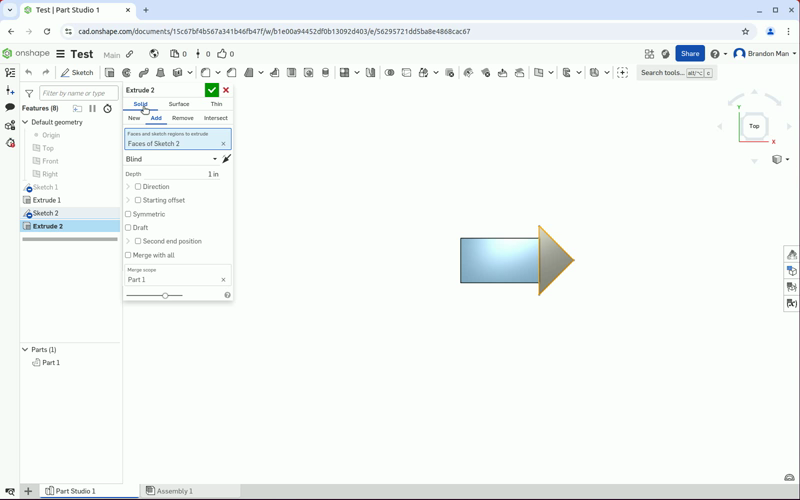
click(143, 106)
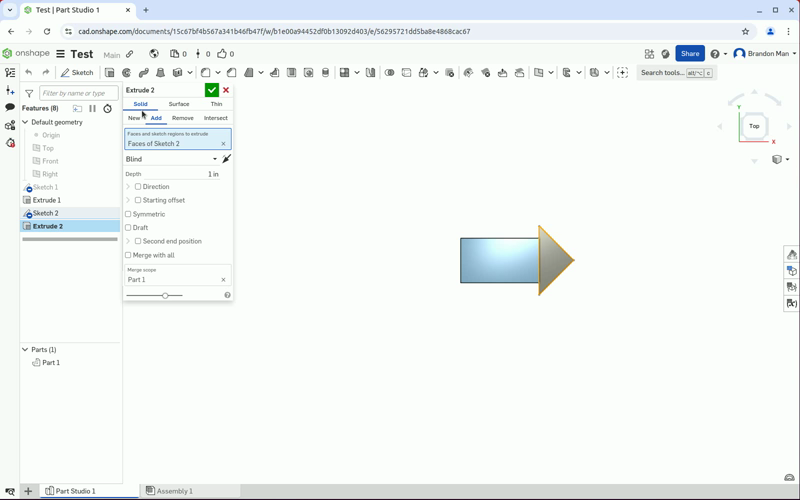
mouse_move(137, 120)
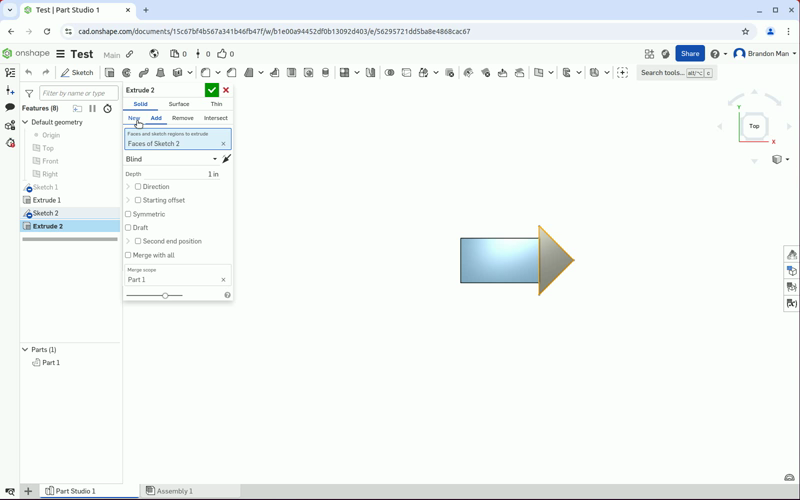
click(137, 120)
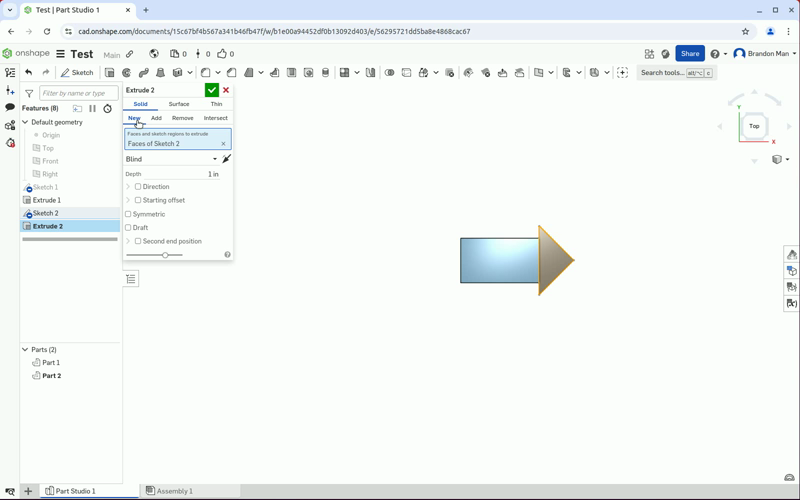
key(tab, 4)
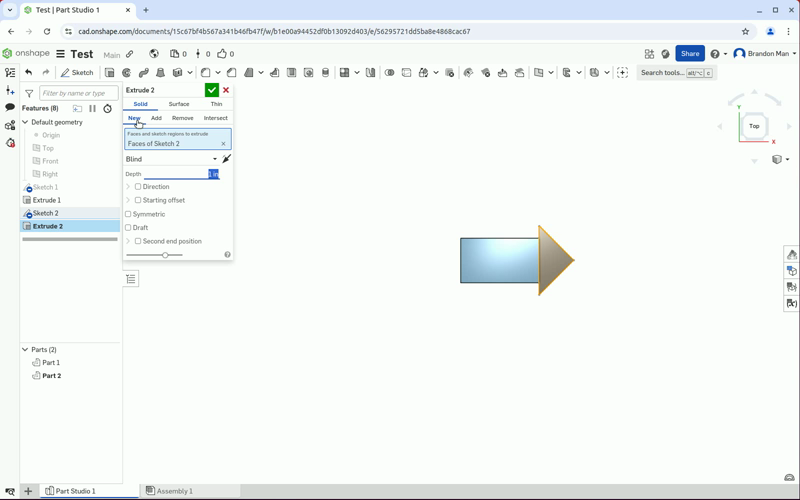
text(3.851)
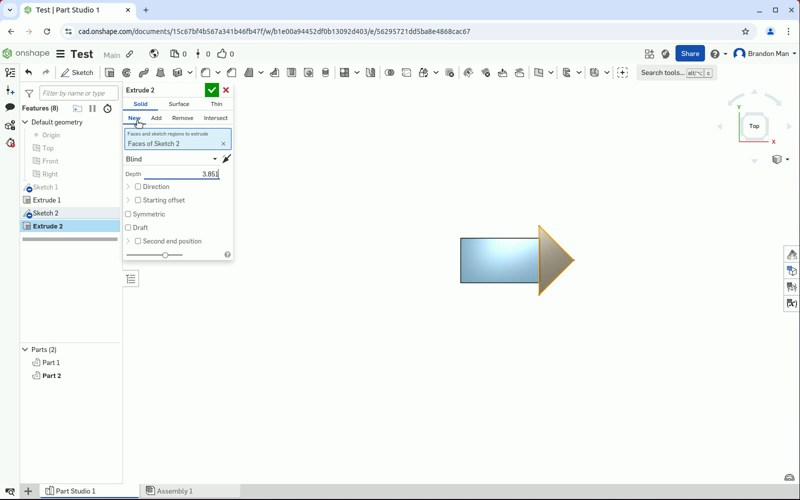
key(enter)
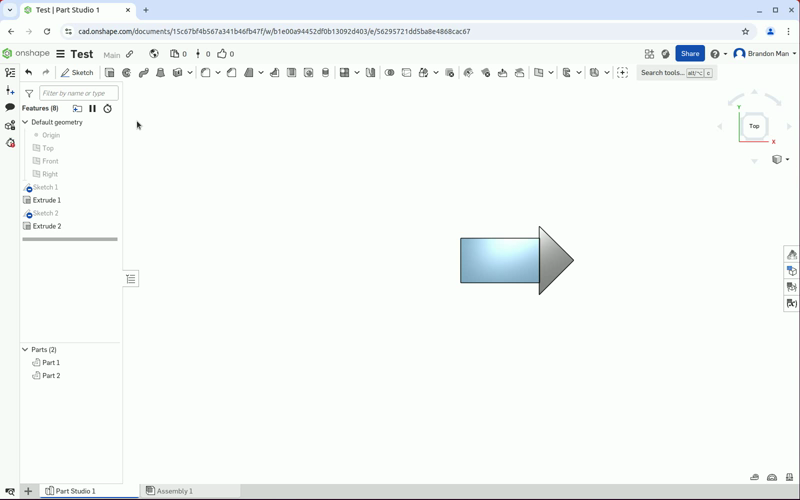
key(shift+h)
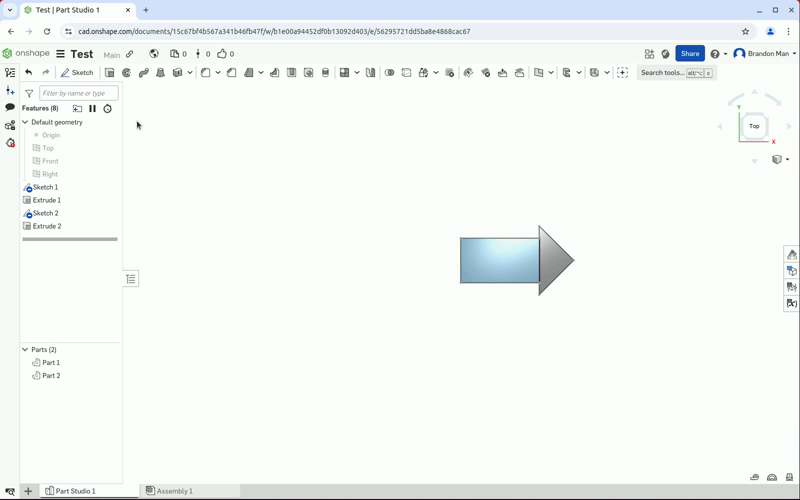
key(shift+h)
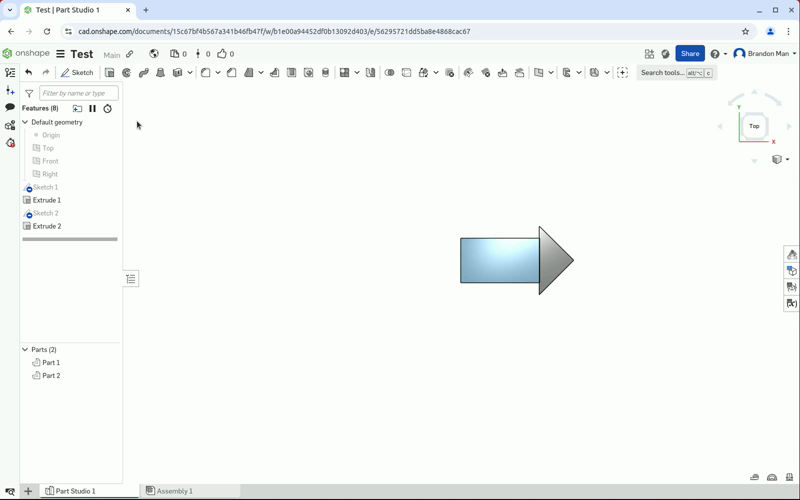
mouse_move(73, 189)
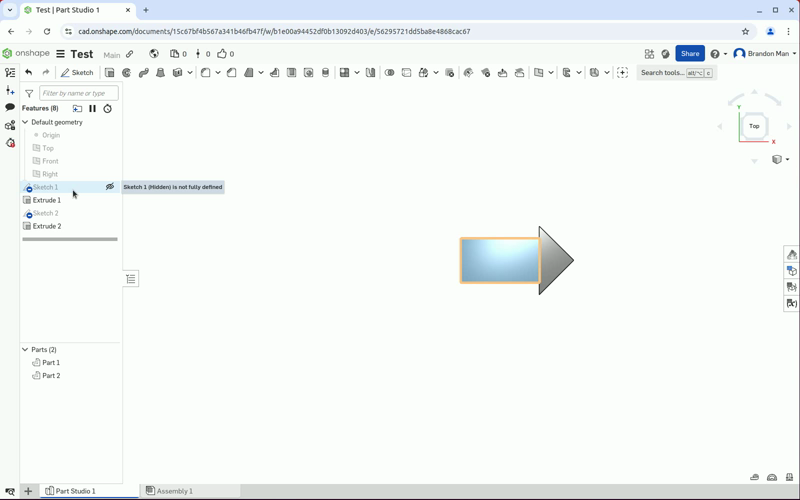
click(73, 189)
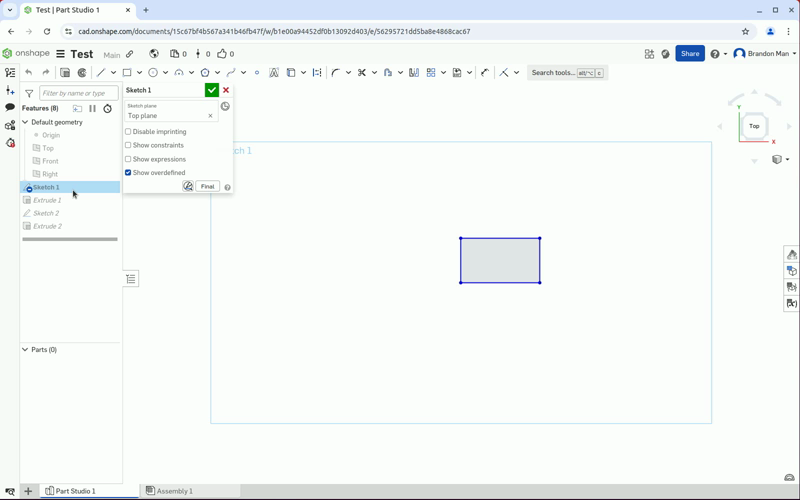
mouse_move(229, 92)
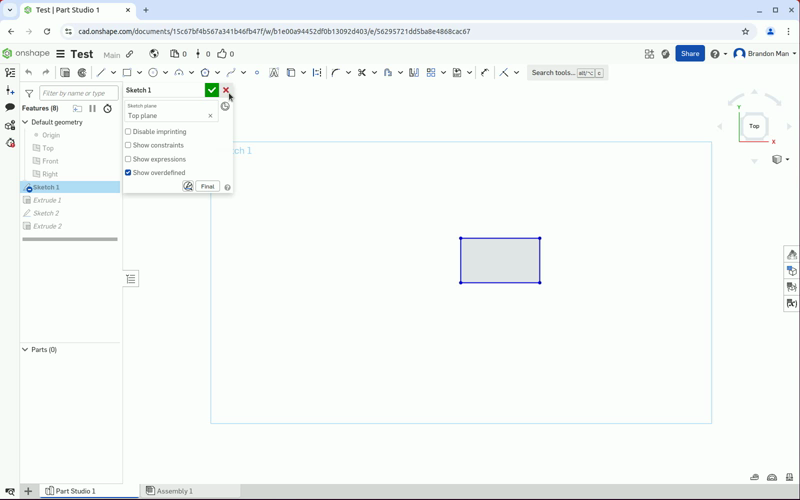
click(229, 92)
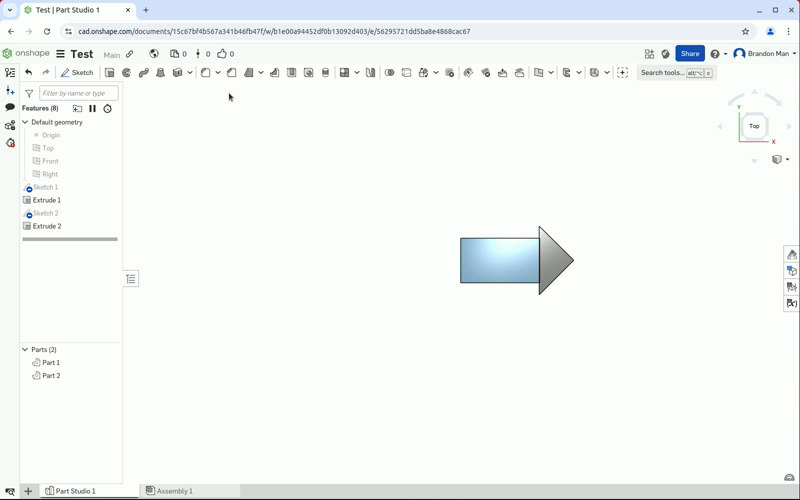
mouse_move(541, 75)
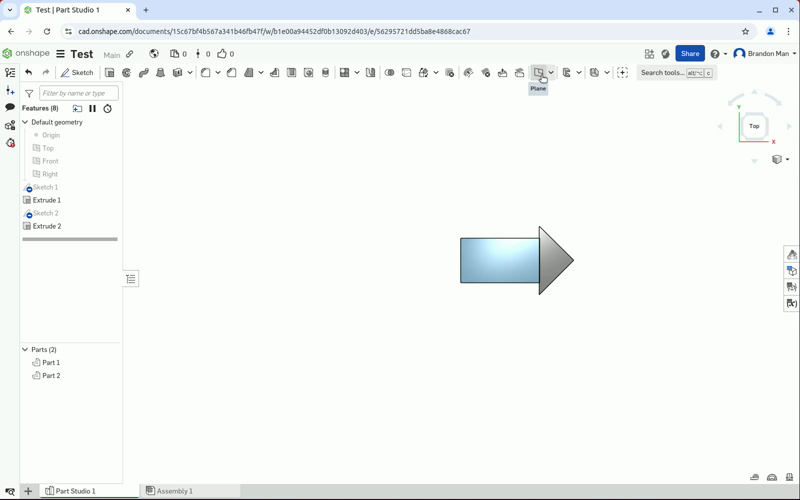
click(541, 75)
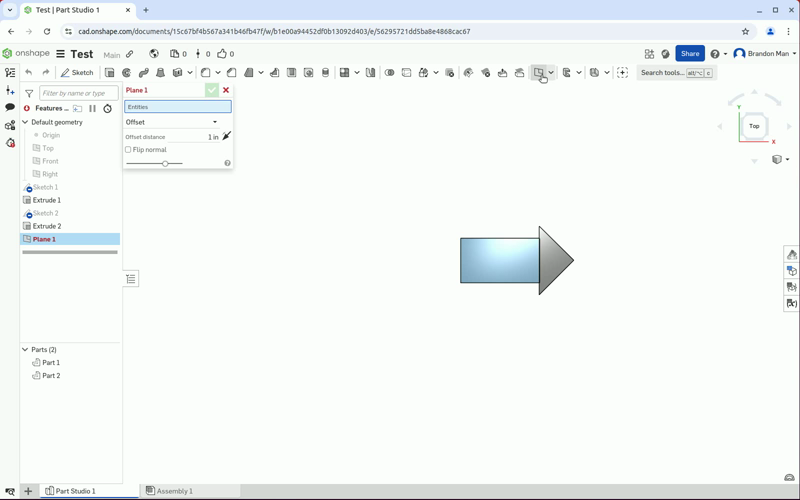
mouse_move(73, 150)
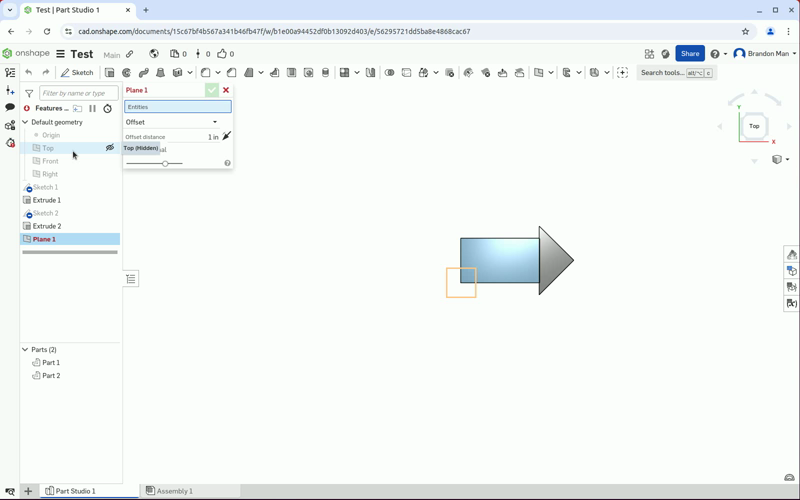
click(73, 150)
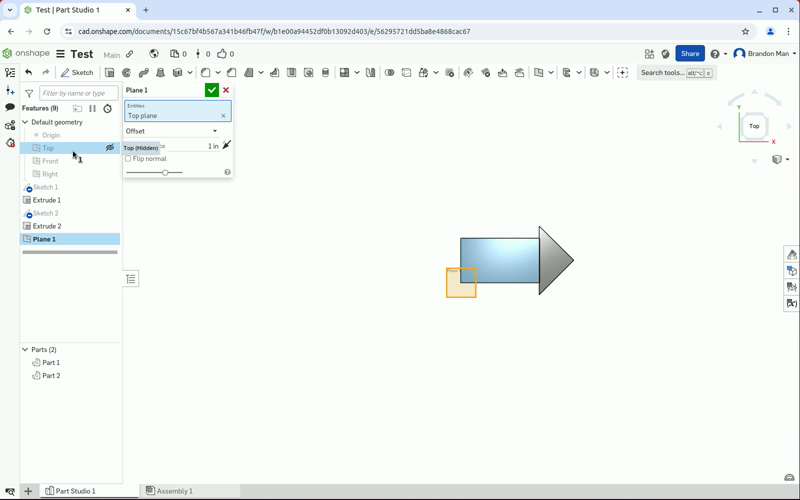
key(tab, 2)
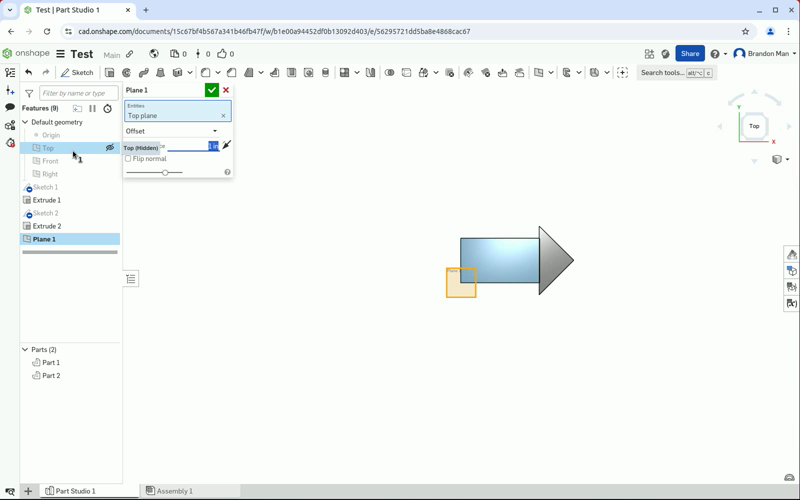
text(3.851)
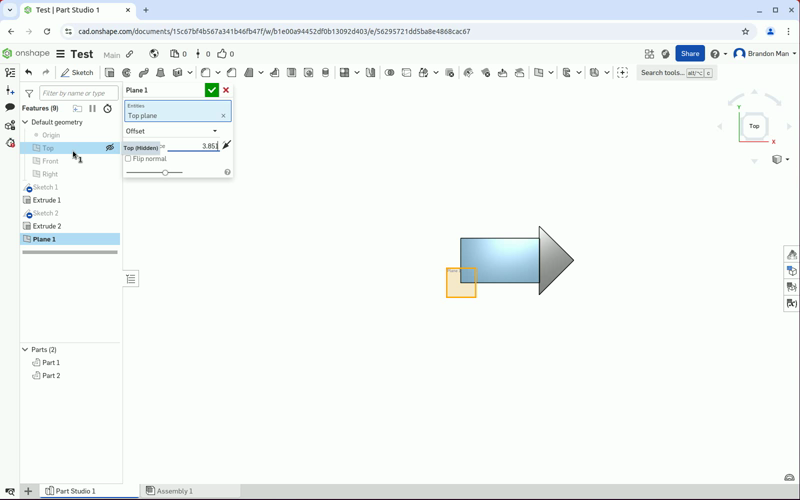
key(enter, 2)
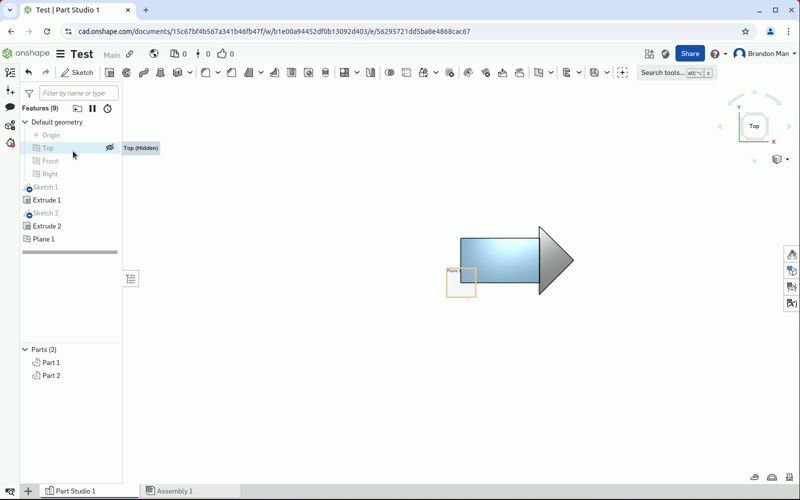
key(shift+s)
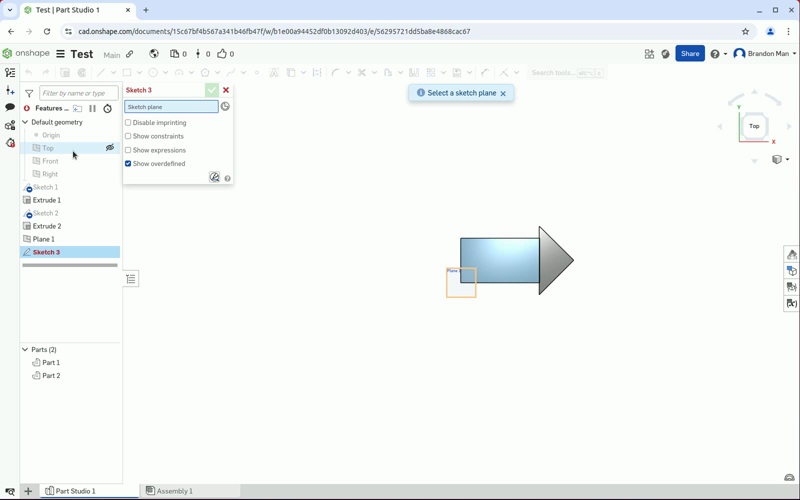
mouse_move(73, 241)
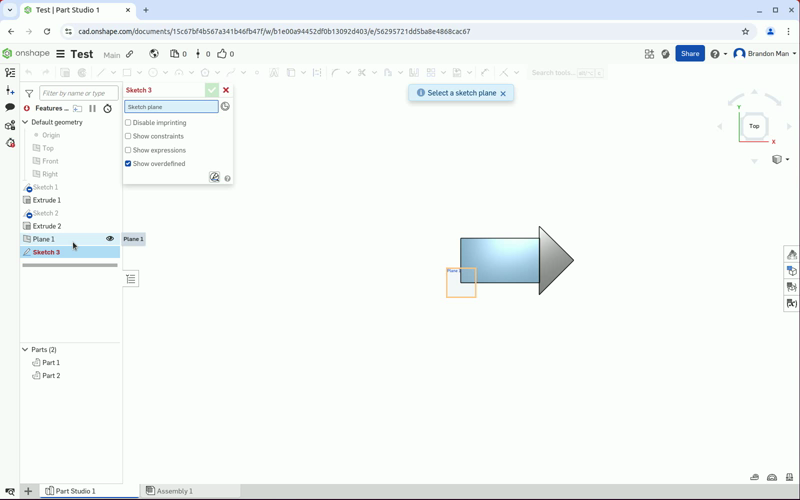
click(73, 241)
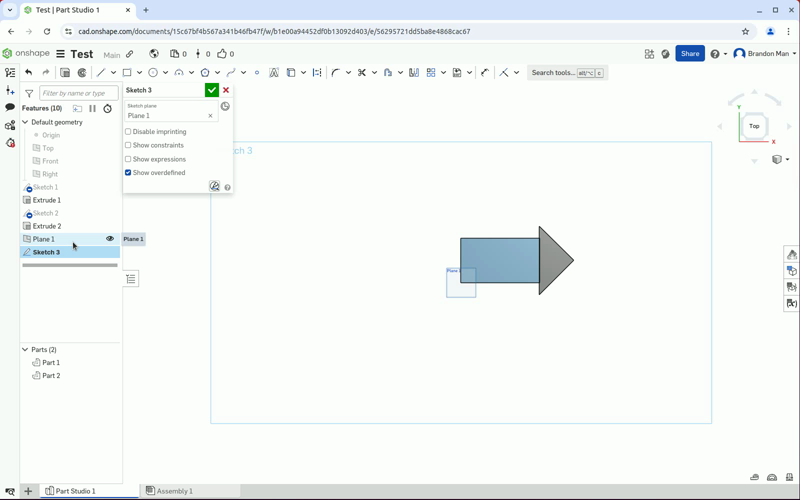
mouse_move(73, 352)
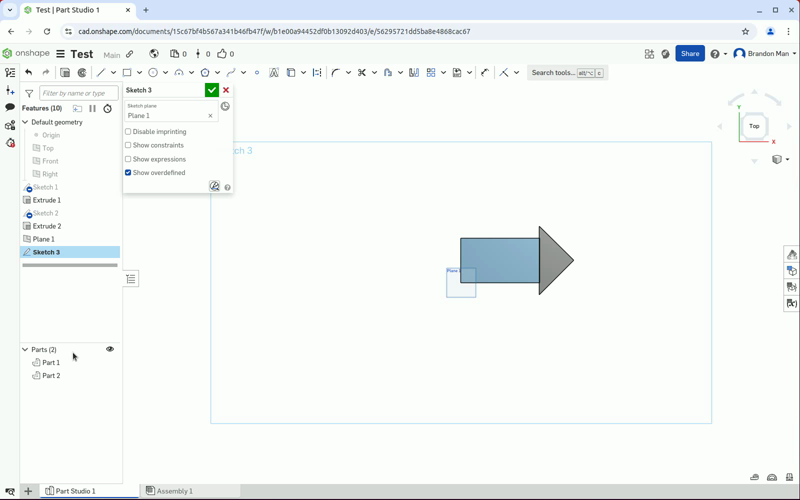
key(y)
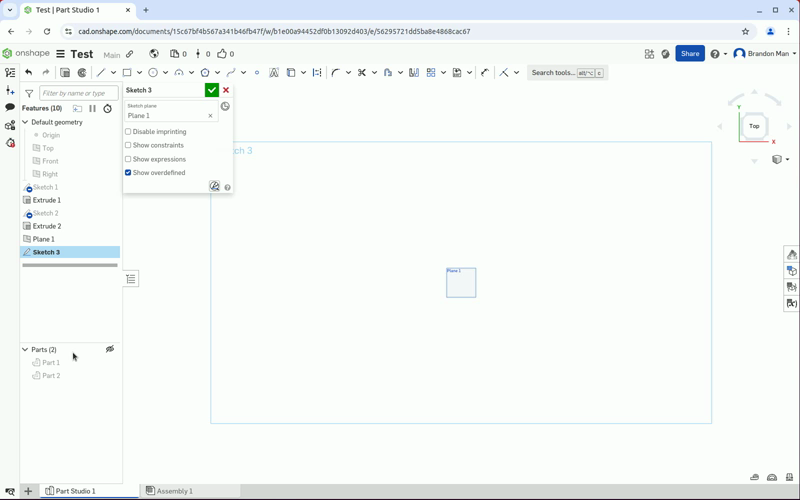
key(c)
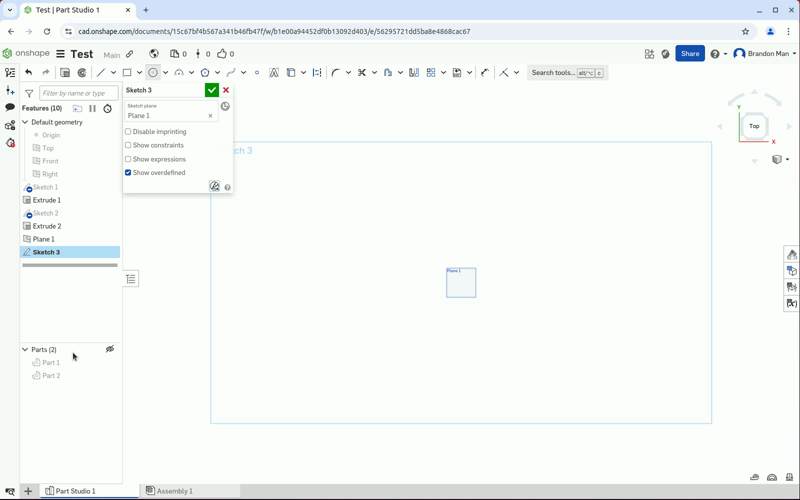
key_down(shift)
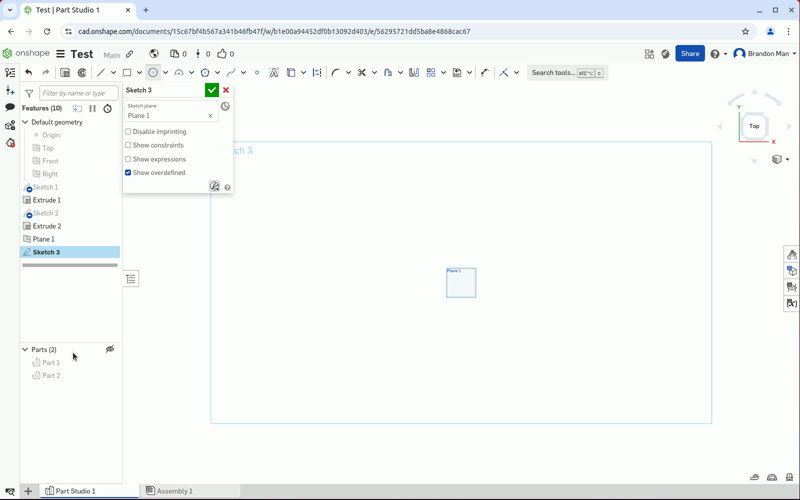
mouse_move(489, 260)
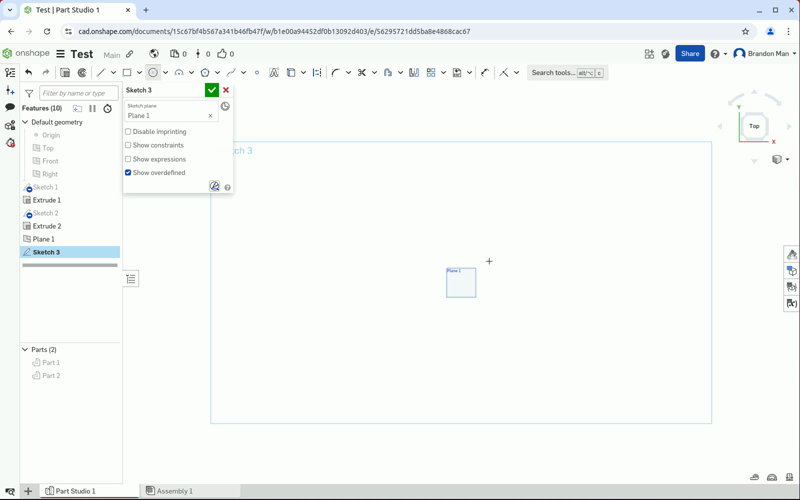
click(489, 260)
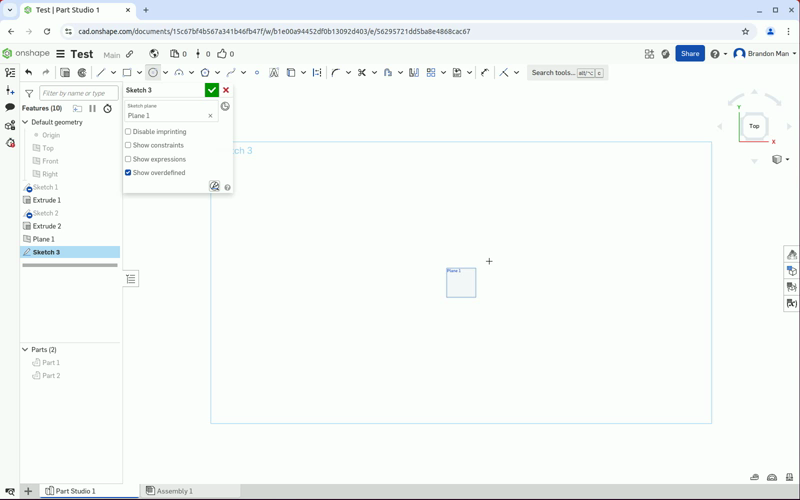
key_up(shift)
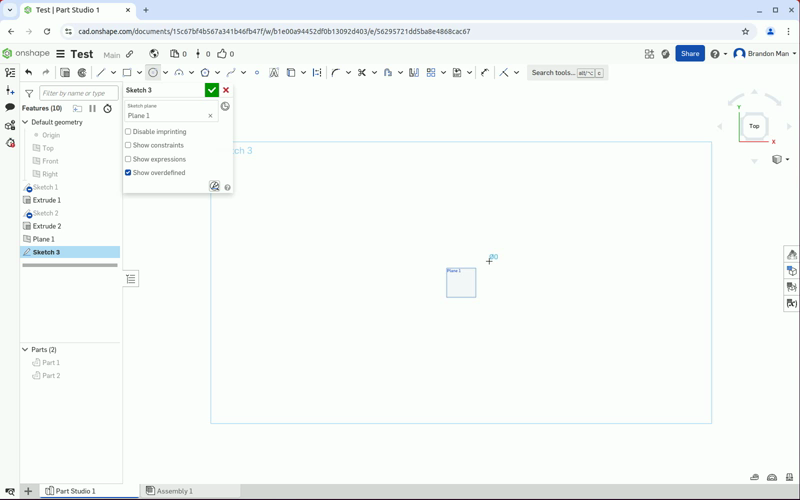
mouse_move(505, 260)
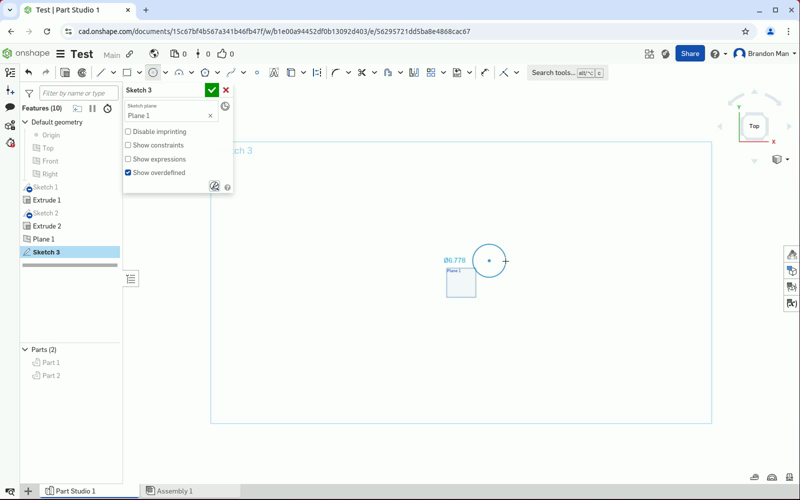
click(505, 260)
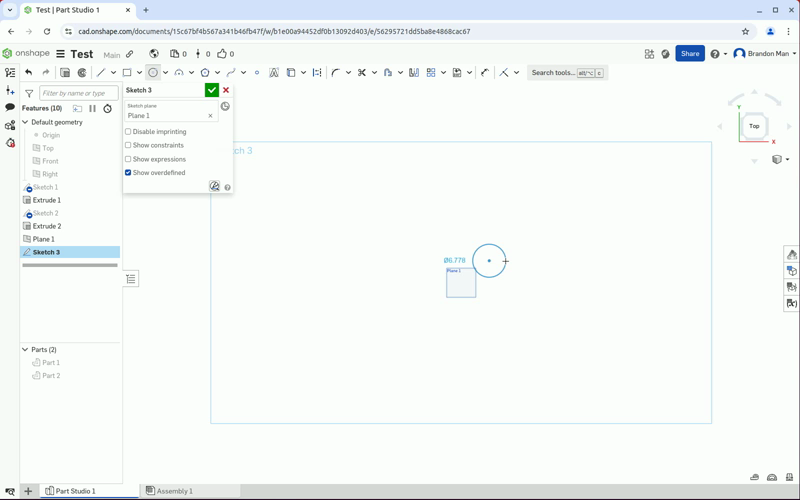
key(esc)
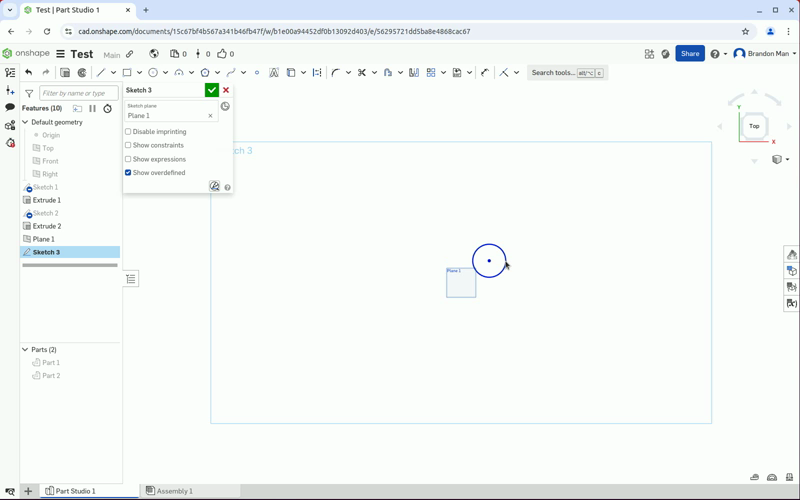
mouse_move(499, 254)
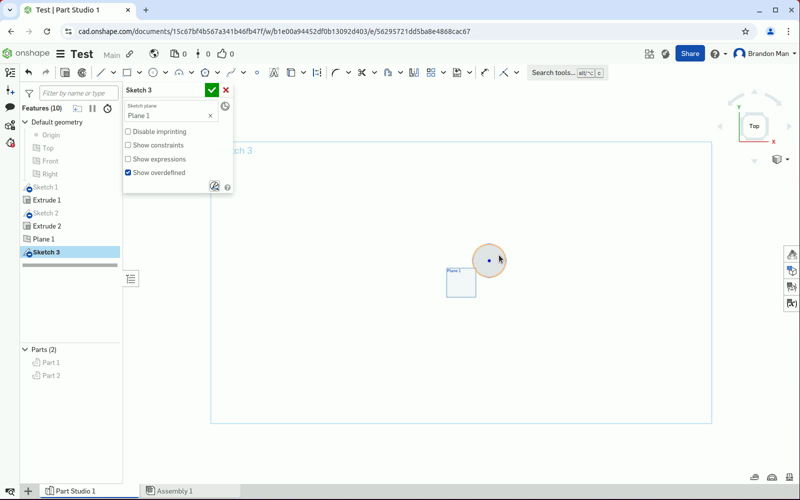
scroll(6)
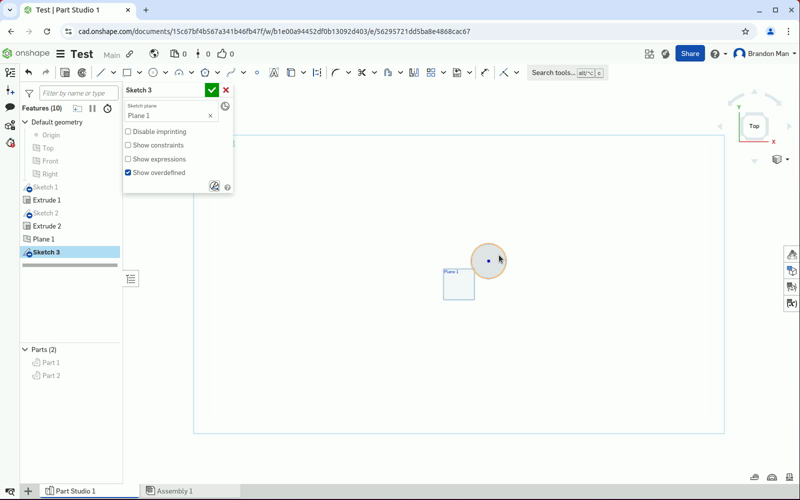
scroll(6)
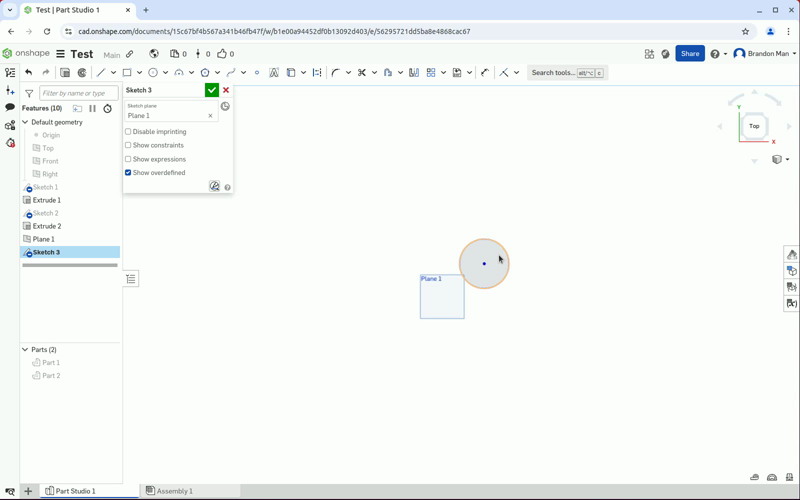
scroll(6)
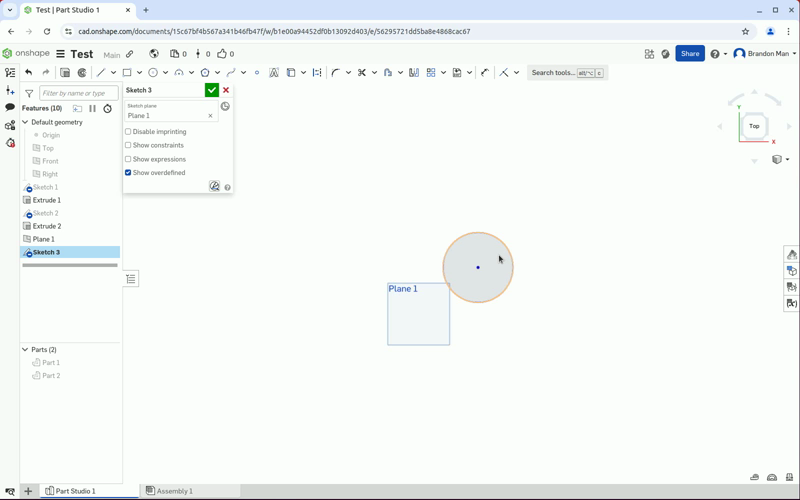
scroll(6)
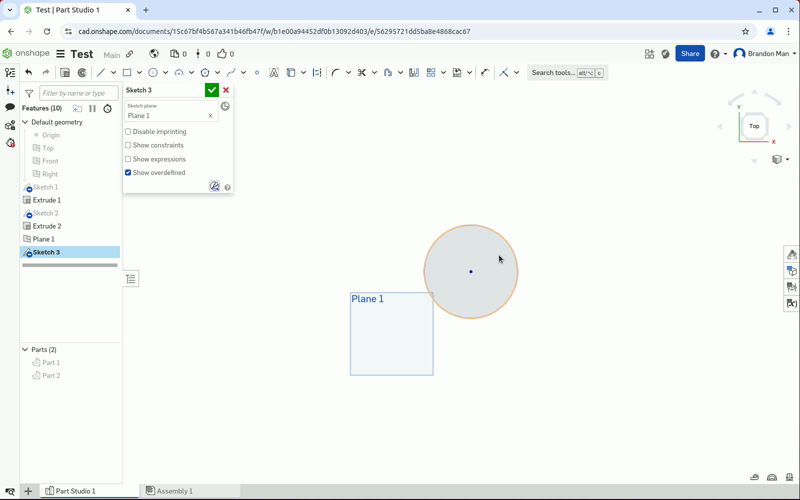
scroll(6)
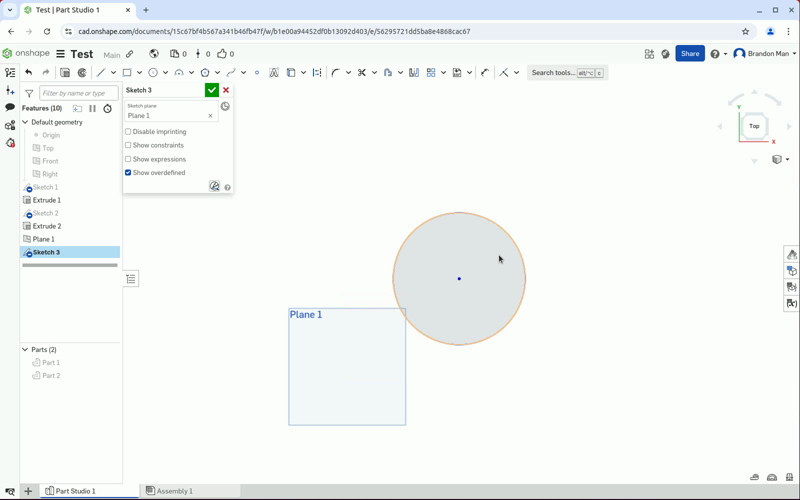
scroll(6)
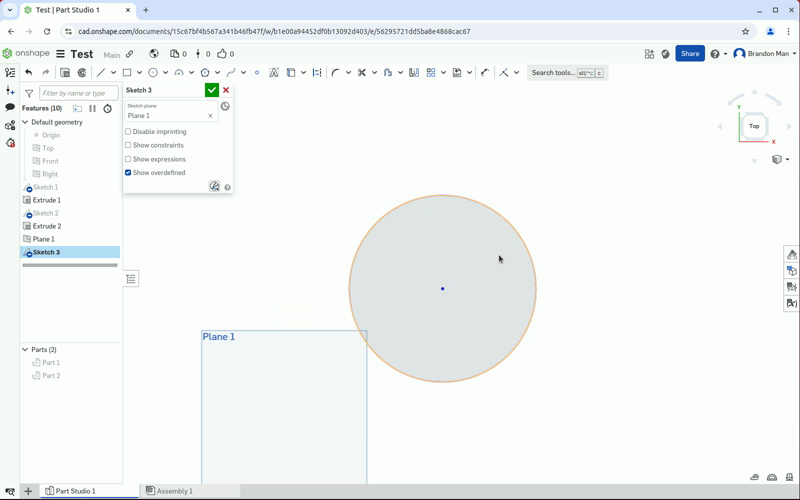
scroll(6)
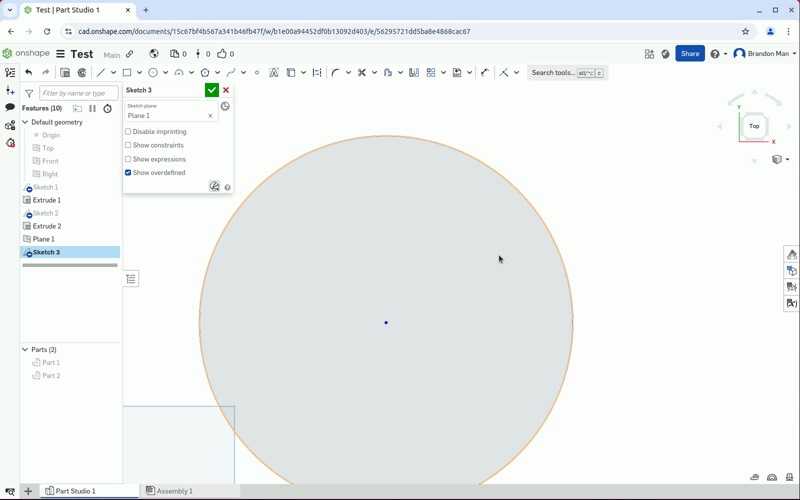
click(499, 254)
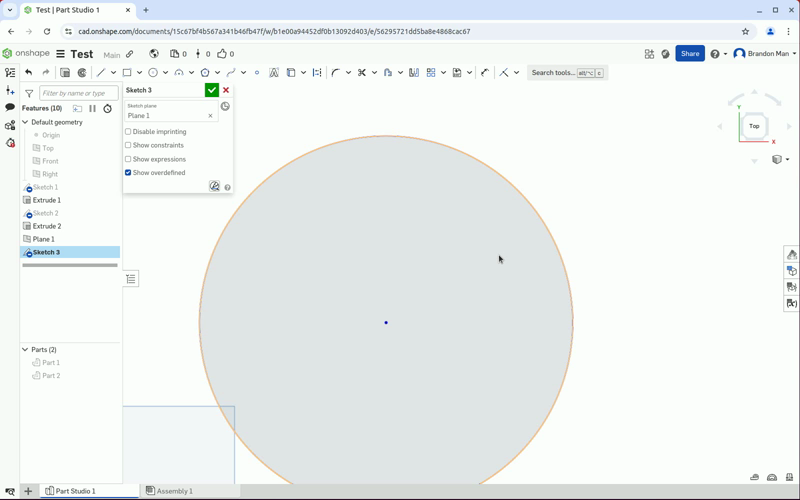
scroll(-6)
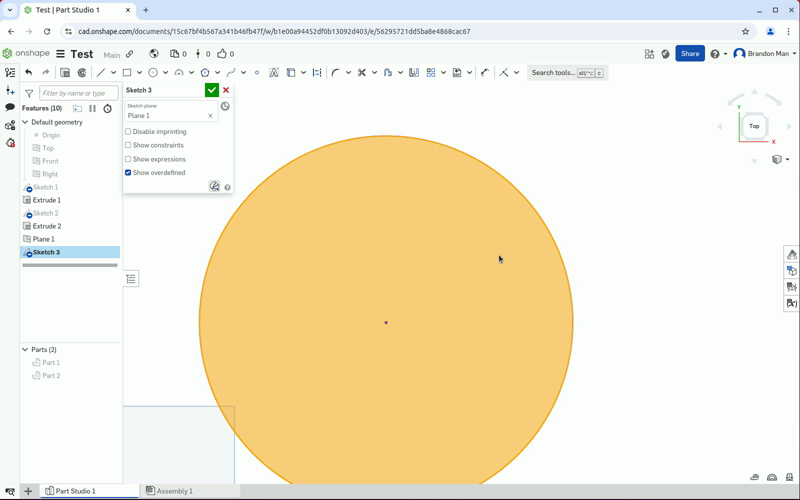
scroll(-6)
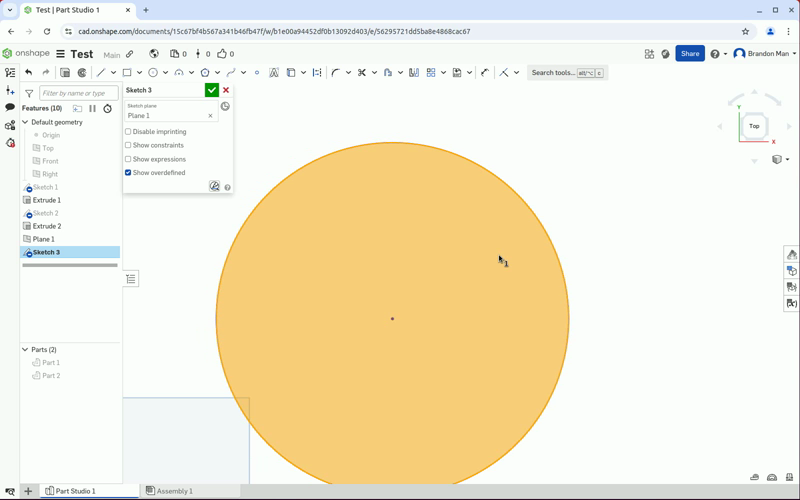
scroll(-6)
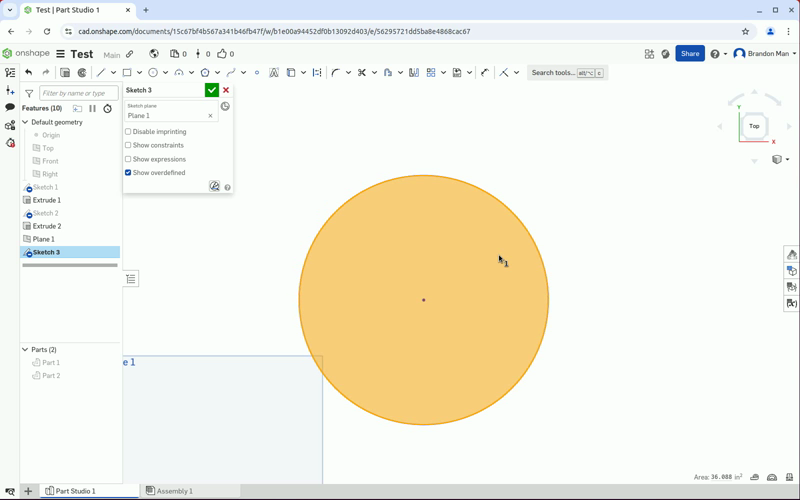
scroll(-6)
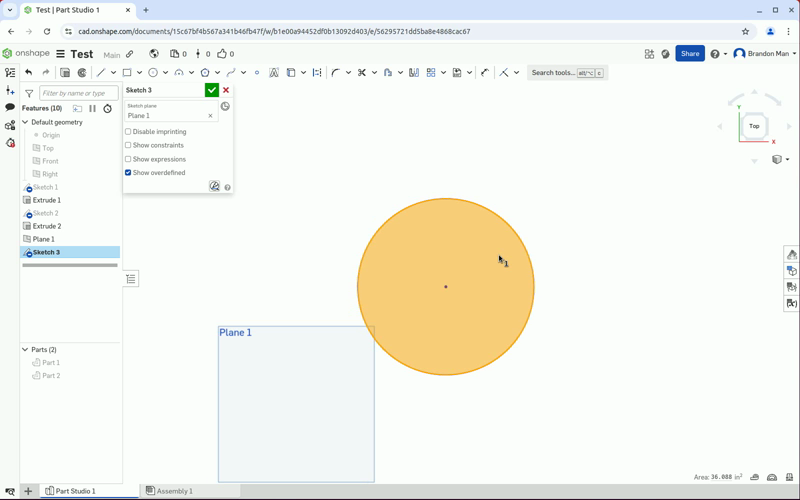
scroll(-6)
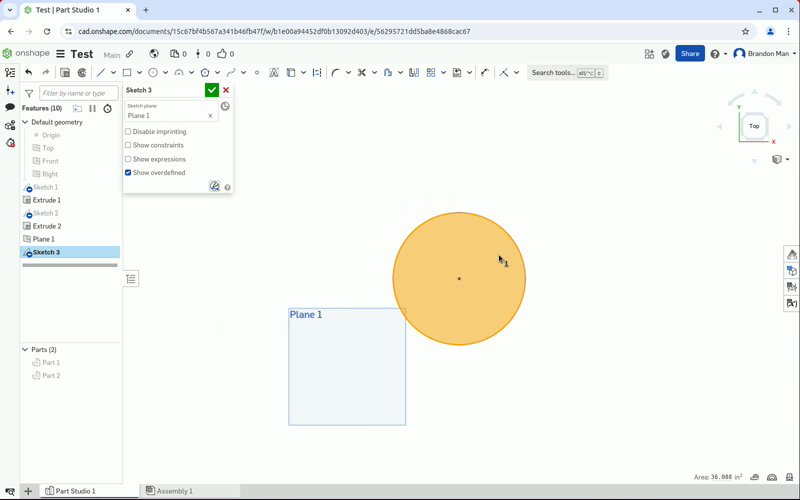
scroll(-6)
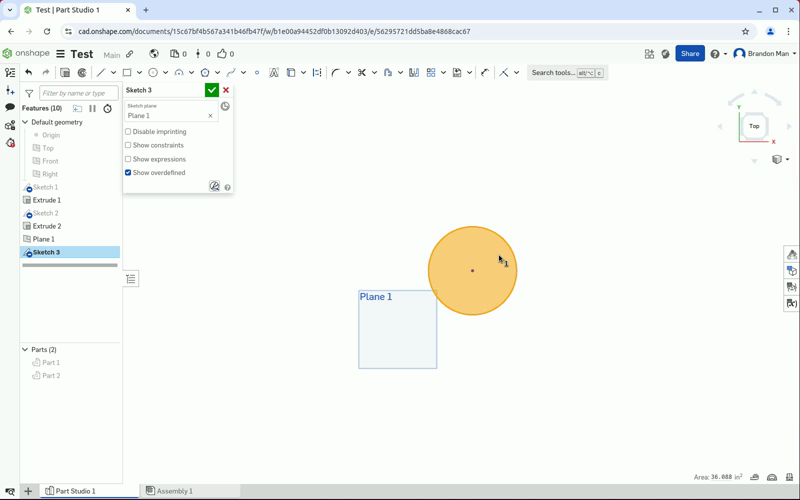
scroll(-6)
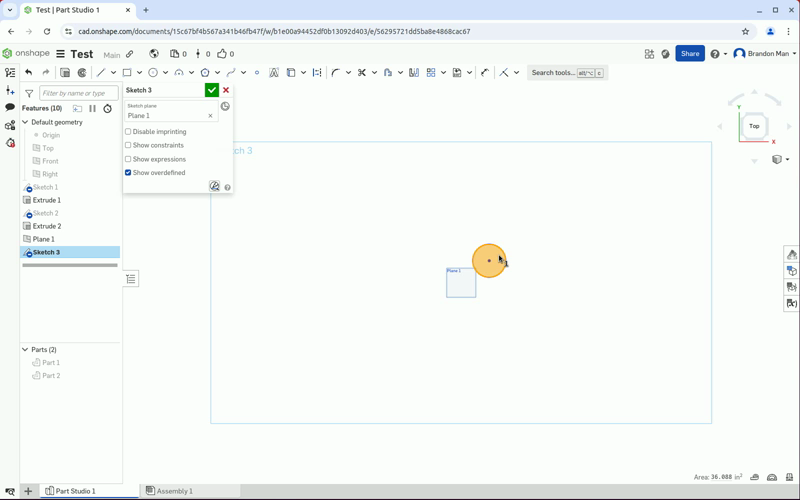
mouse_move(73, 352)
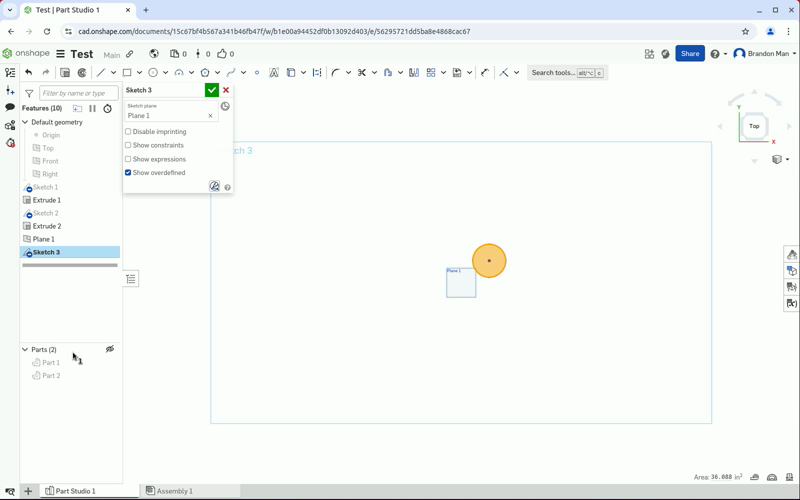
key(shift+y)
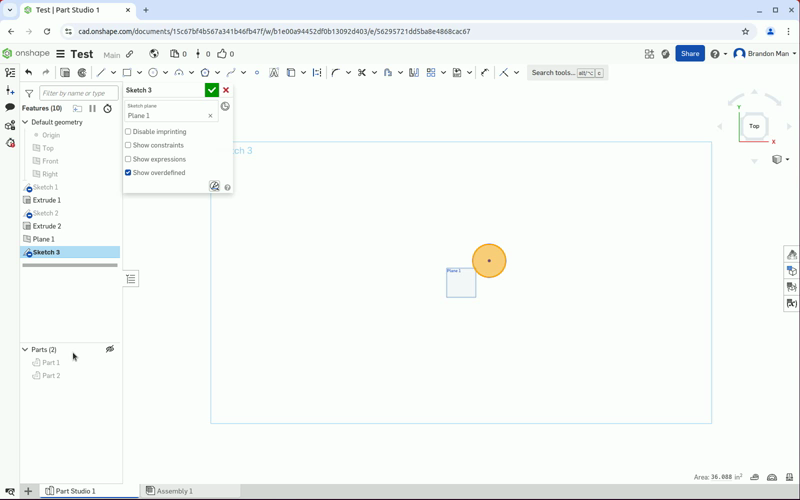
key(shift+e)
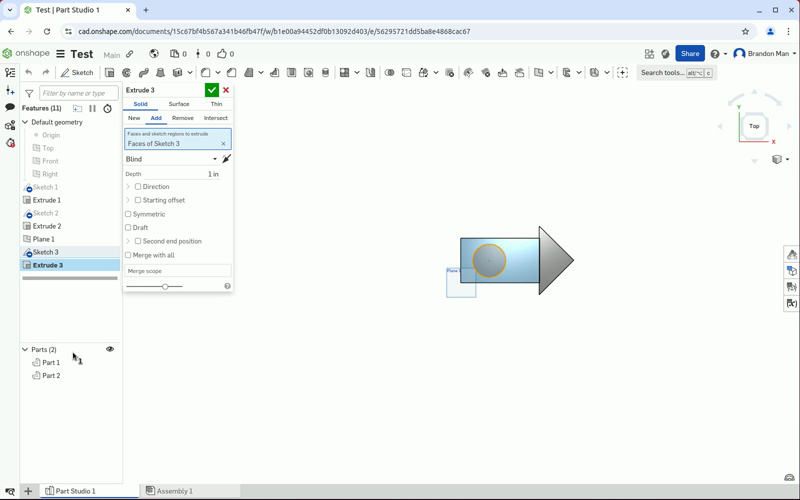
mouse_move(143, 106)
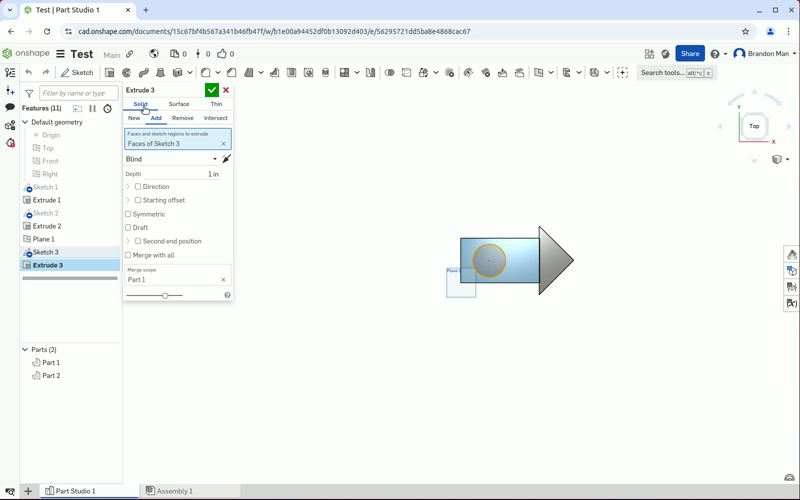
click(143, 106)
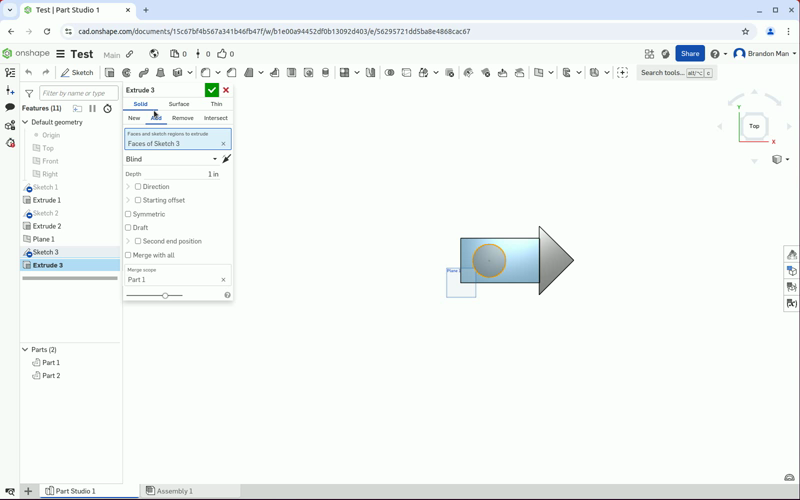
mouse_move(186, 120)
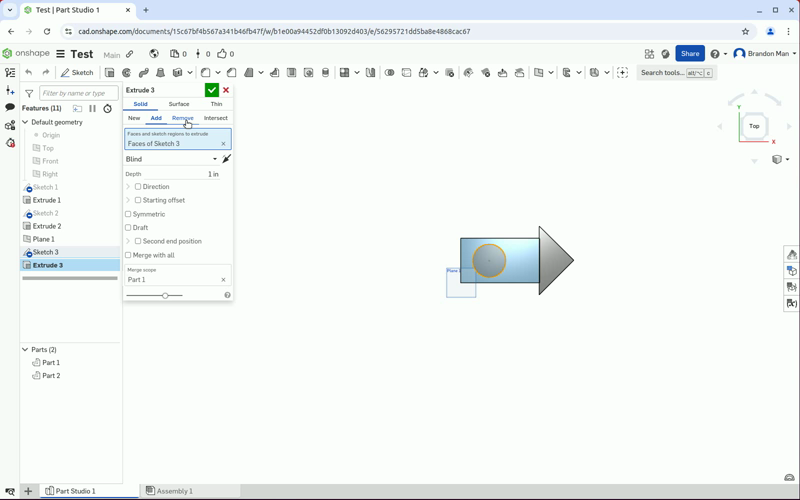
click(186, 120)
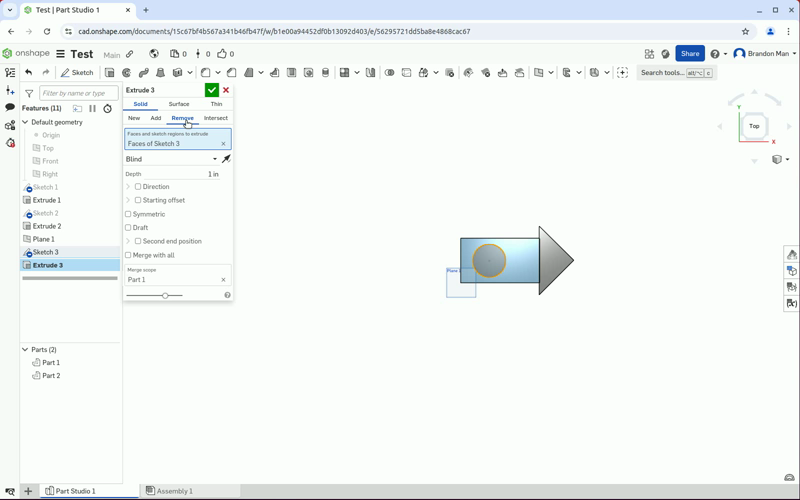
key(tab, 4)
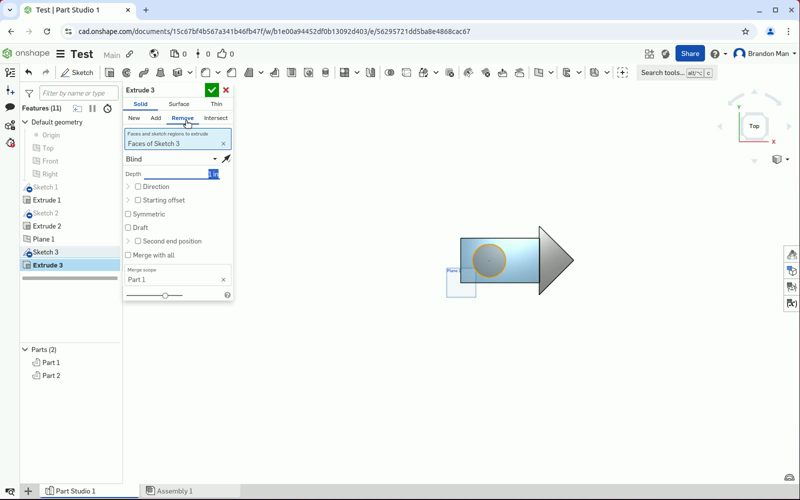
text(2.407)
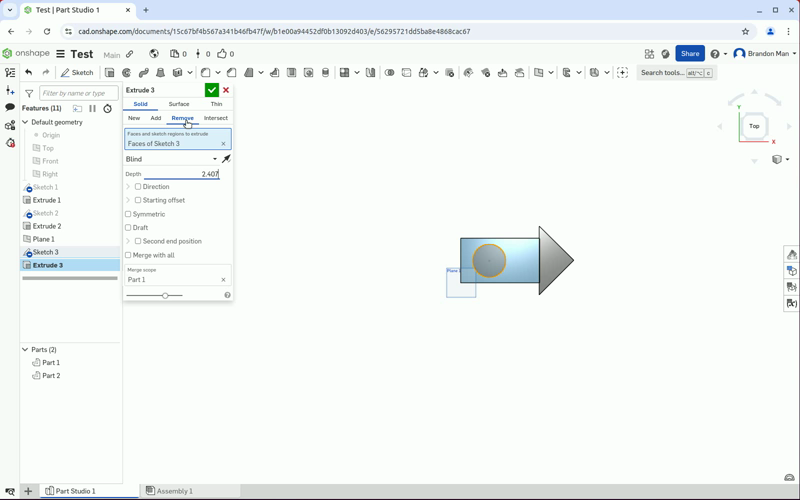
key(tab, 6)
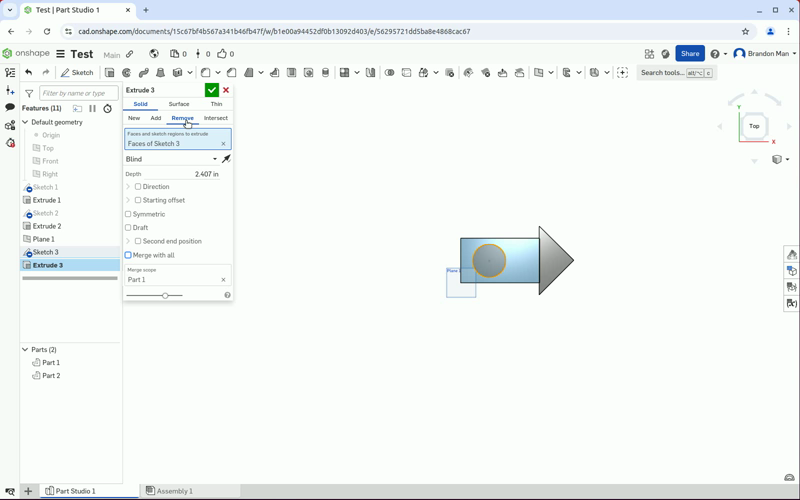
key(space)
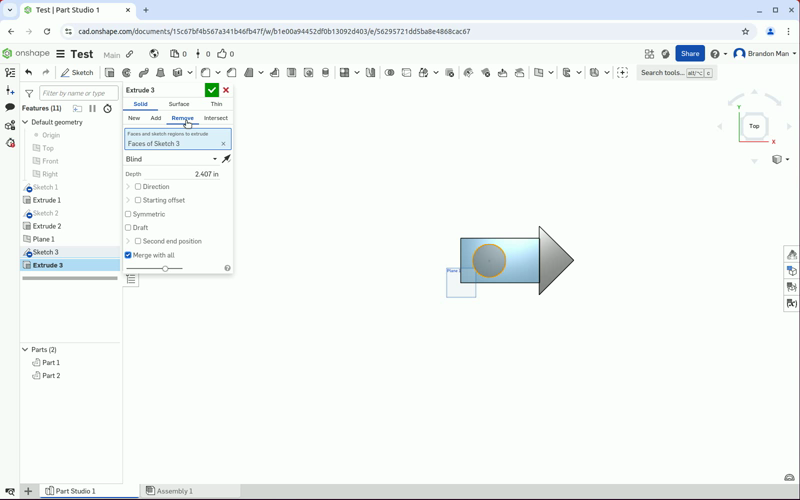
key(enter)
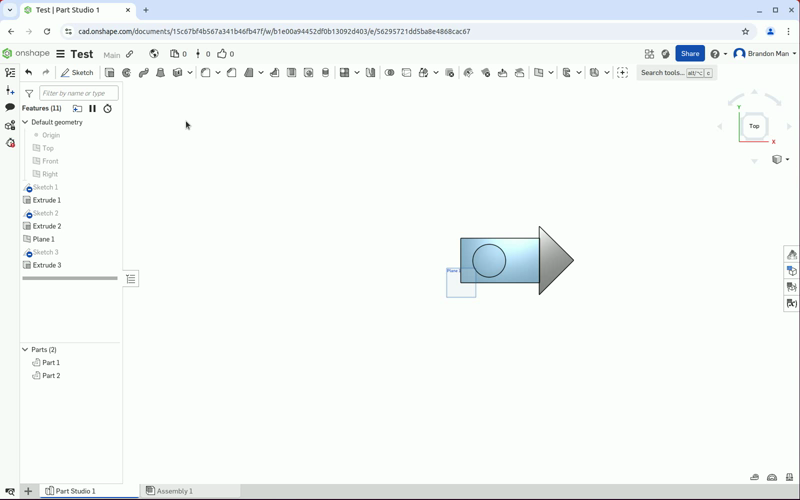
key(shift+h)
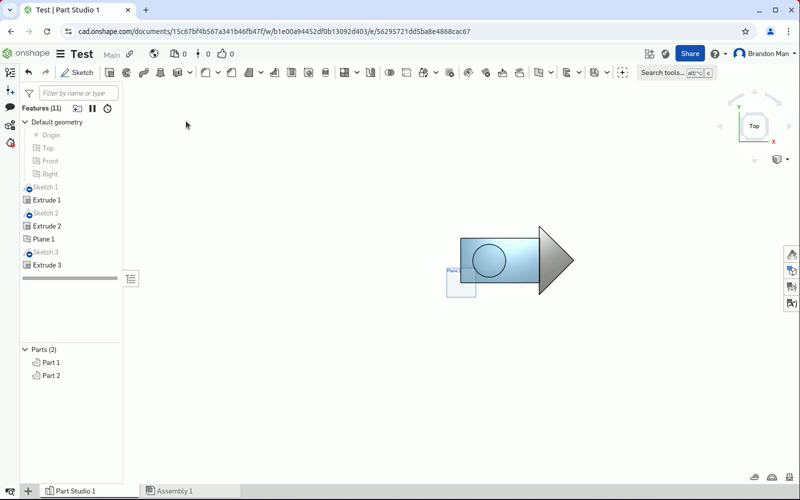
key(shift+h)
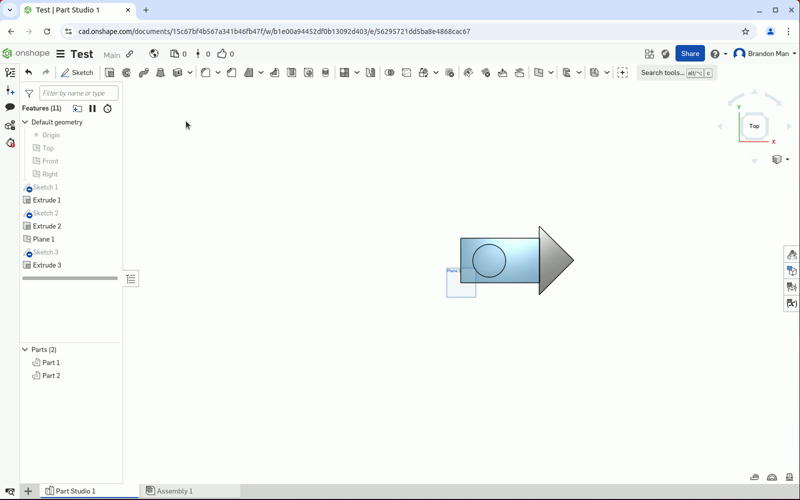
mouse_move(73, 189)
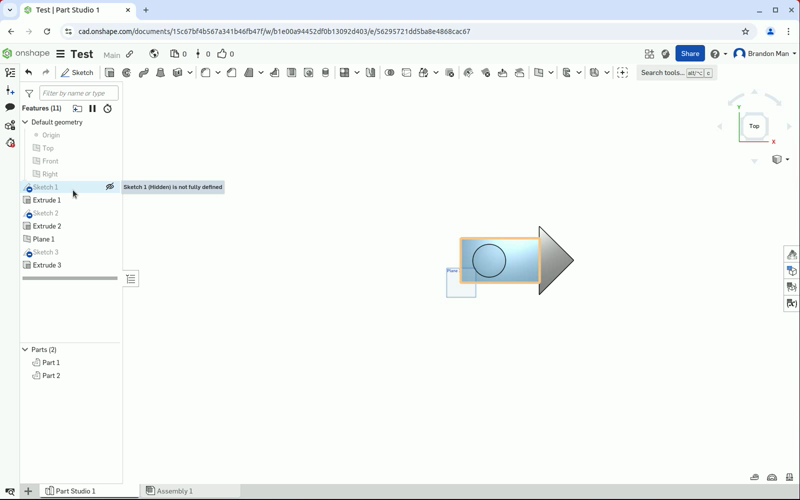
click(73, 189)
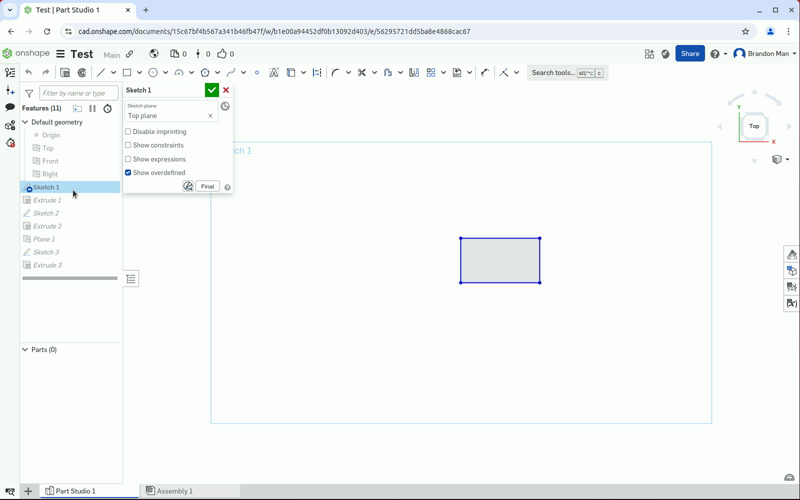
mouse_move(229, 92)
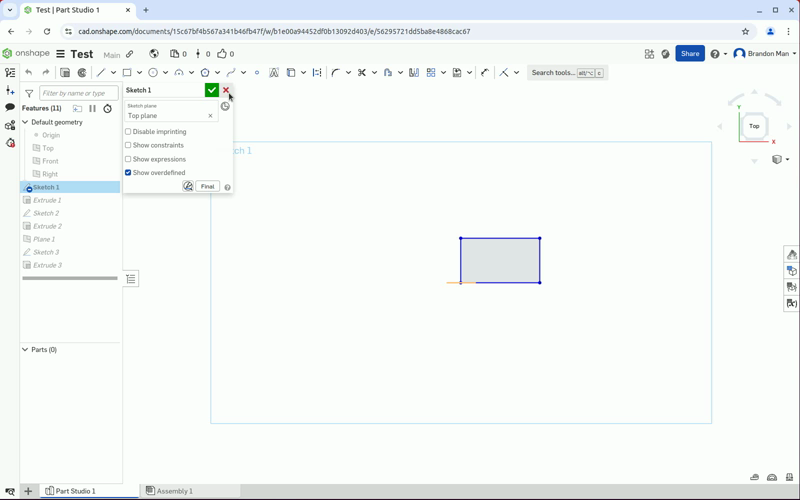
click(229, 92)
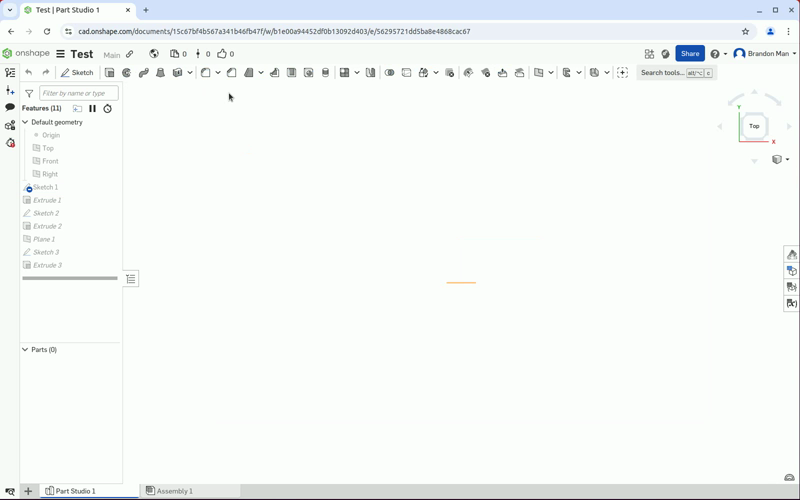
key(shift+s)
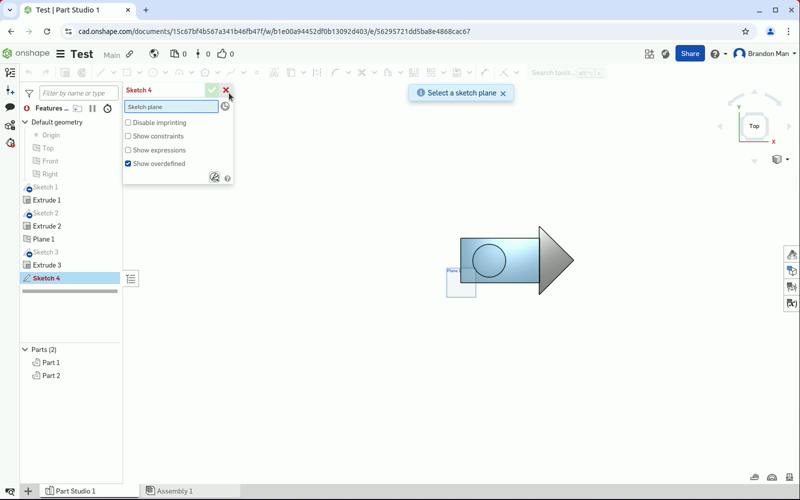
mouse_move(73, 241)
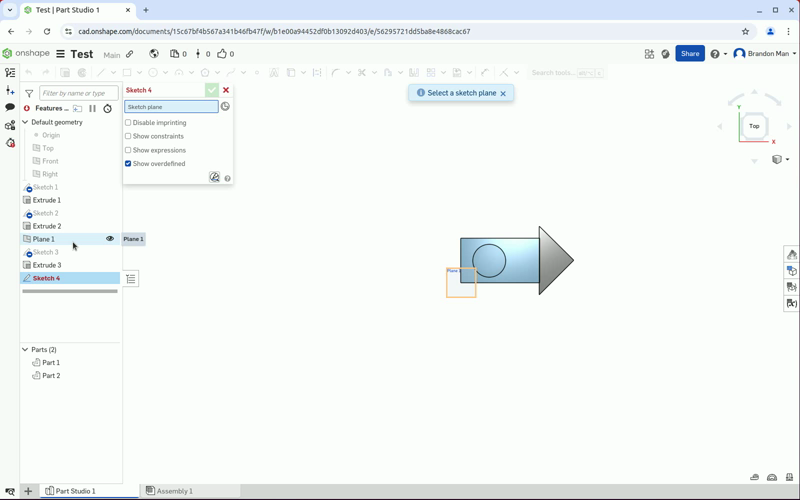
click(73, 241)
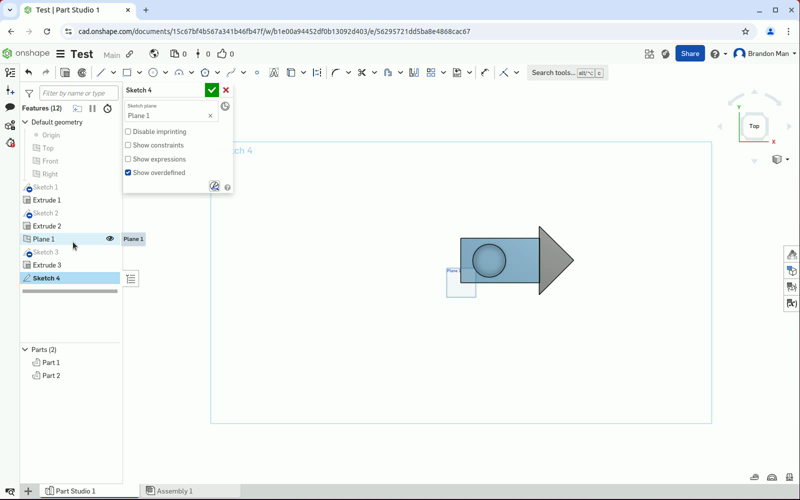
mouse_move(73, 352)
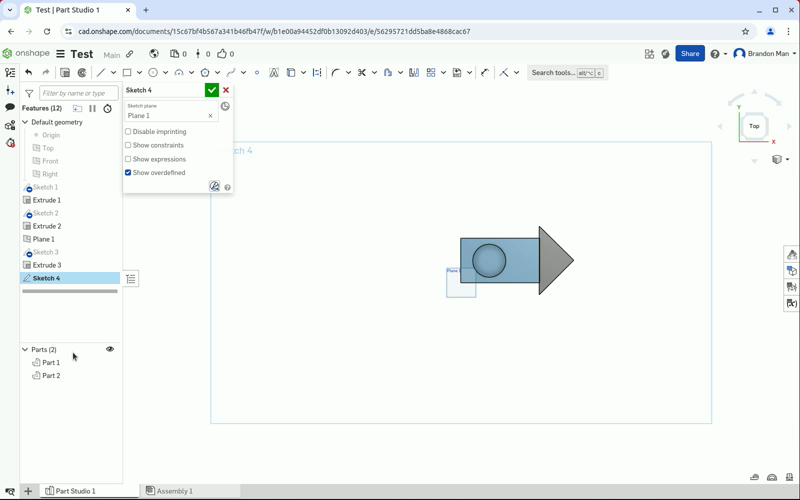
key(y)
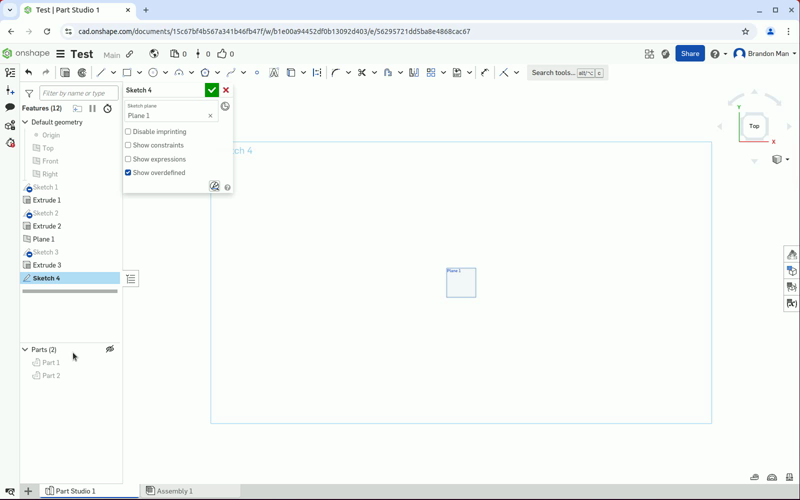
key(c)
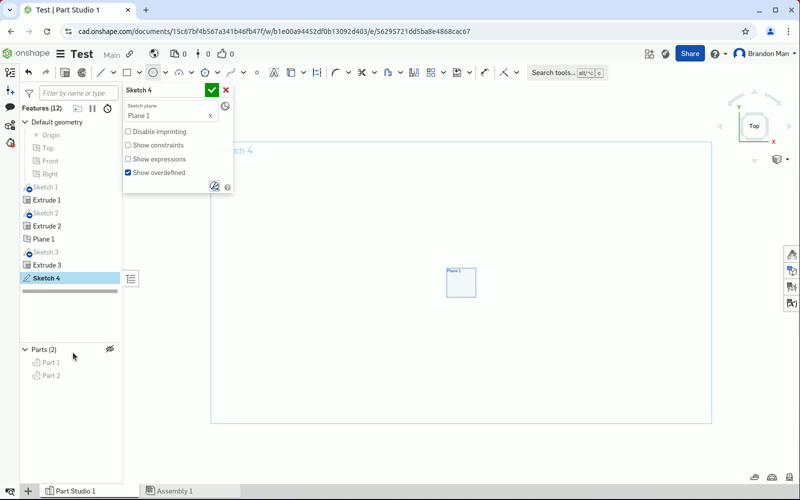
key_down(shift)
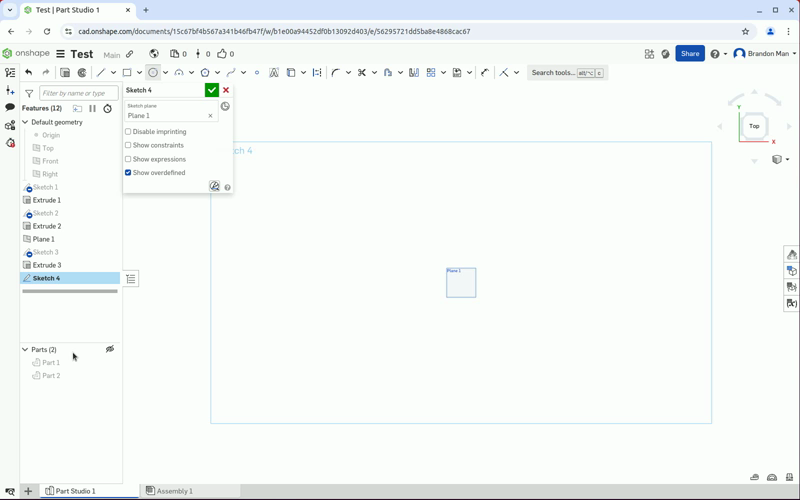
mouse_move(535, 260)
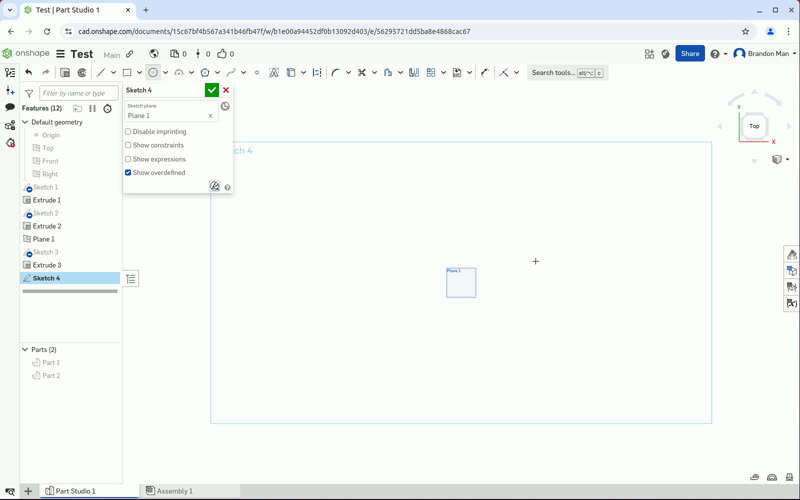
click(535, 260)
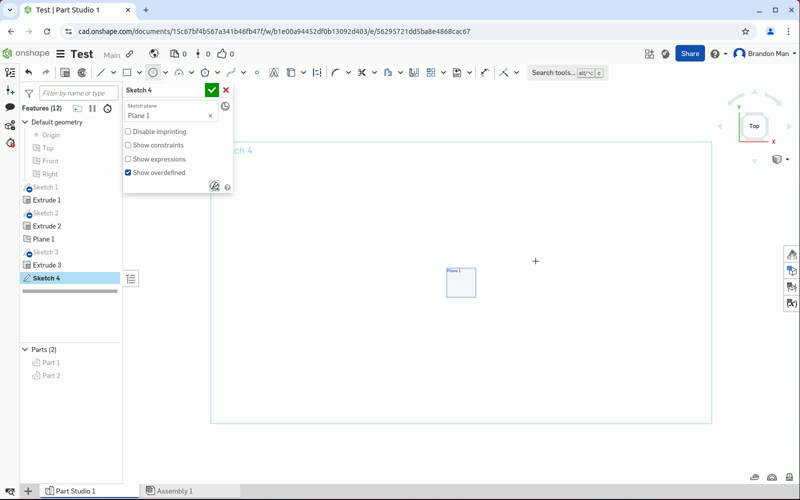
key_up(shift)
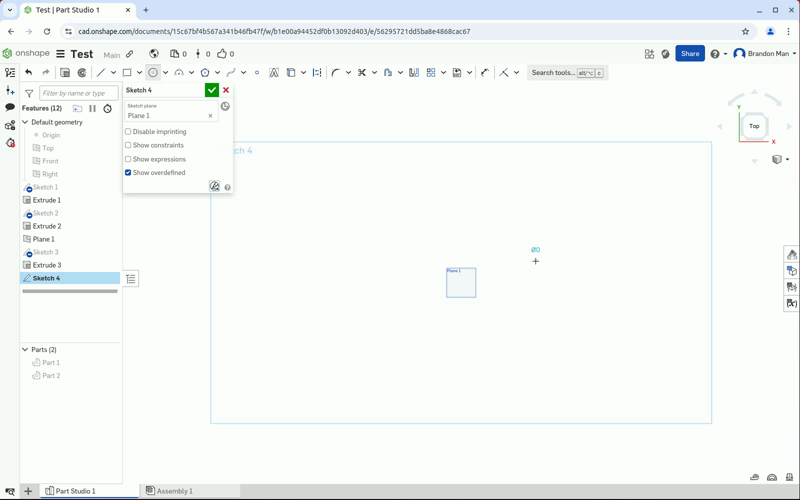
mouse_move(552, 260)
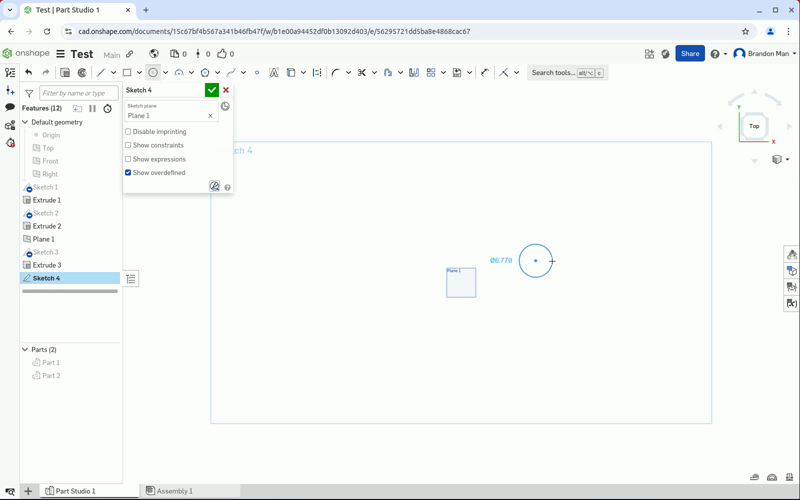
click(552, 260)
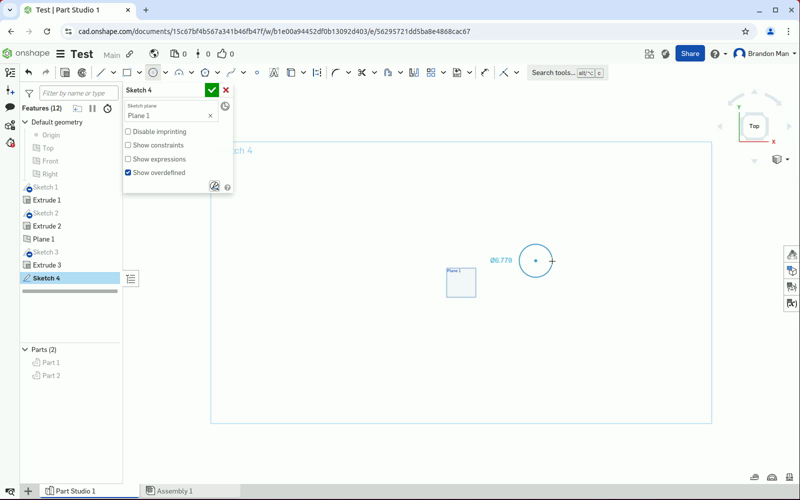
key(esc)
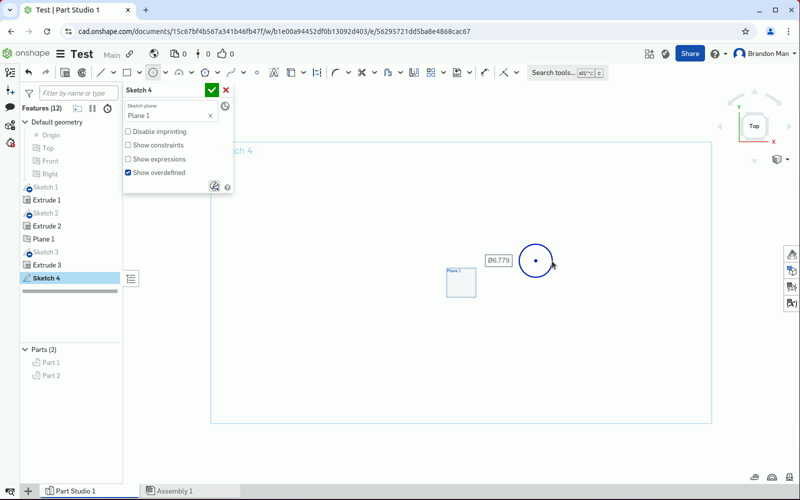
mouse_move(523, 253)
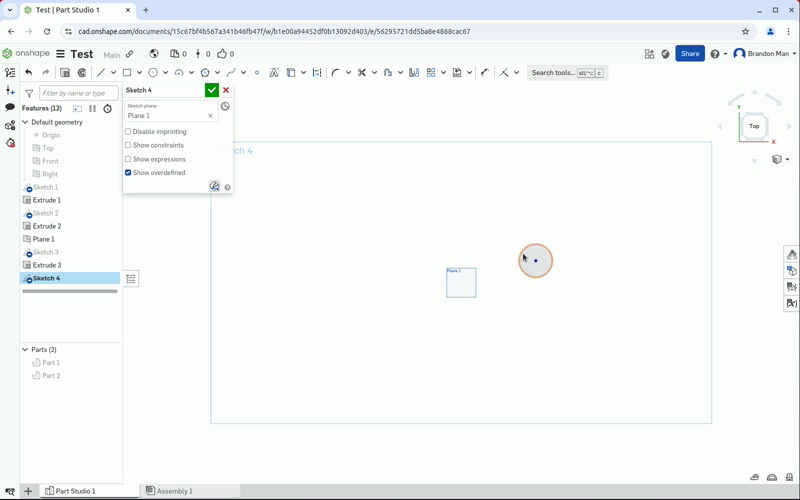
scroll(6)
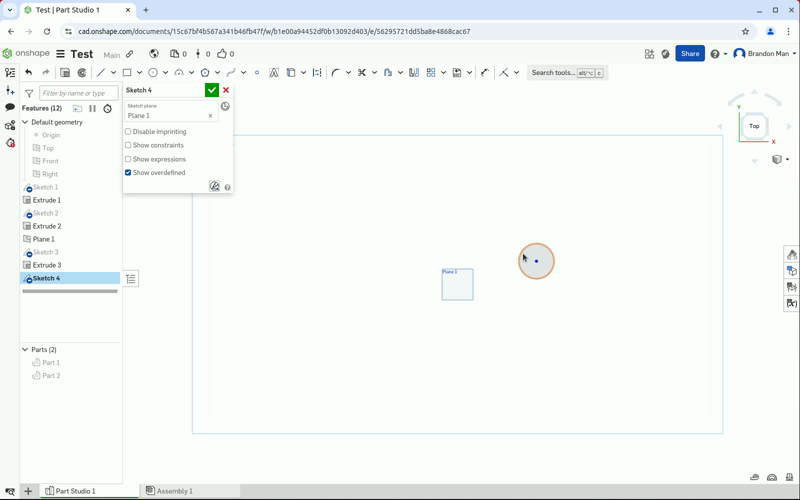
scroll(6)
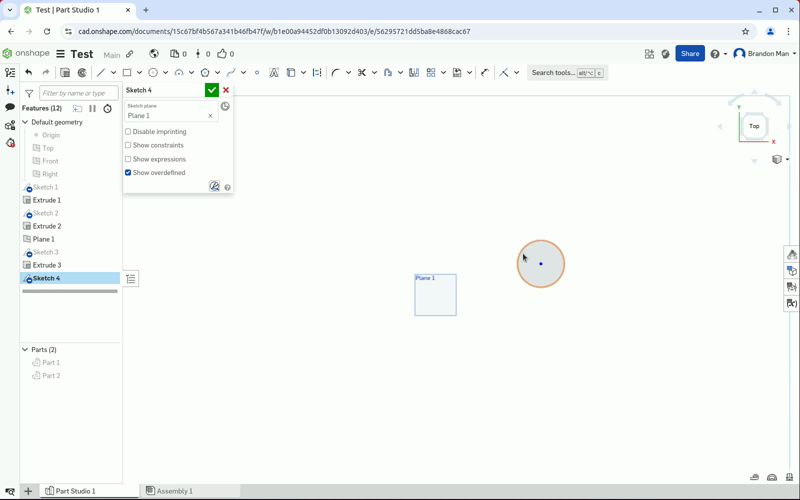
scroll(6)
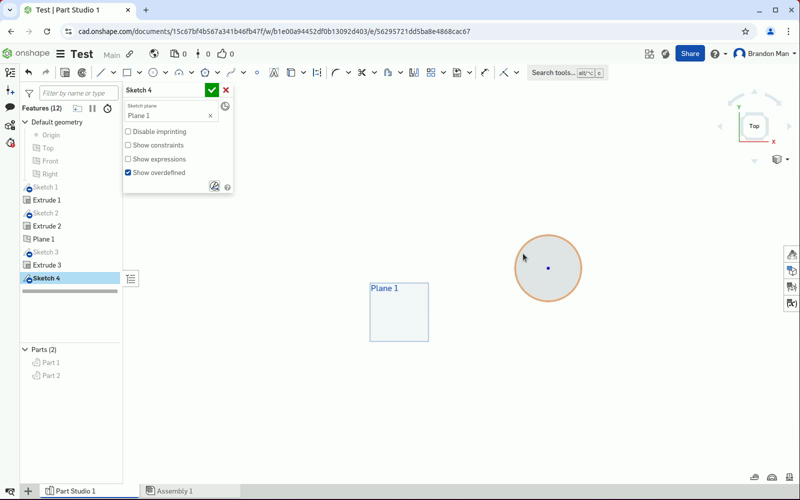
scroll(6)
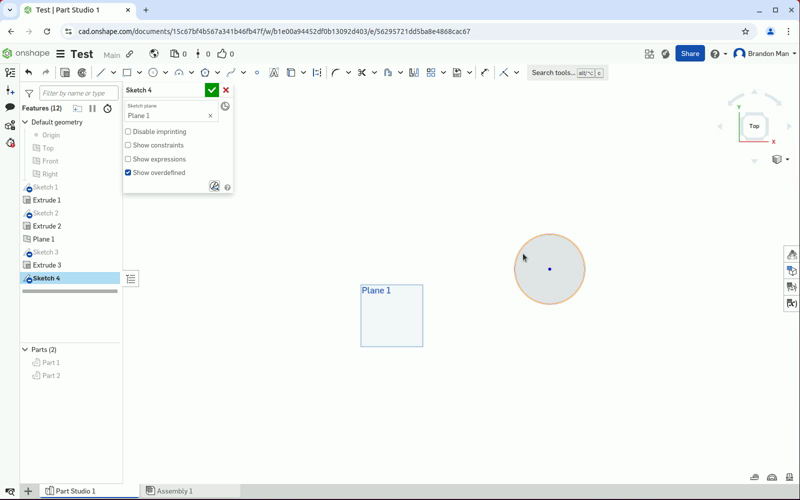
scroll(6)
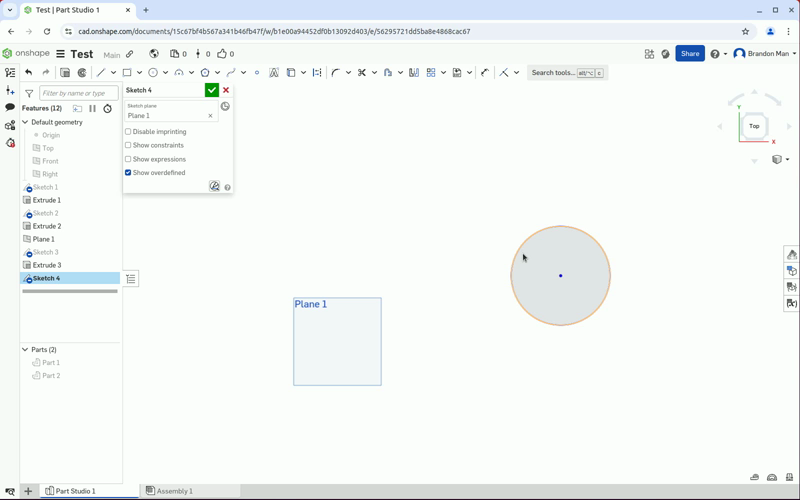
scroll(6)
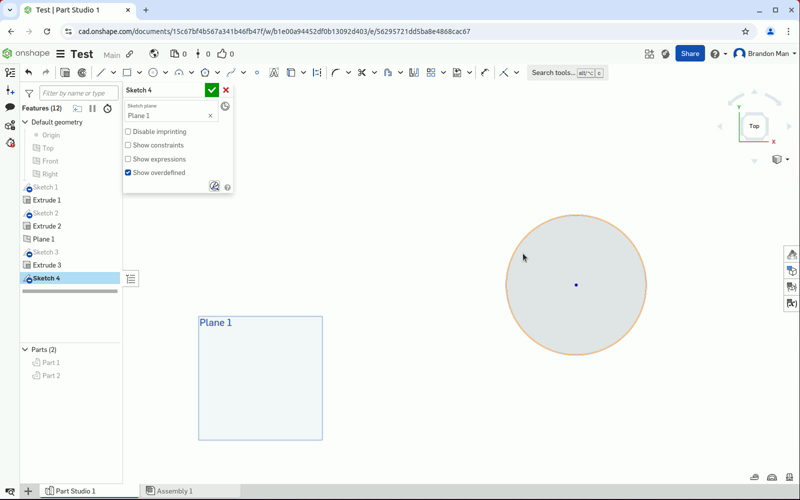
scroll(6)
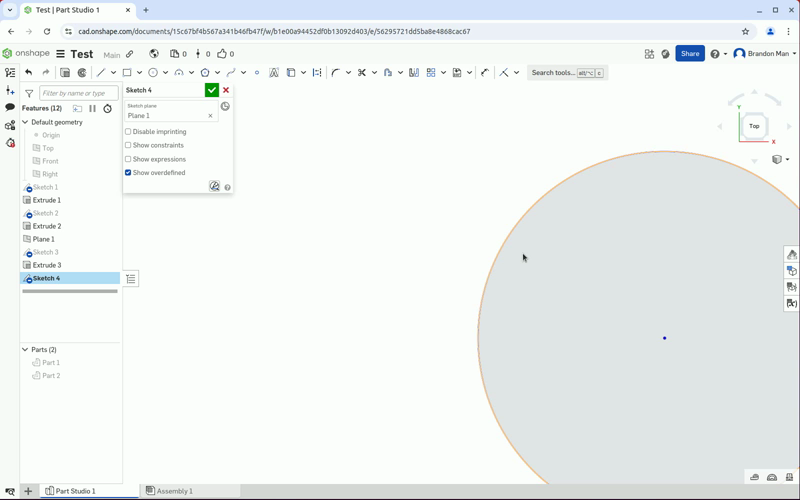
click(523, 253)
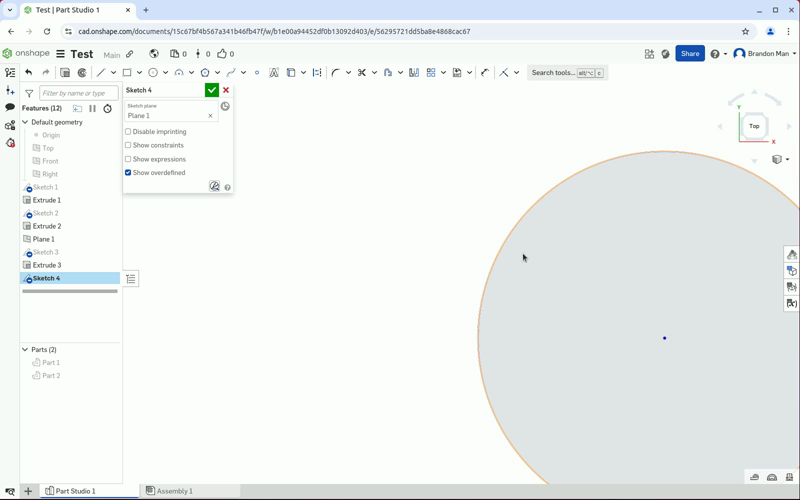
scroll(-6)
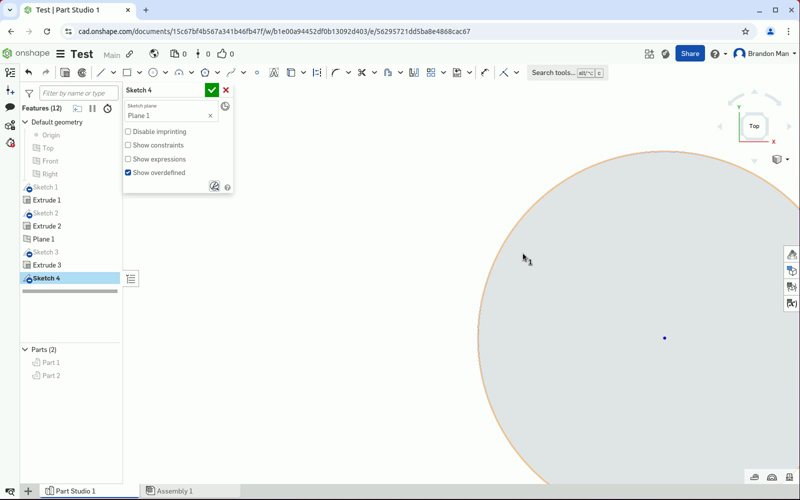
scroll(-6)
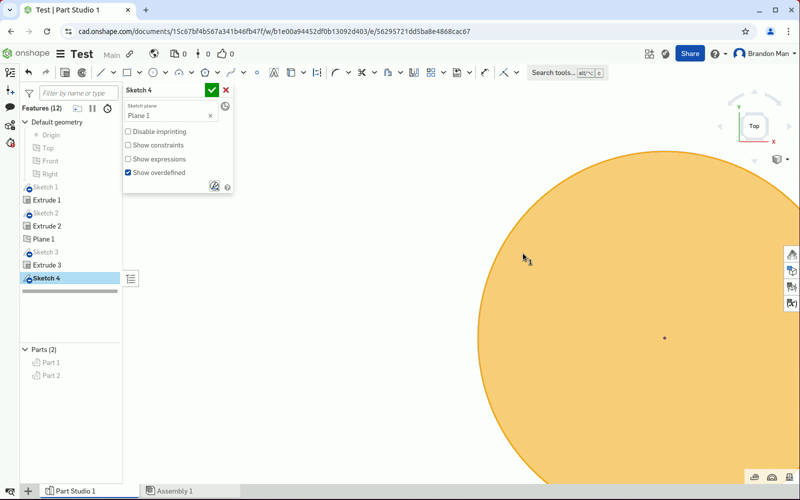
scroll(-6)
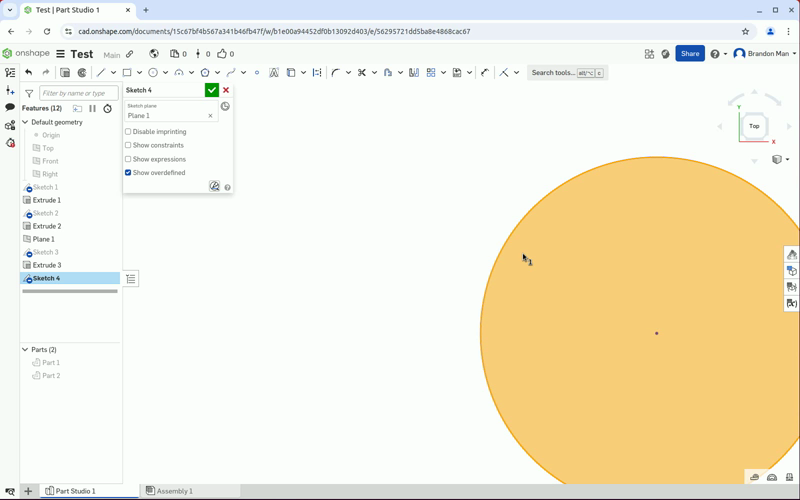
scroll(-6)
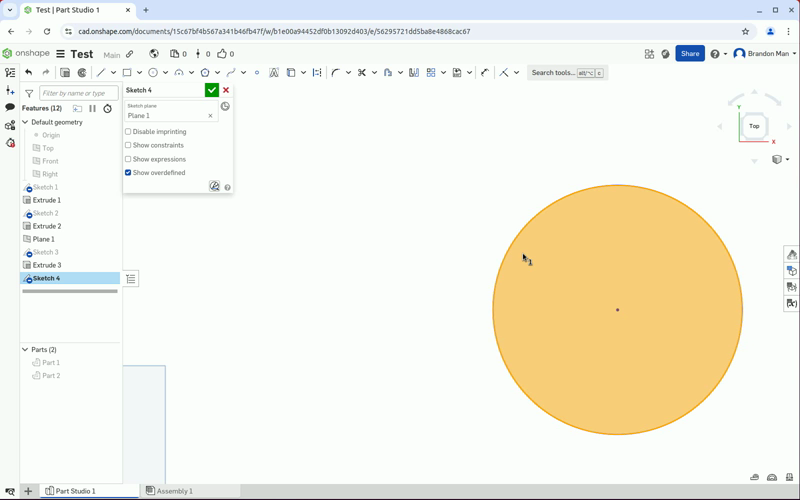
scroll(-6)
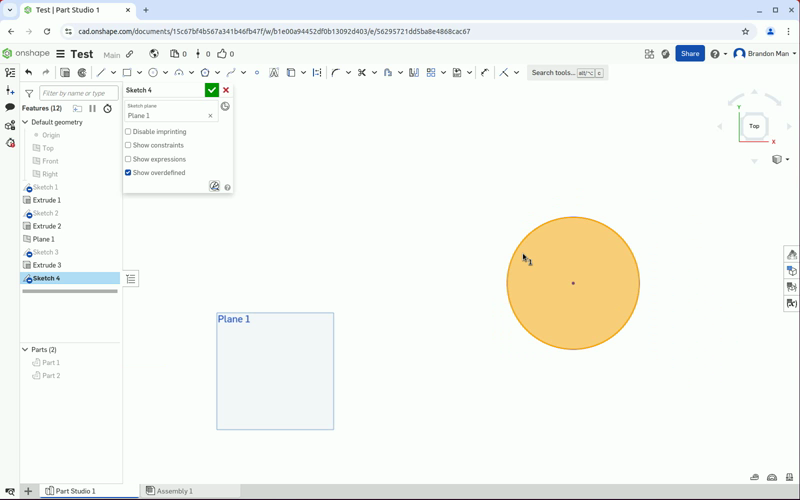
scroll(-6)
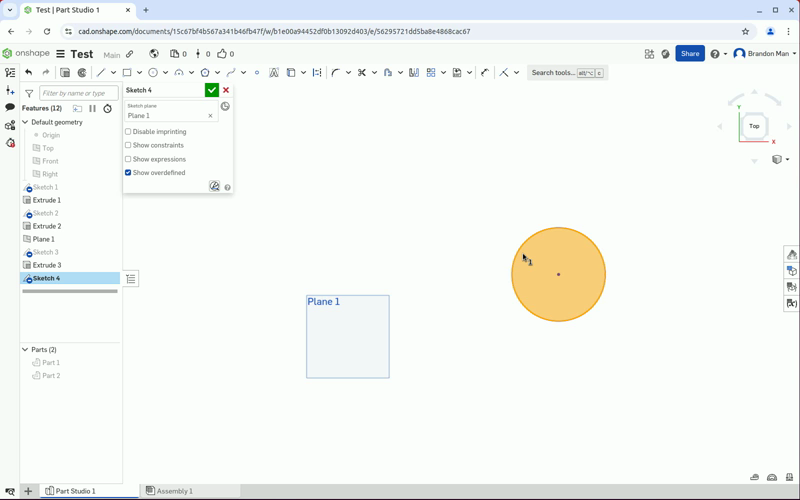
scroll(-6)
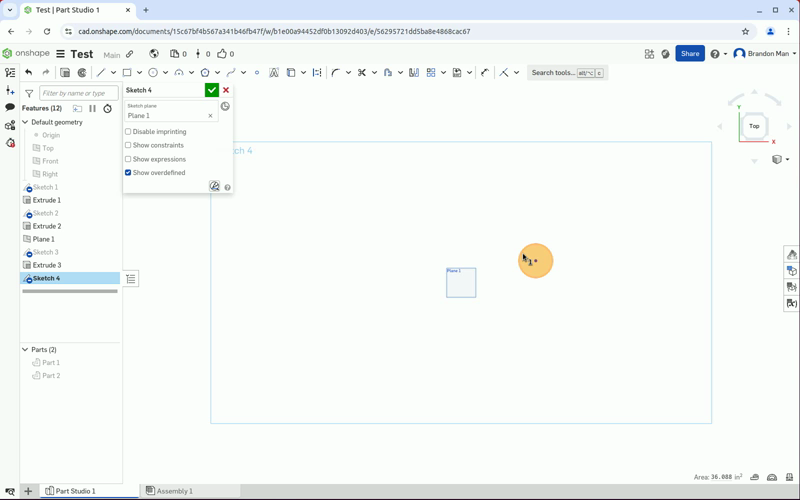
mouse_move(73, 352)
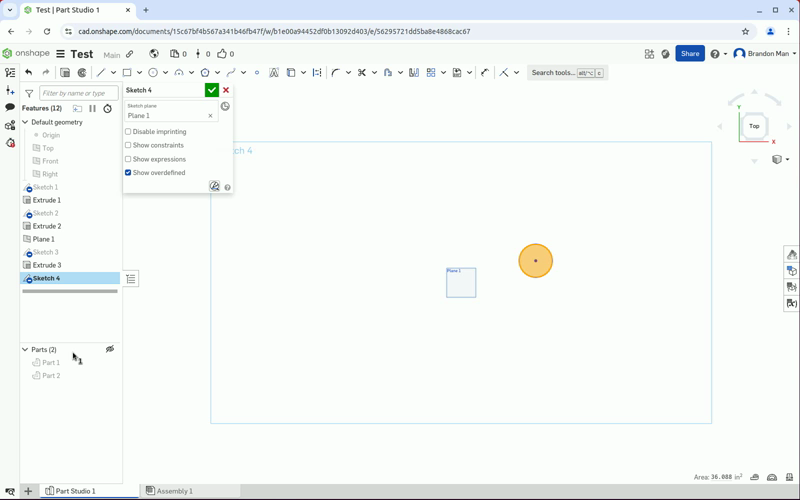
key(shift+y)
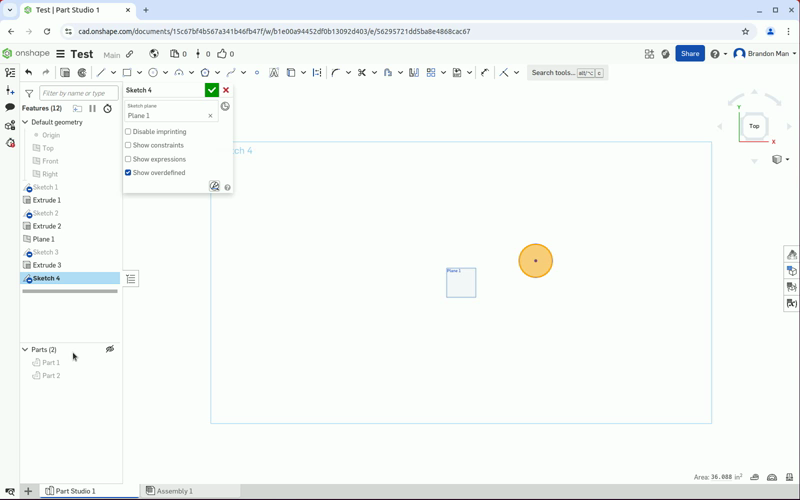
key(shift+e)
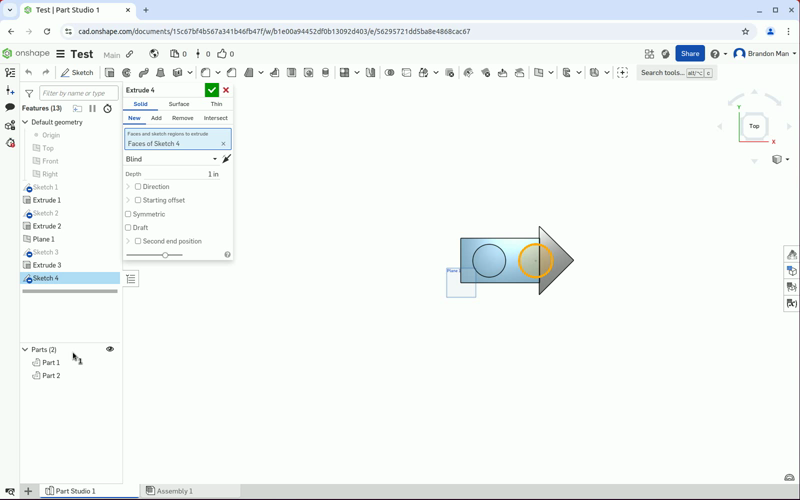
mouse_move(143, 106)
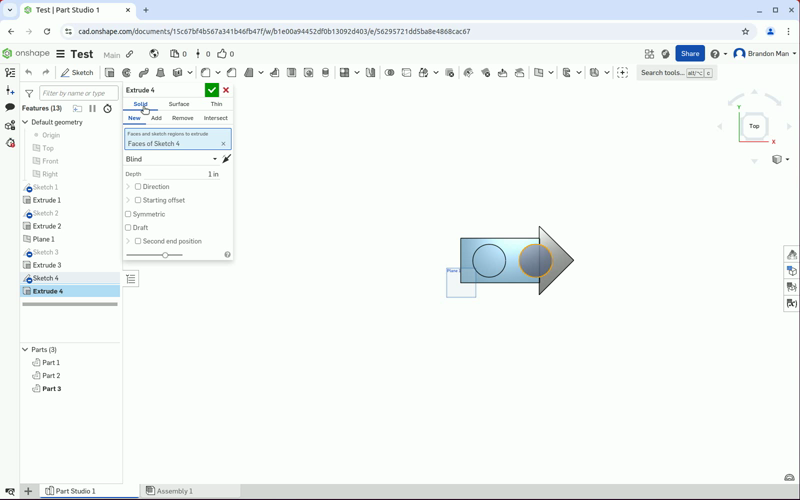
click(143, 106)
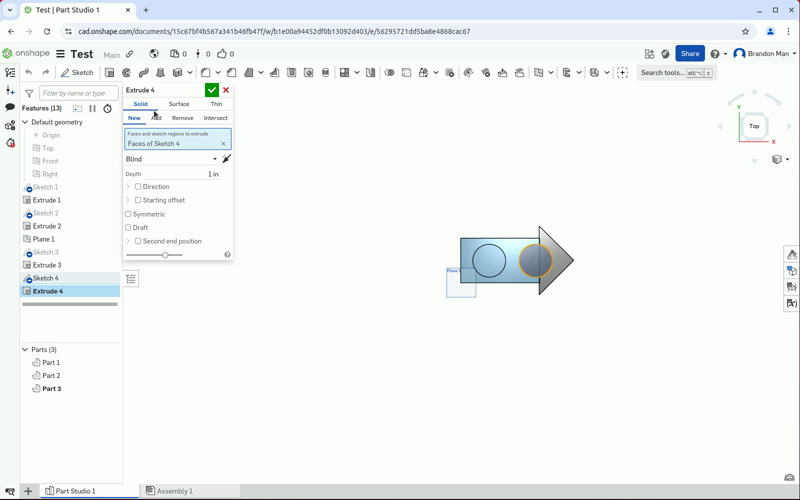
mouse_move(186, 120)
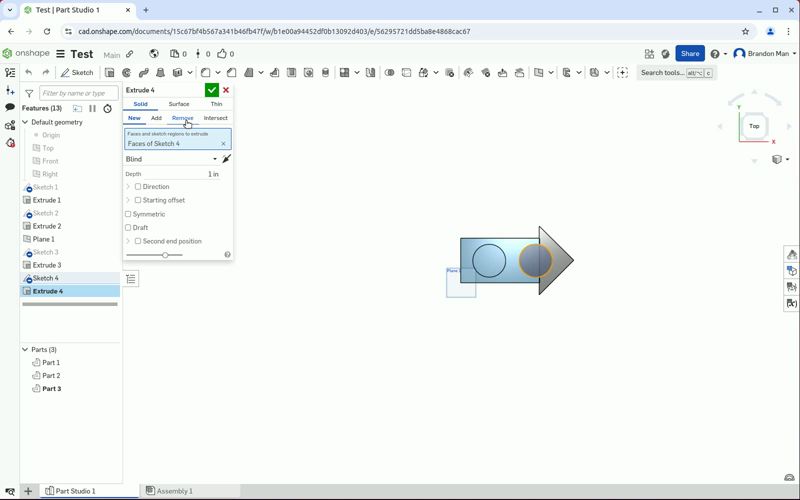
click(186, 120)
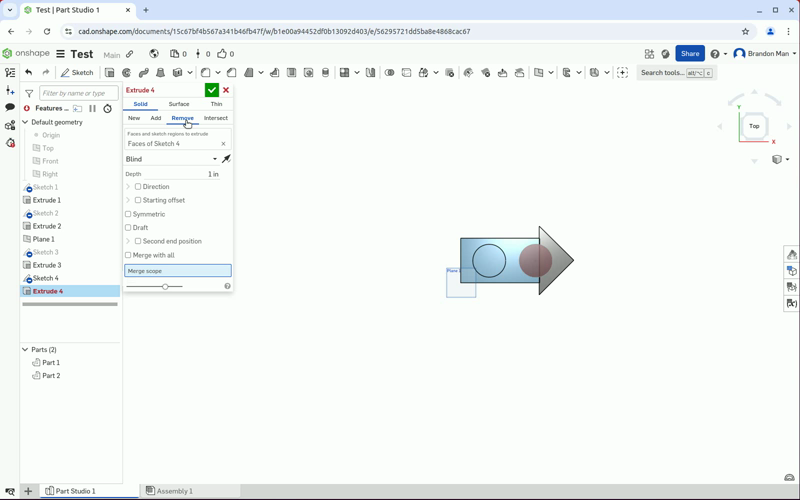
key(tab, 4)
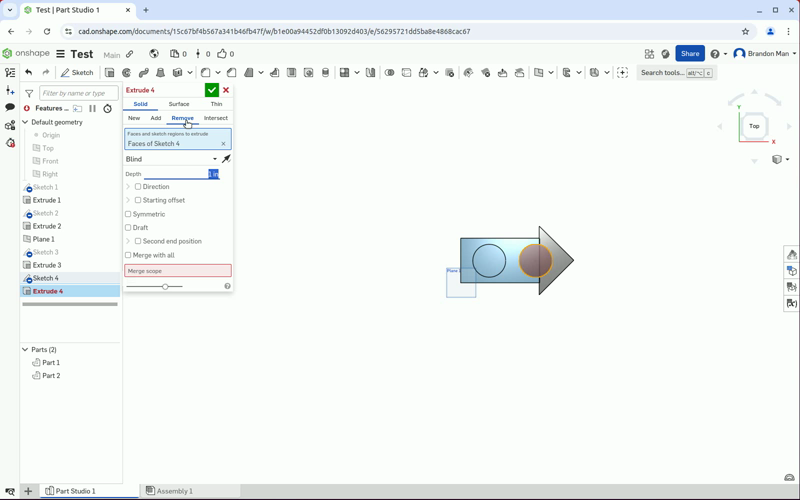
text(2.407)
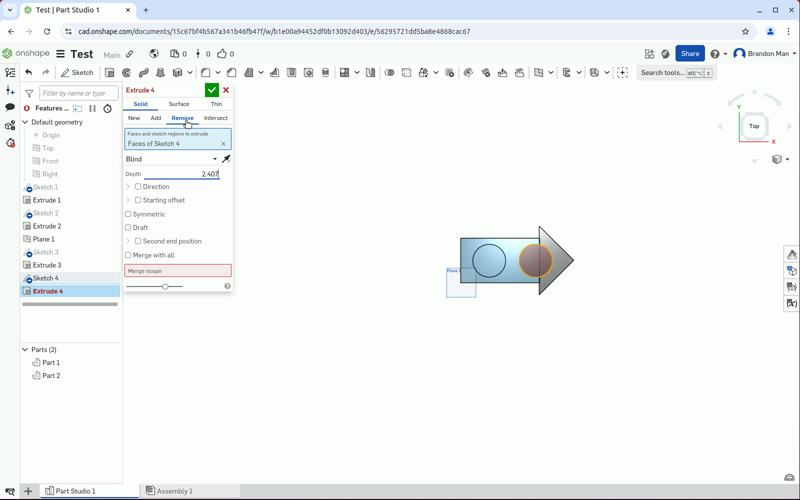
key(tab, 6)
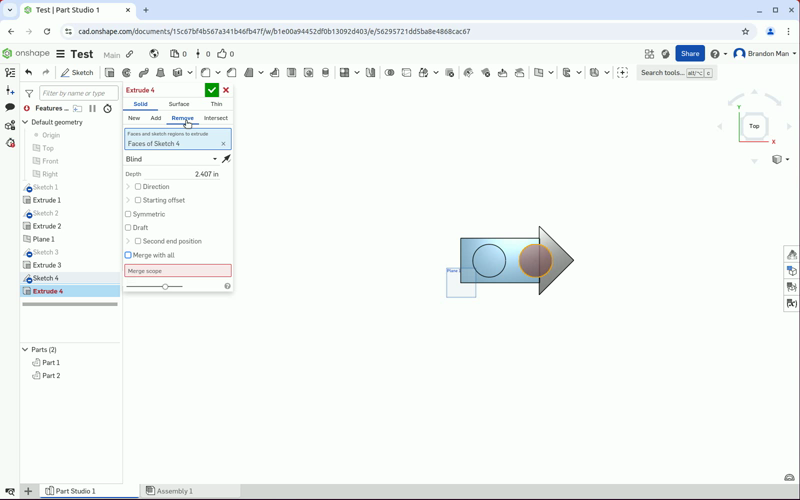
key(space)
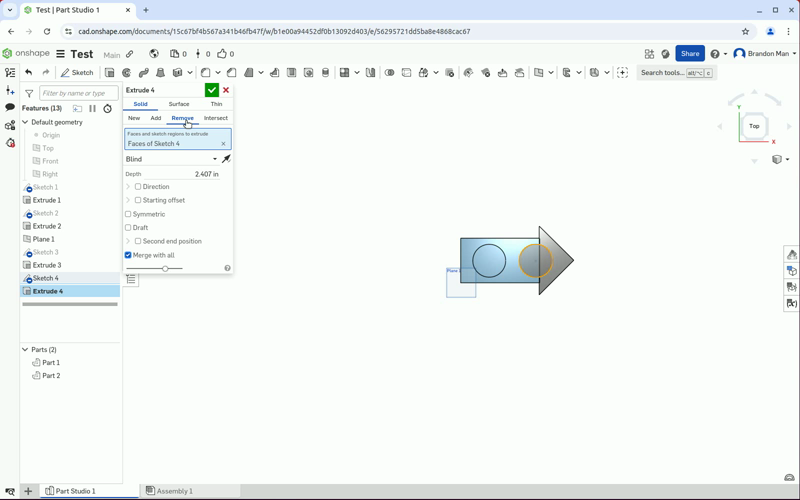
key(enter)
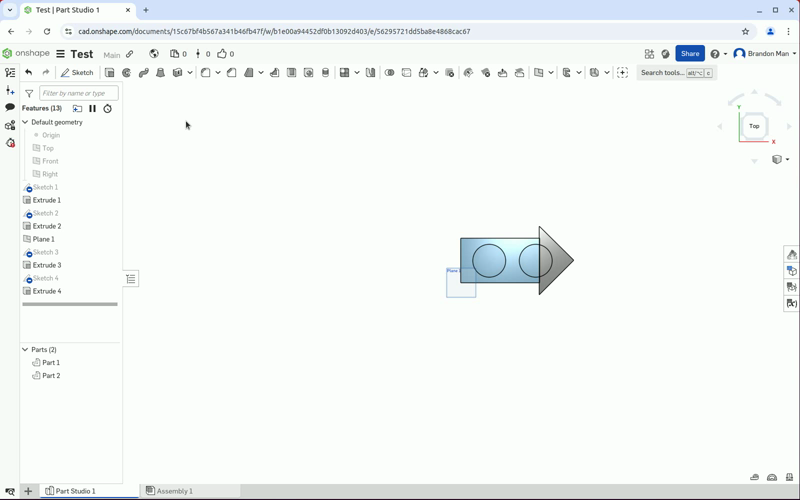
key(shift+h)
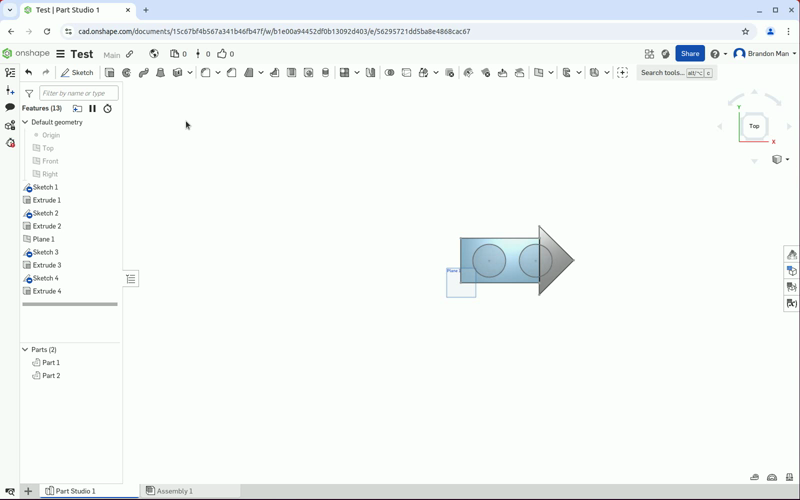
key(shift+h)
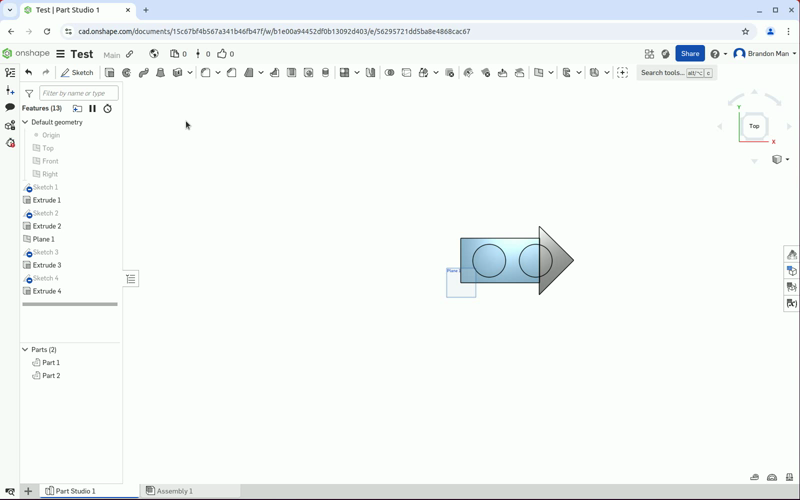
mouse_move(73, 189)
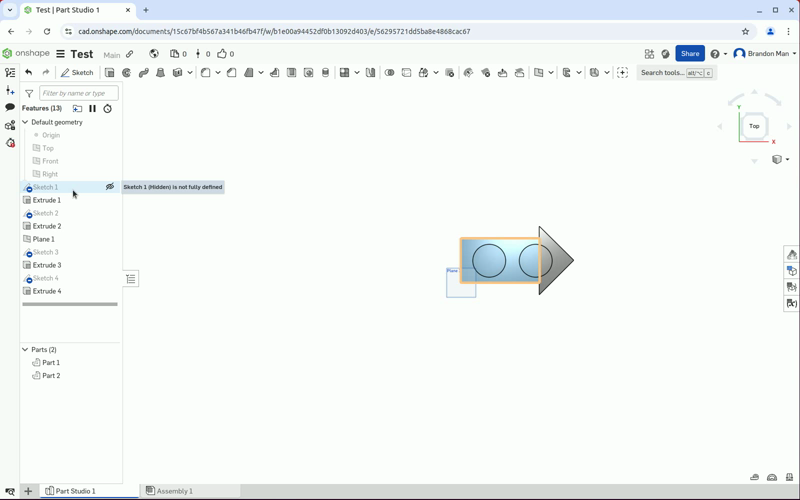
click(73, 189)
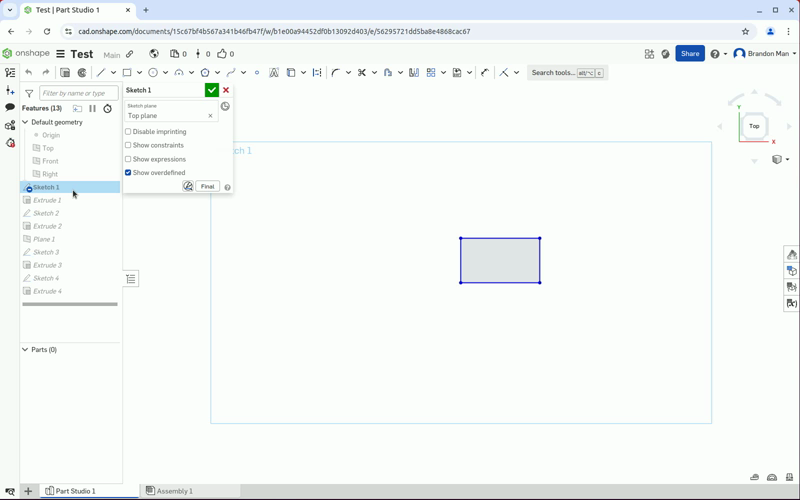
mouse_move(229, 92)
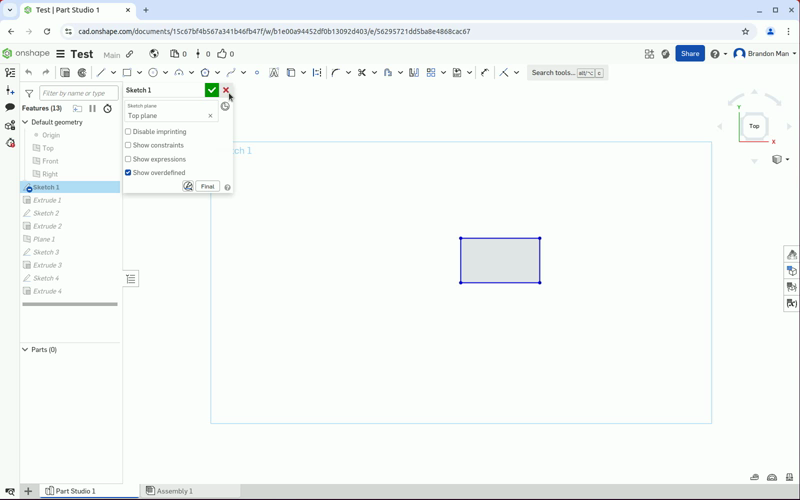
click(229, 92)
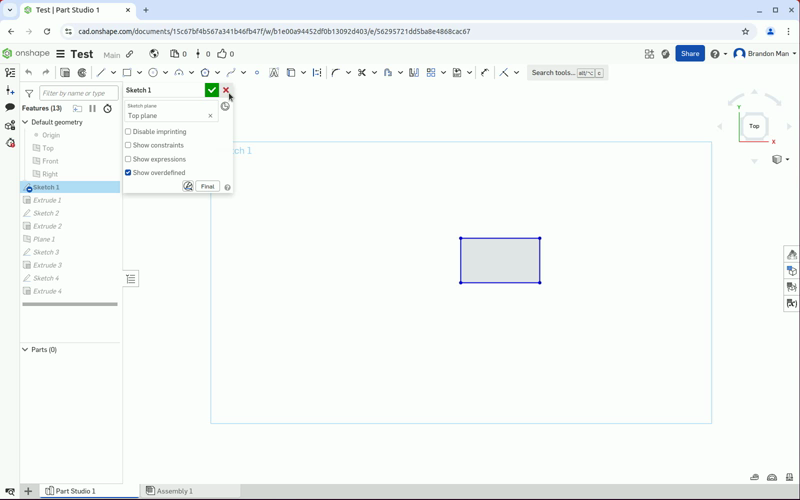
key(shift+s)
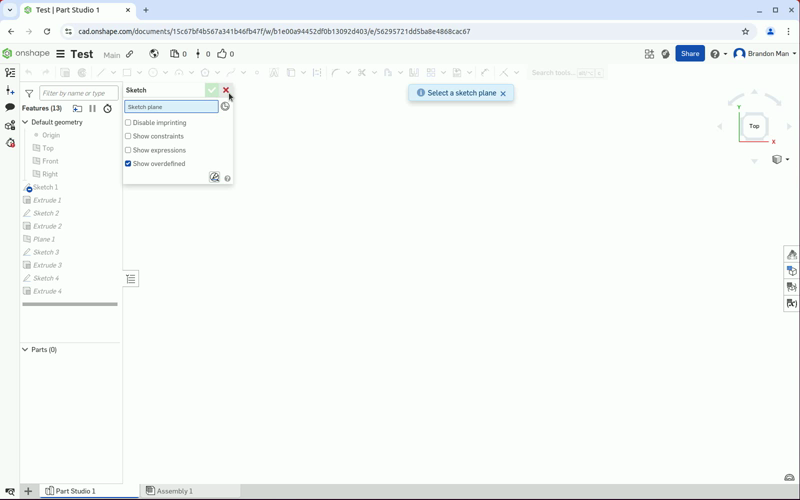
mouse_move(73, 241)
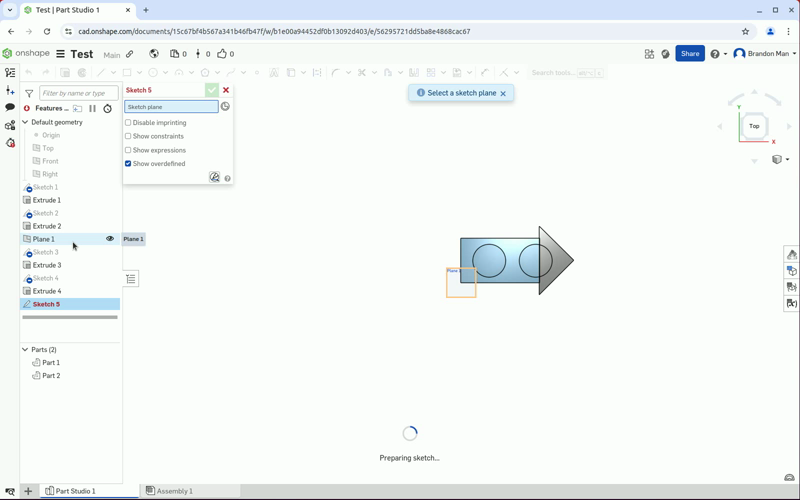
click(73, 241)
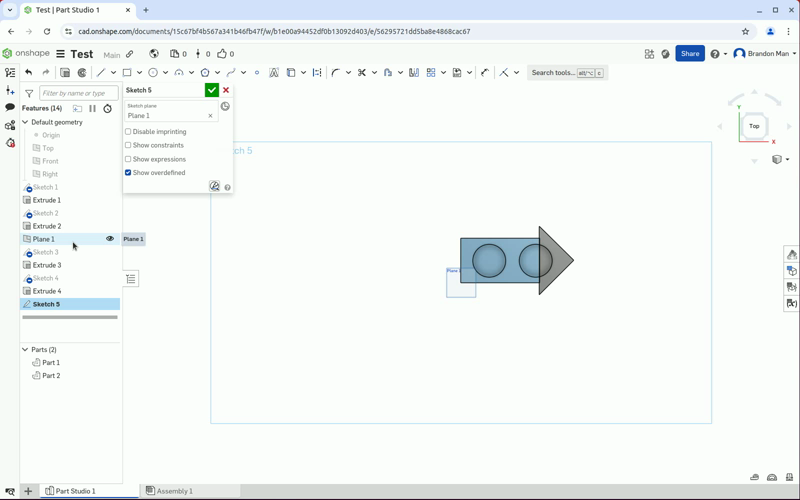
mouse_move(73, 352)
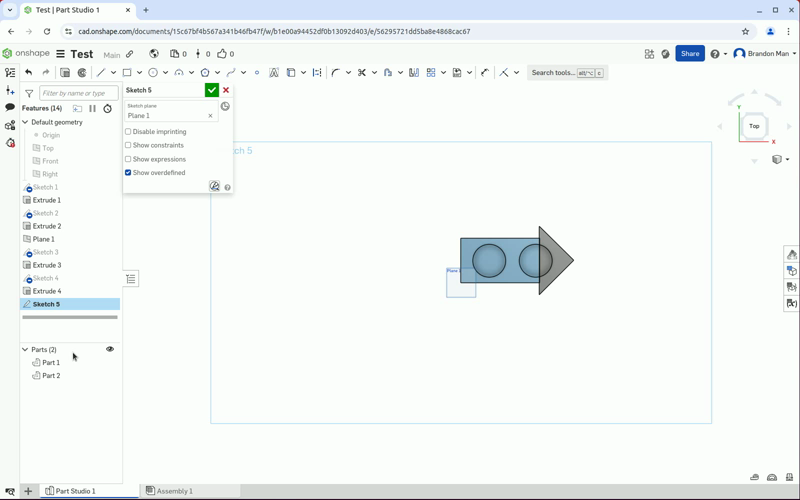
key(y)
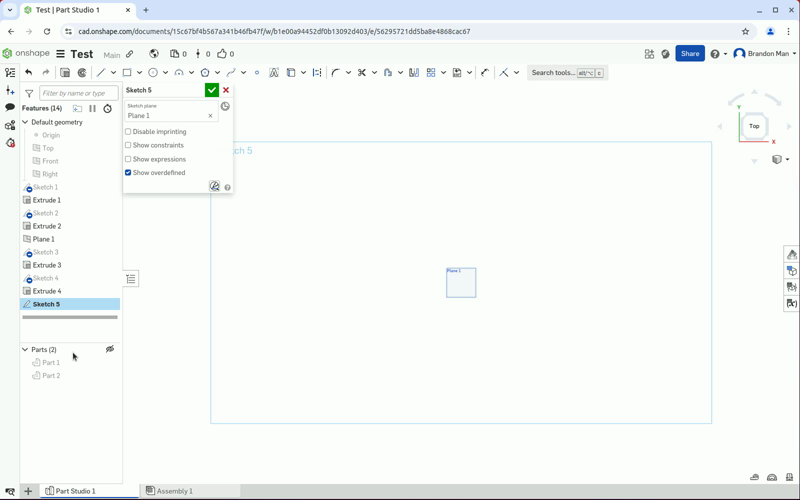
key(c)
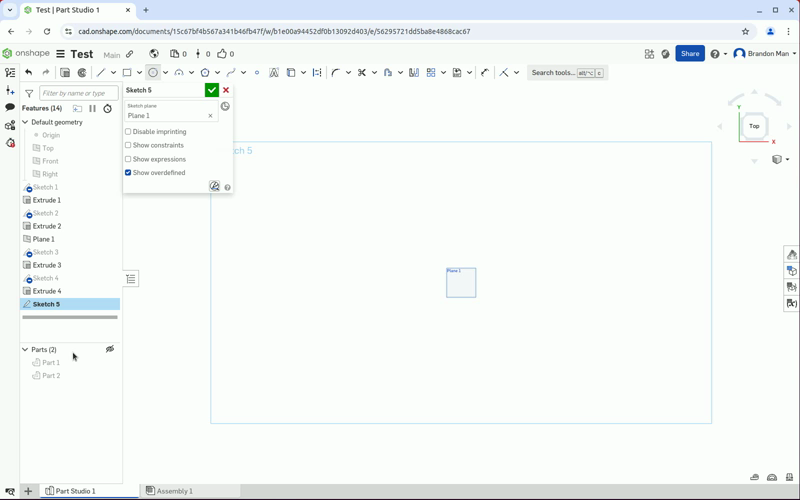
key_down(shift)
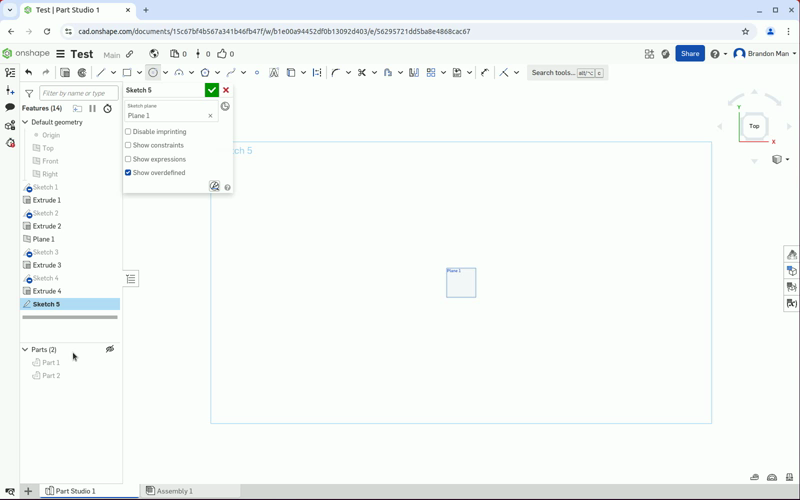
mouse_move(512, 260)
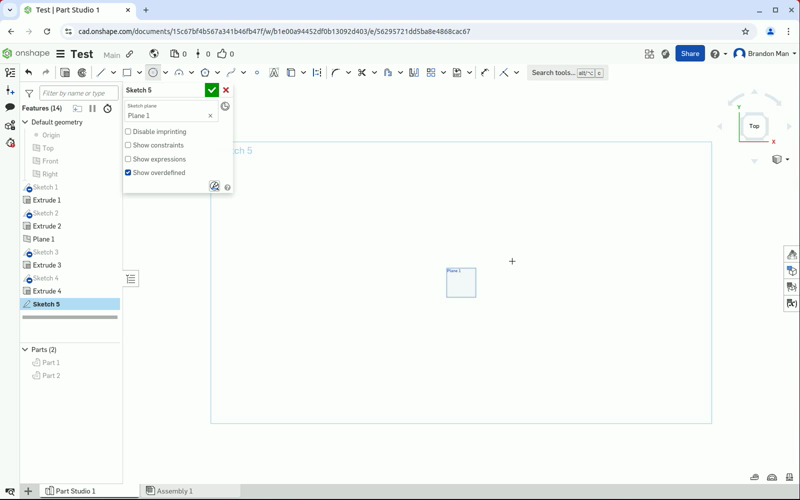
click(512, 260)
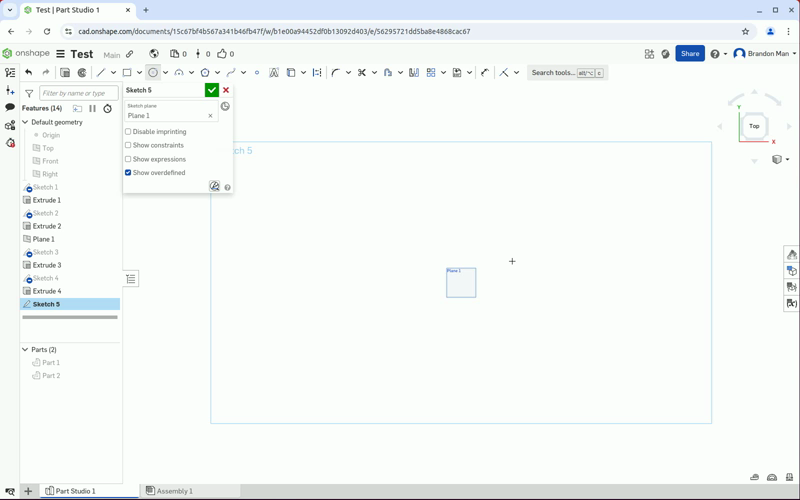
key_up(shift)
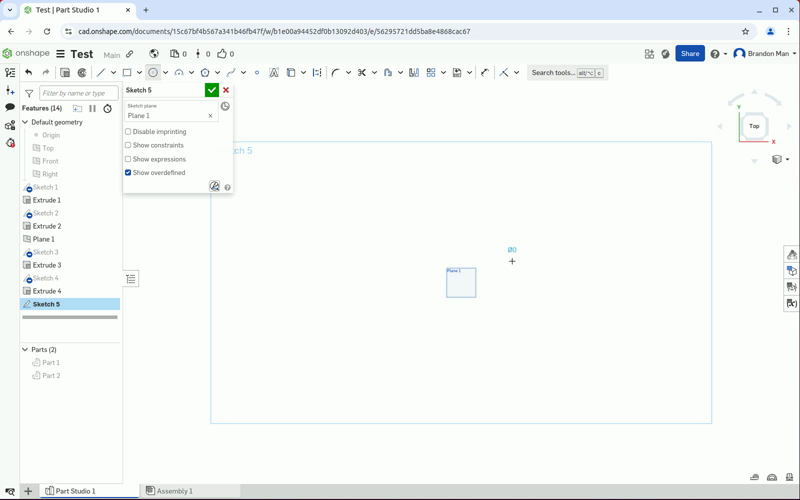
mouse_move(514, 260)
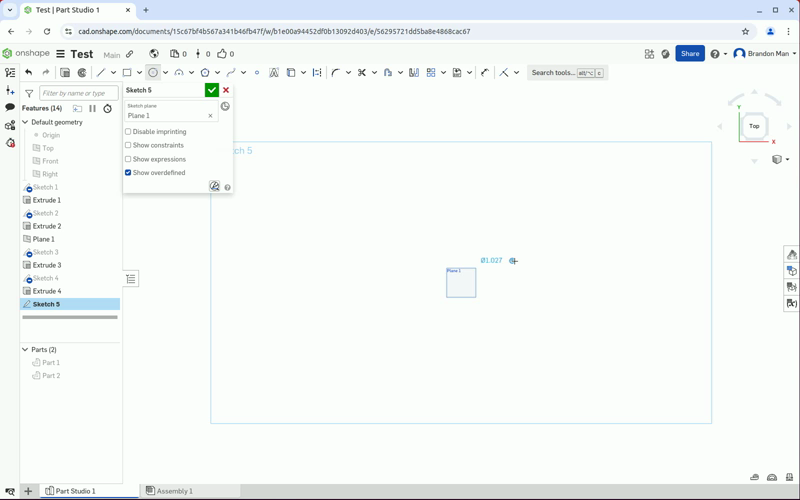
scroll(6)
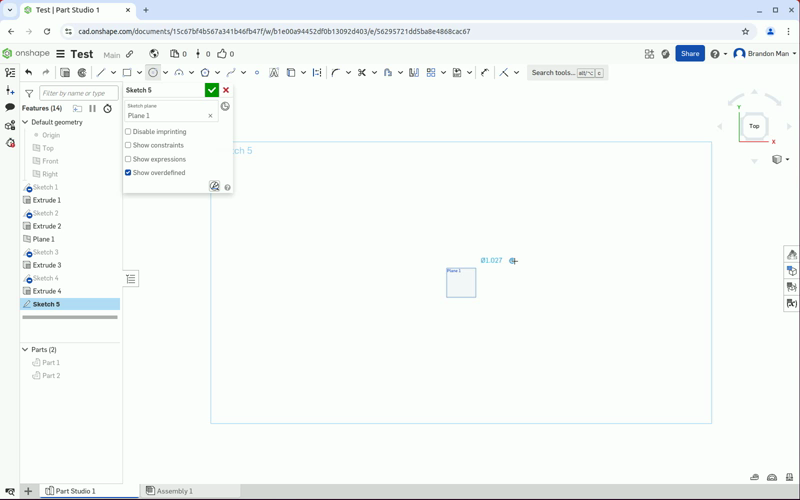
scroll(6)
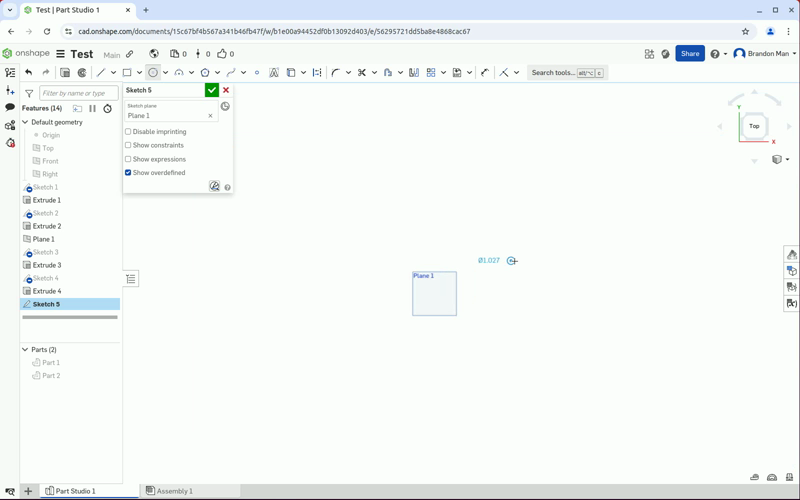
scroll(6)
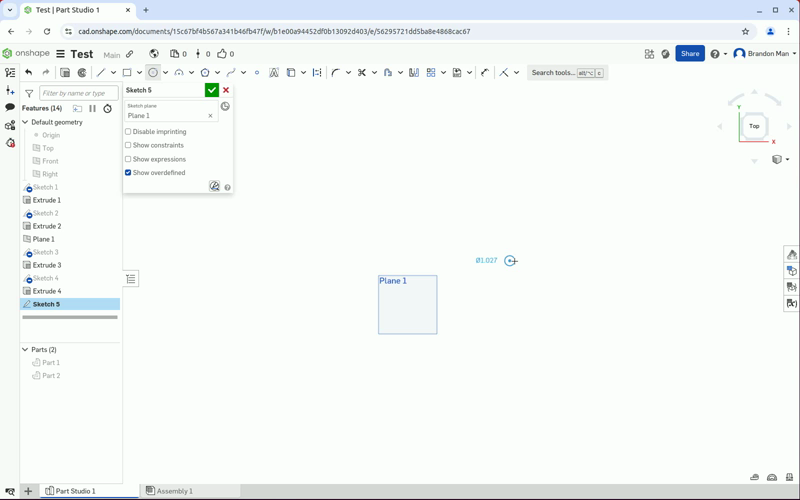
scroll(6)
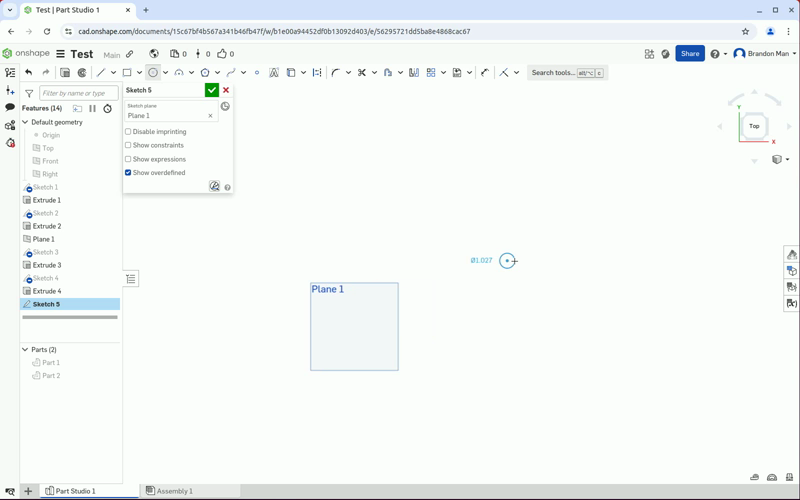
scroll(6)
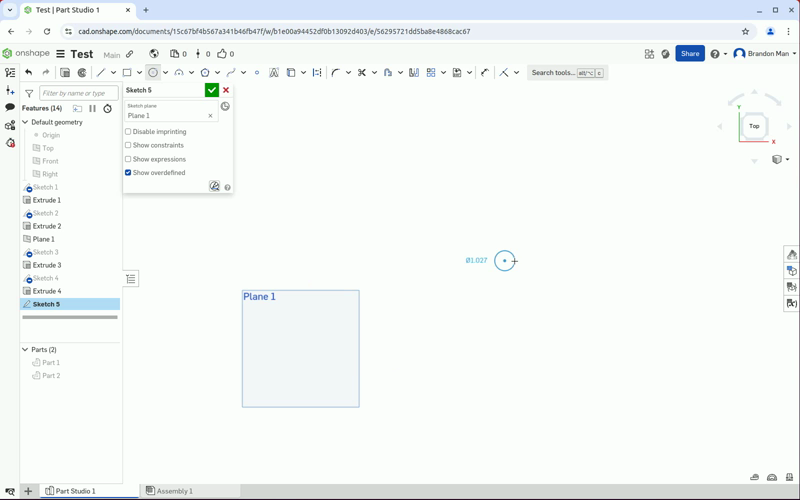
scroll(6)
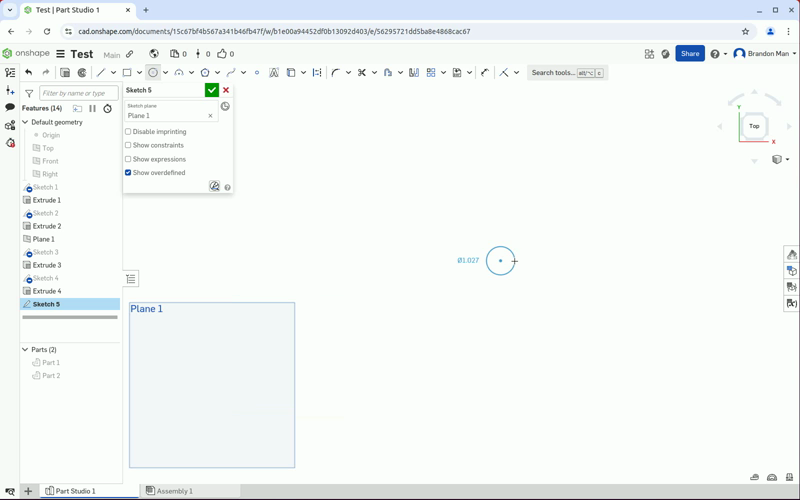
scroll(6)
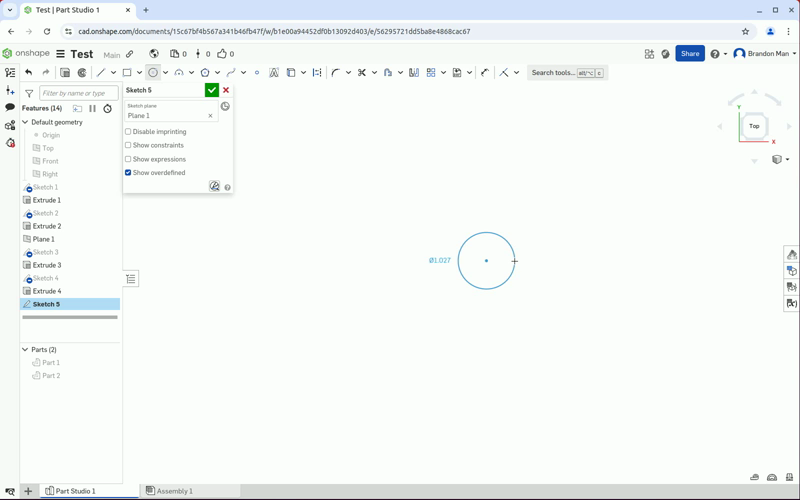
click(514, 260)
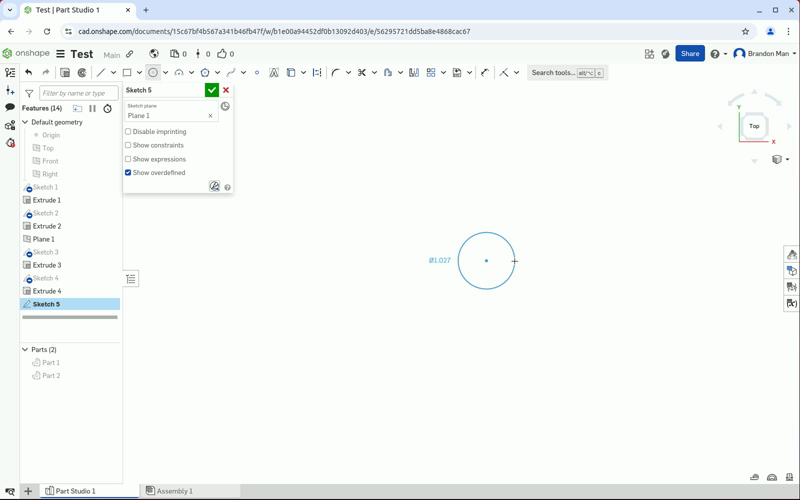
scroll(-6)
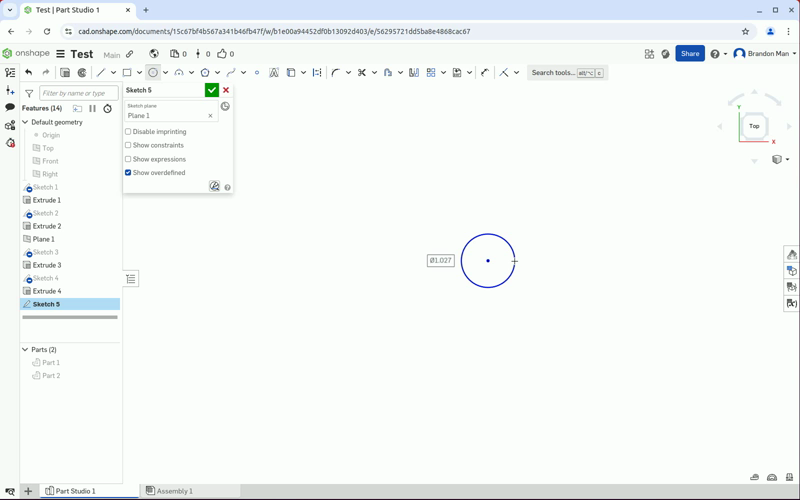
scroll(-6)
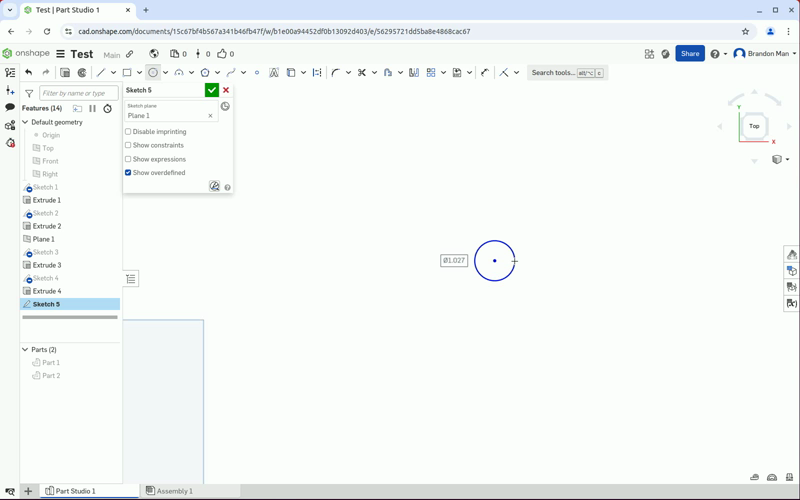
scroll(-6)
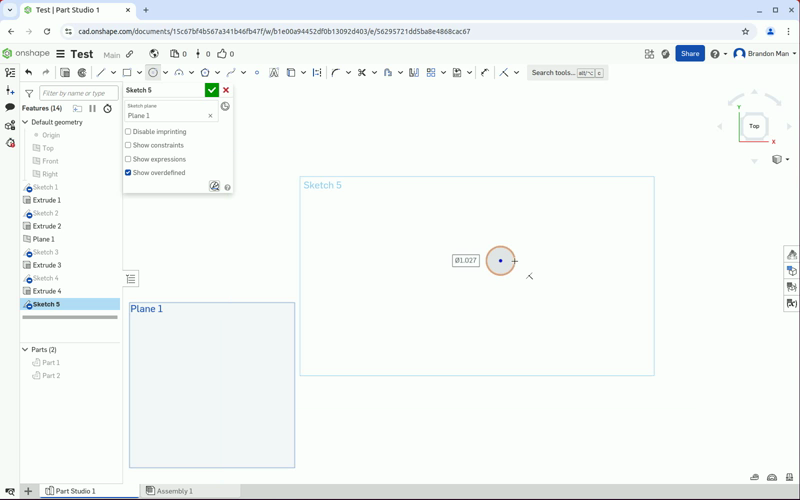
scroll(-6)
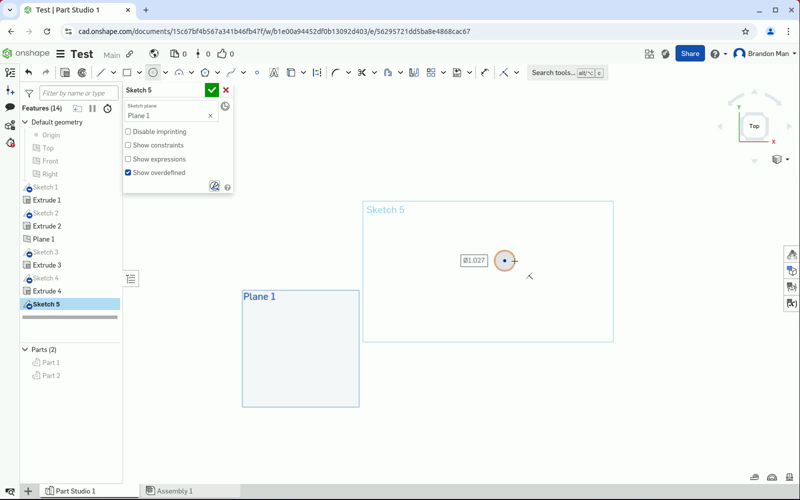
scroll(-6)
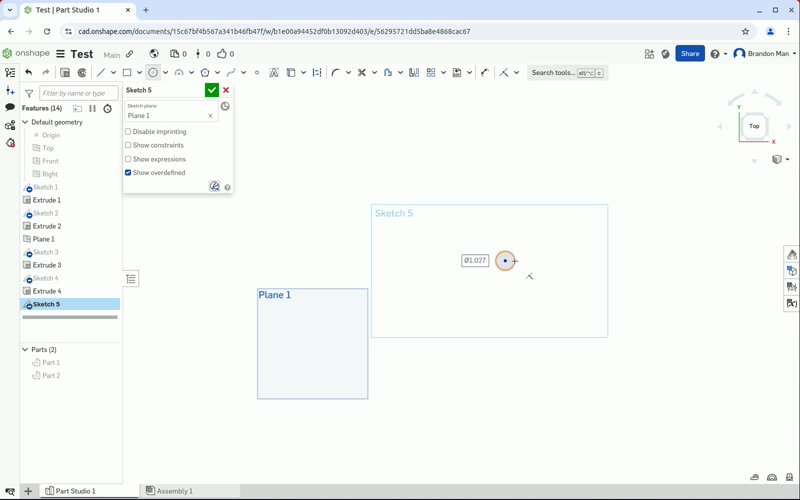
scroll(-6)
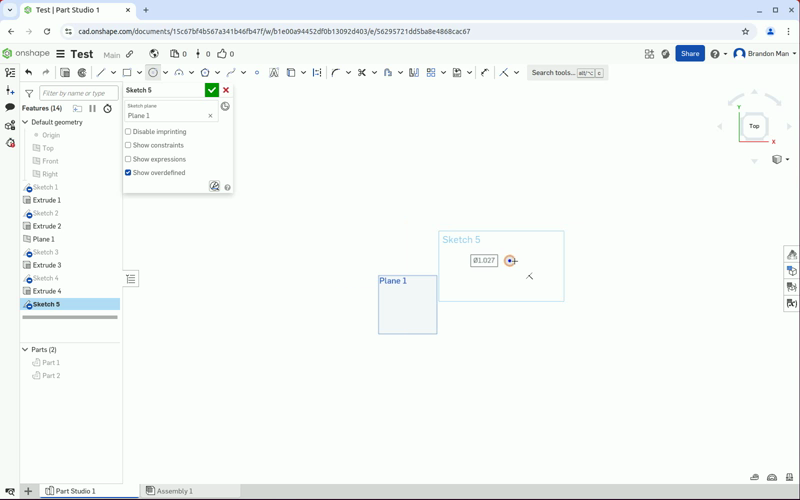
scroll(-6)
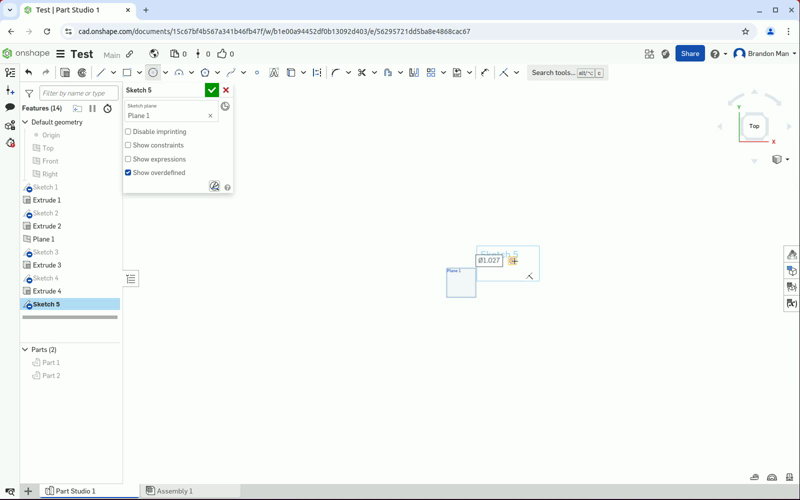
key(esc)
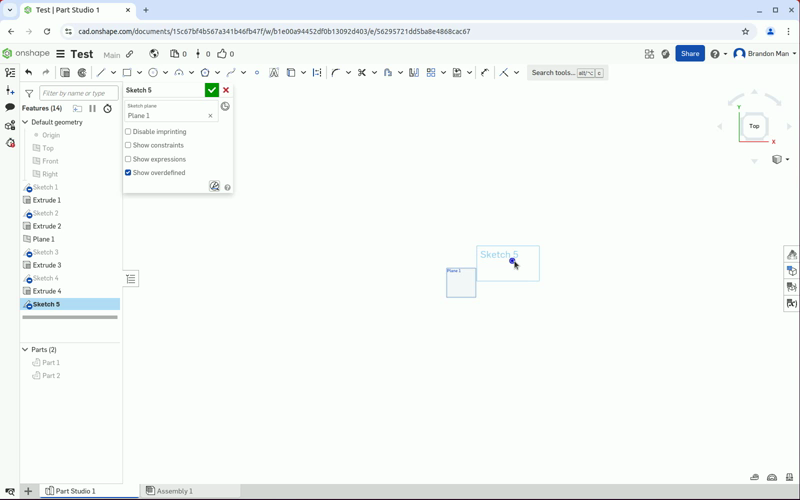
mouse_move(514, 259)
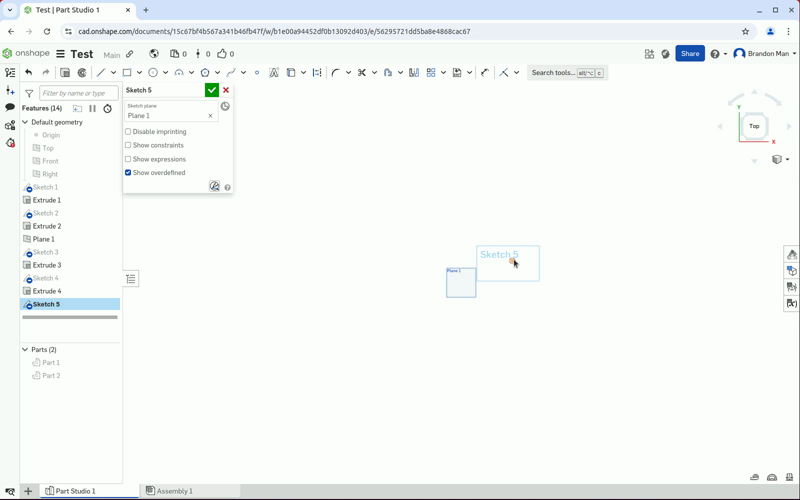
scroll(6)
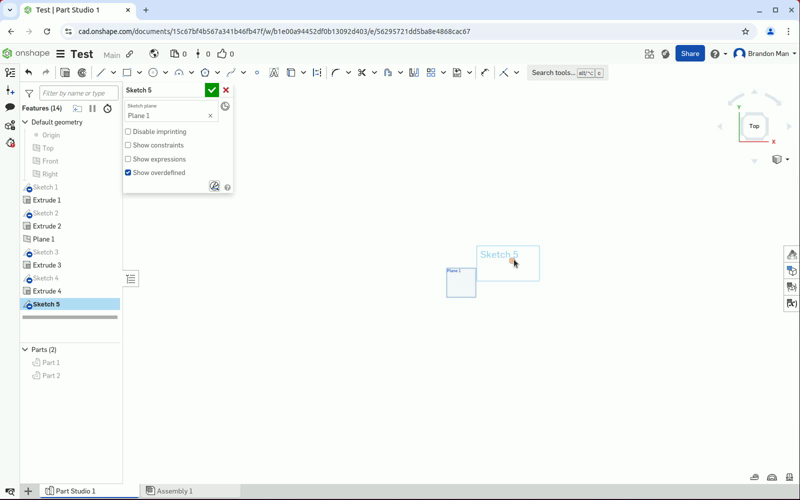
scroll(6)
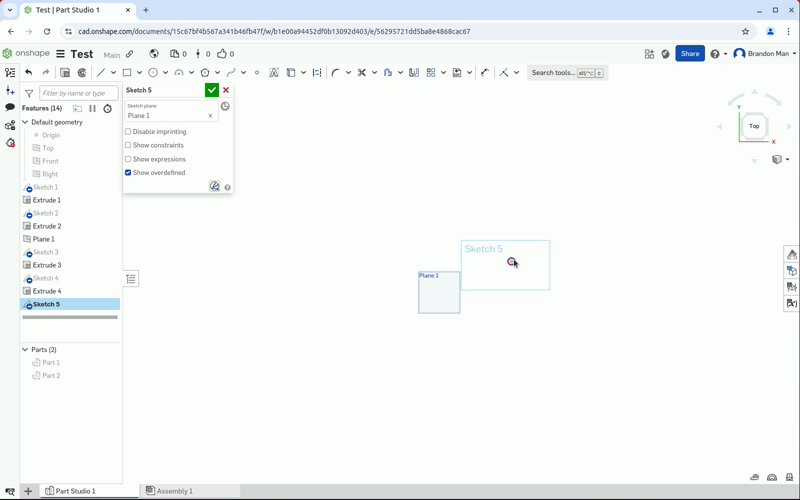
scroll(6)
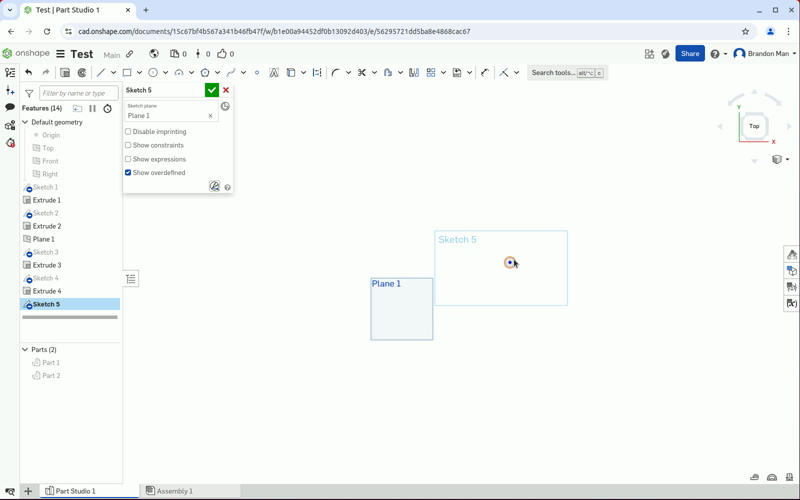
scroll(6)
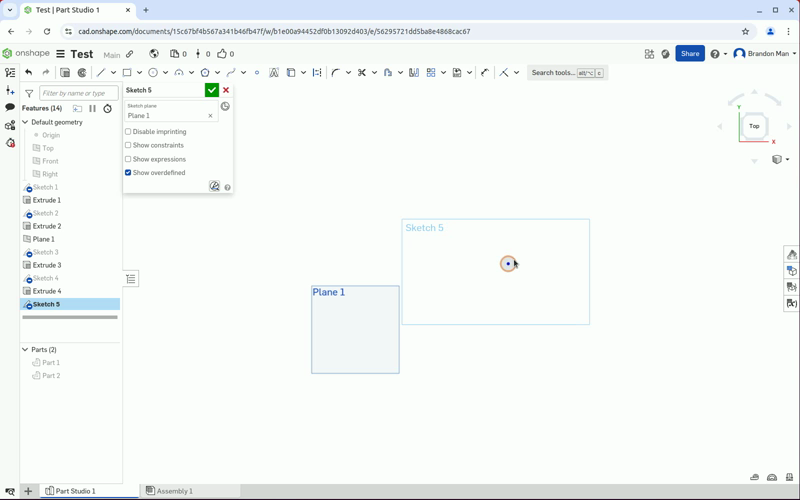
scroll(6)
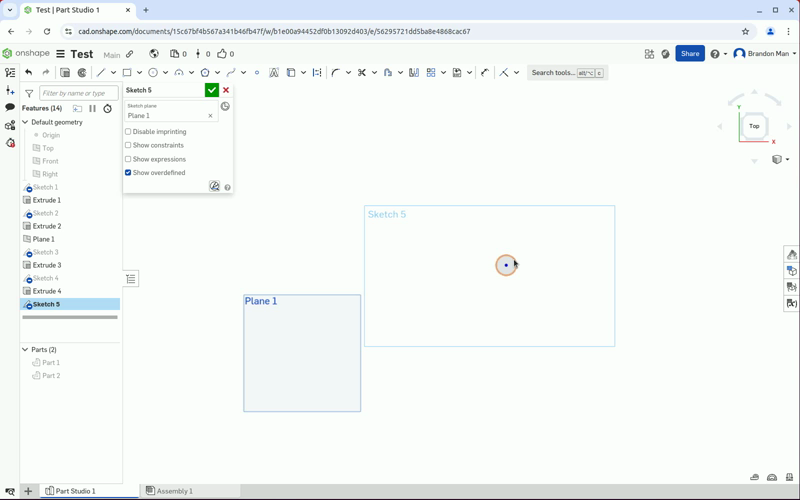
scroll(6)
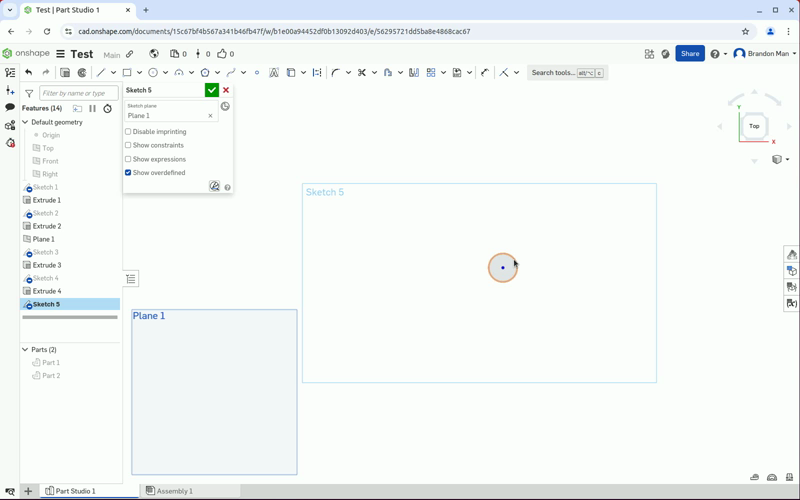
scroll(6)
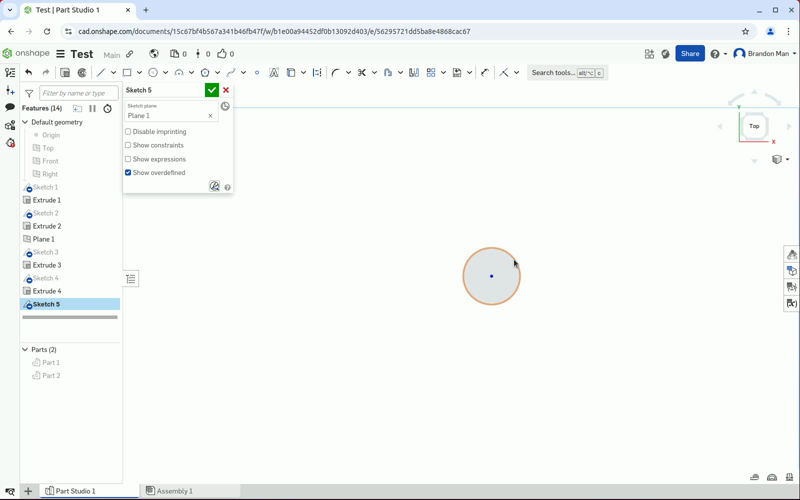
click(514, 259)
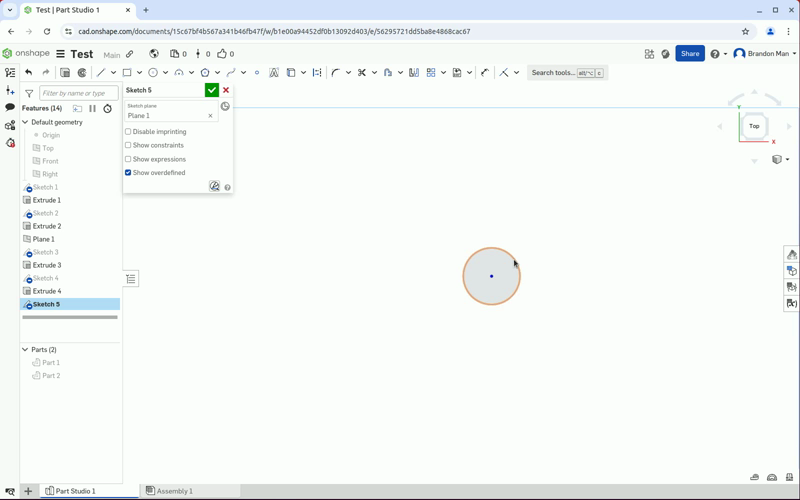
scroll(-6)
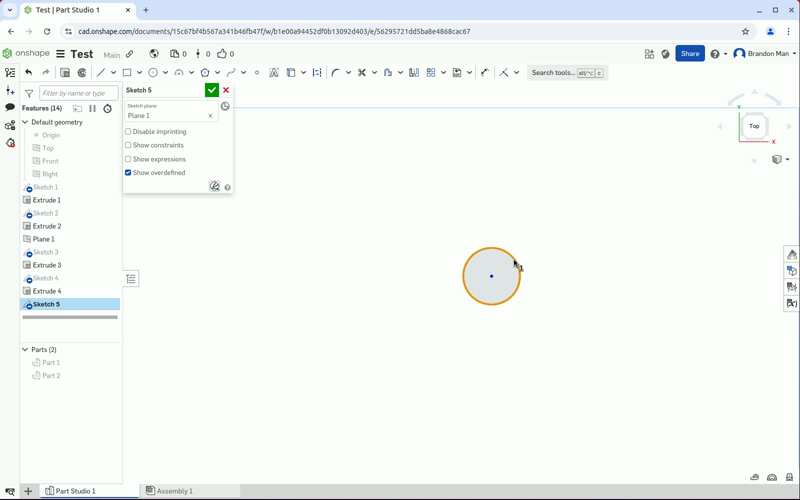
scroll(-6)
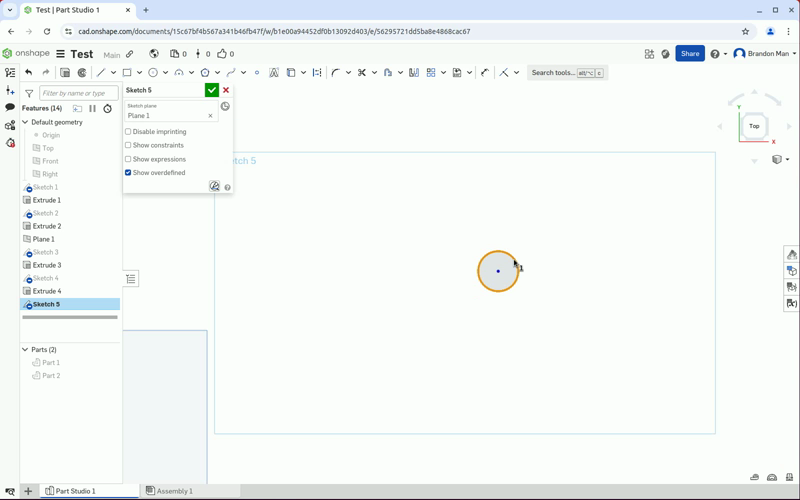
scroll(-6)
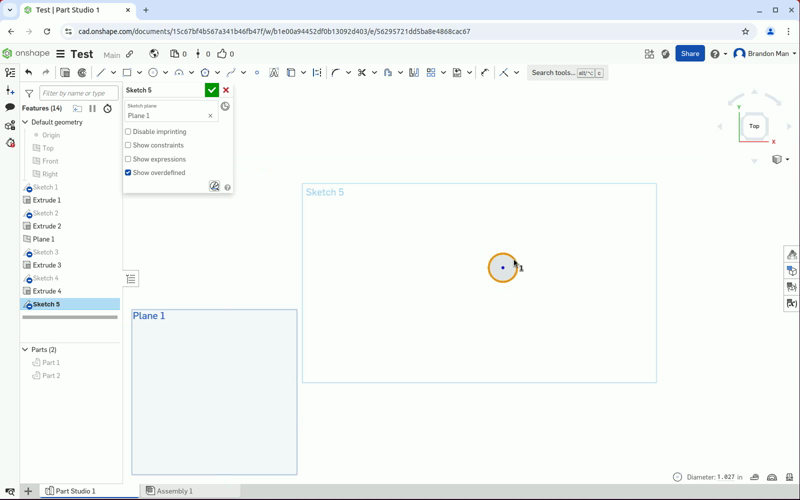
scroll(-6)
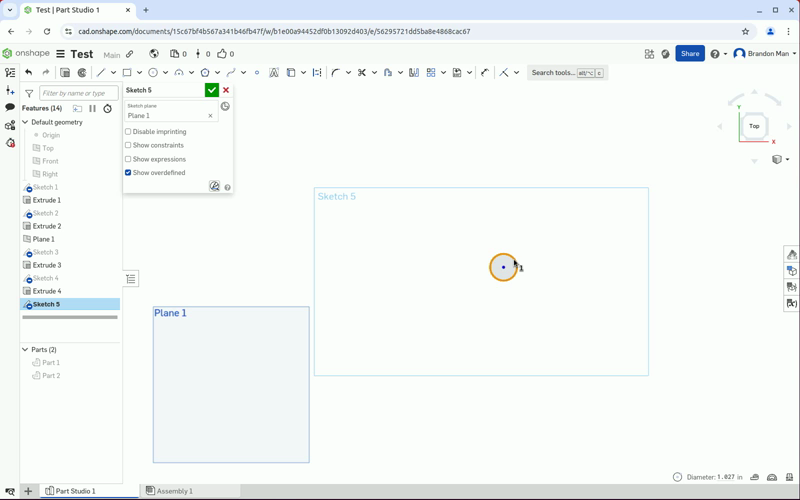
scroll(-6)
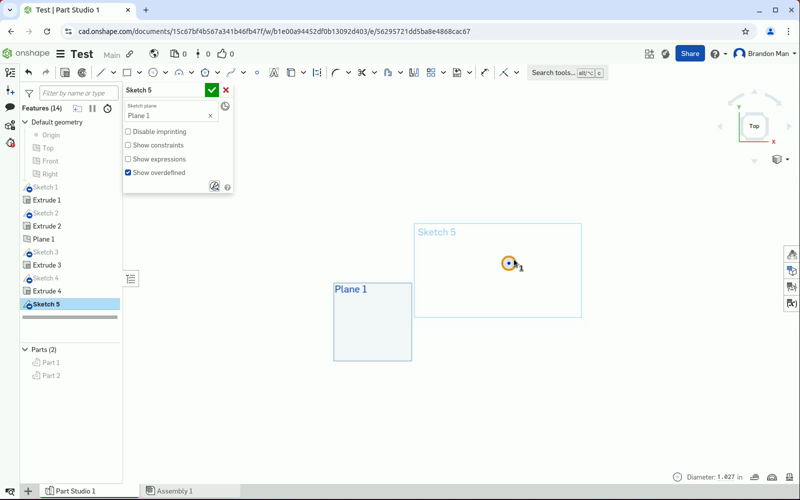
scroll(-6)
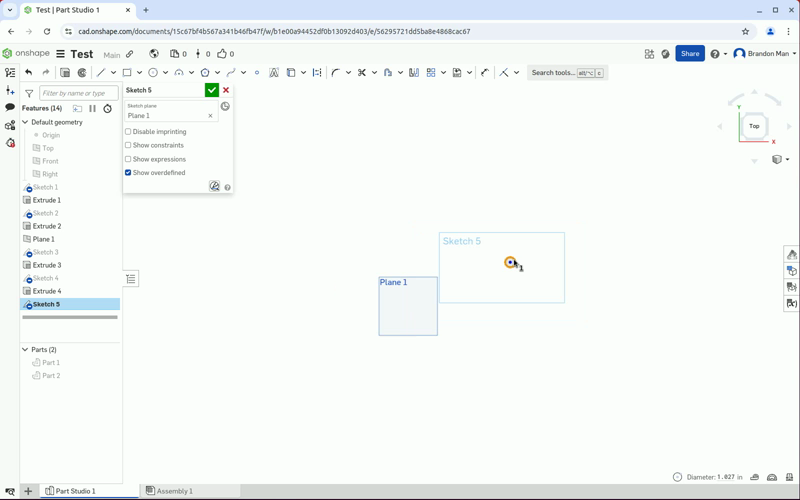
scroll(-6)
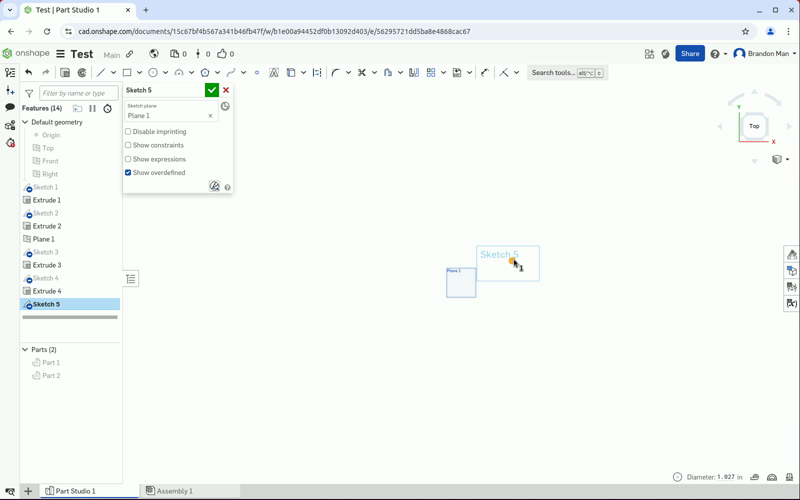
mouse_move(73, 352)
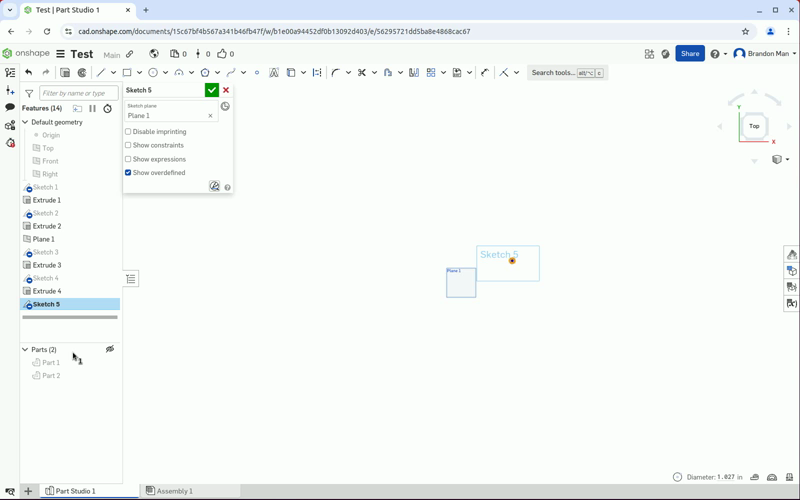
key(shift+y)
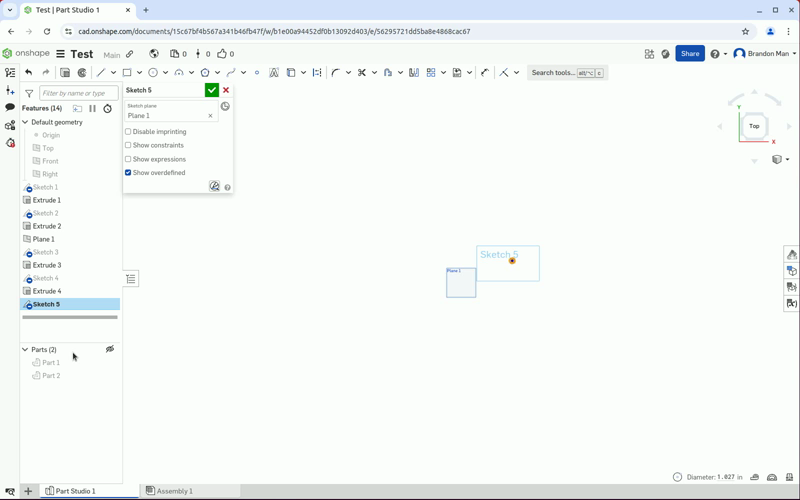
key(shift+e)
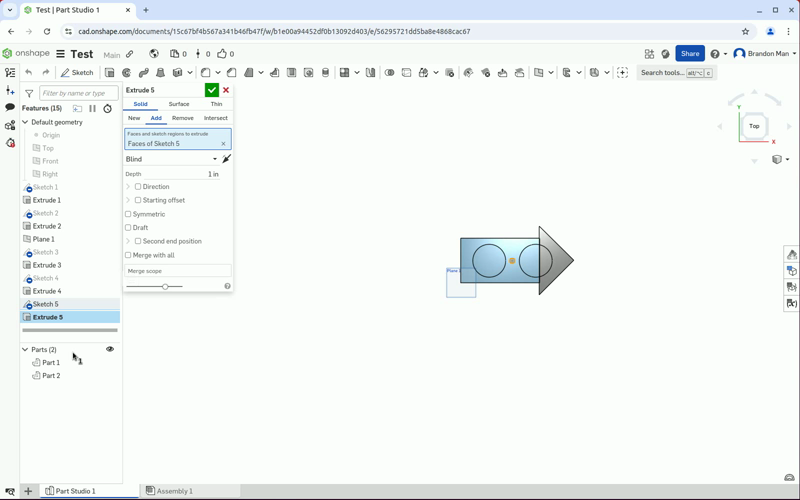
mouse_move(143, 106)
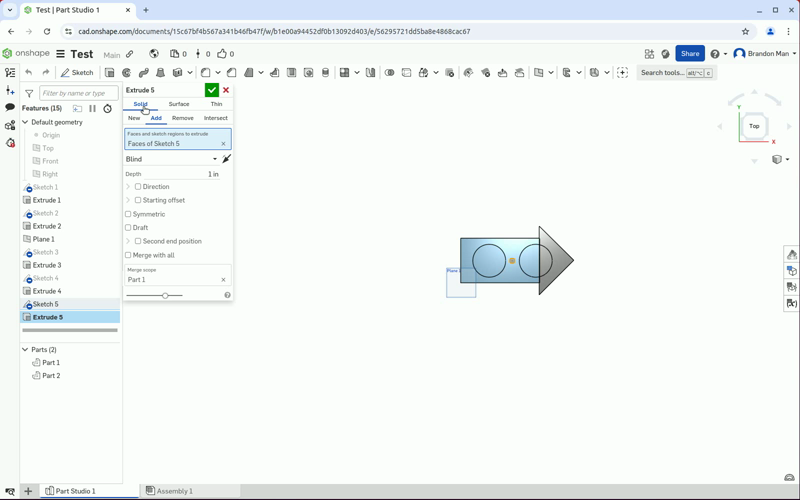
click(143, 106)
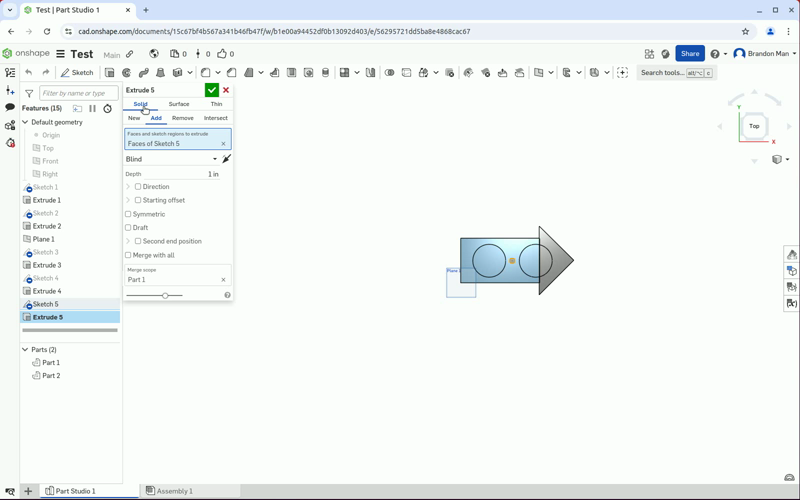
mouse_move(186, 120)
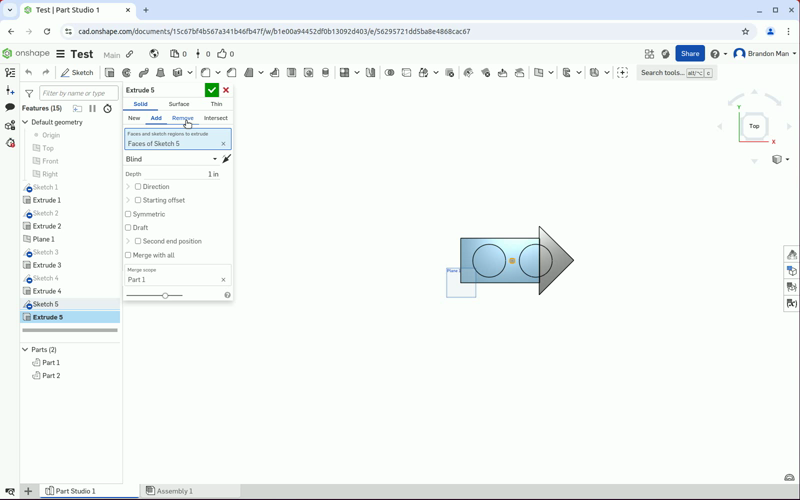
click(186, 120)
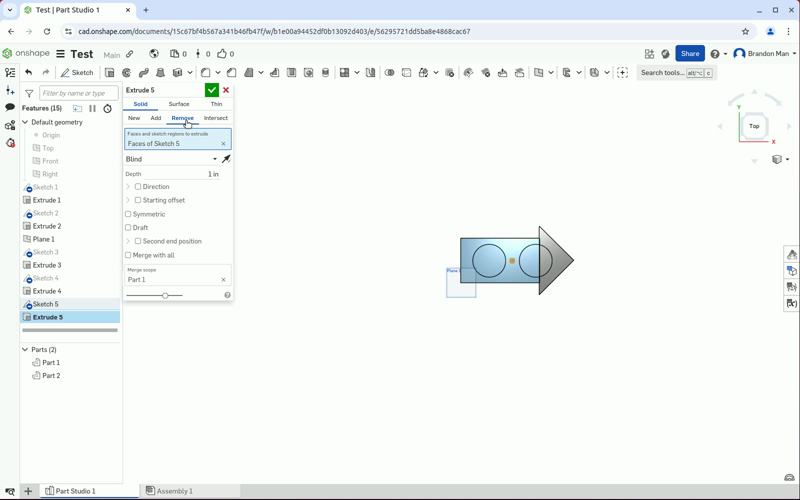
key(tab, 4)
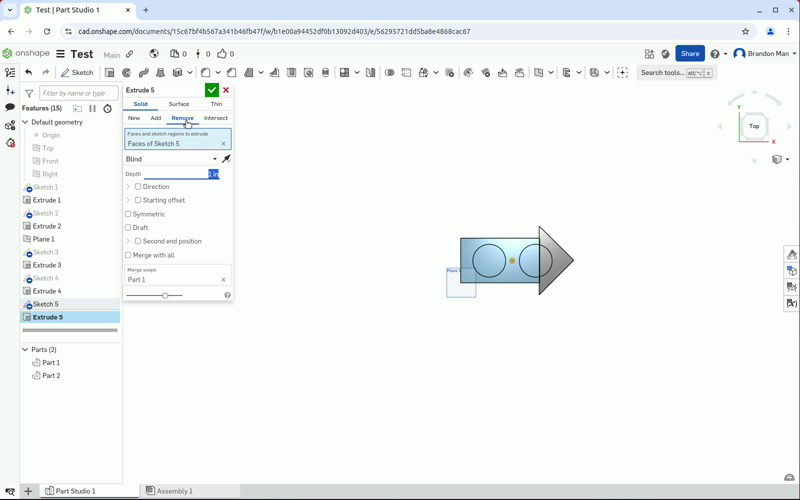
text(9.628)
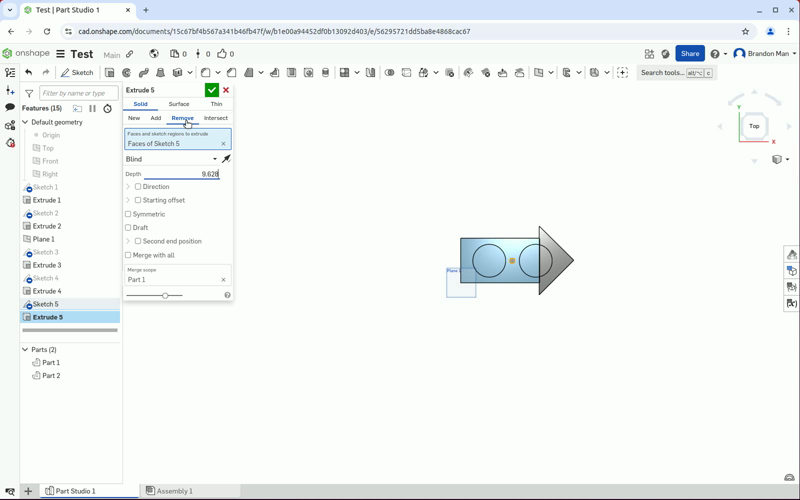
key(tab, 6)
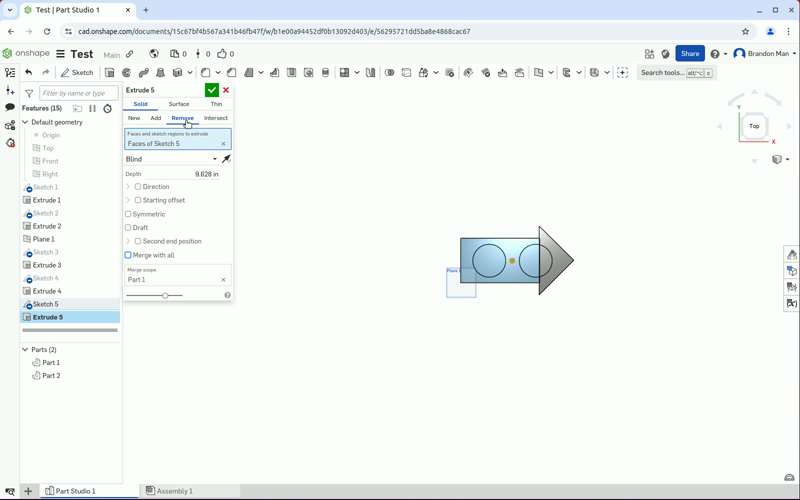
key(space)
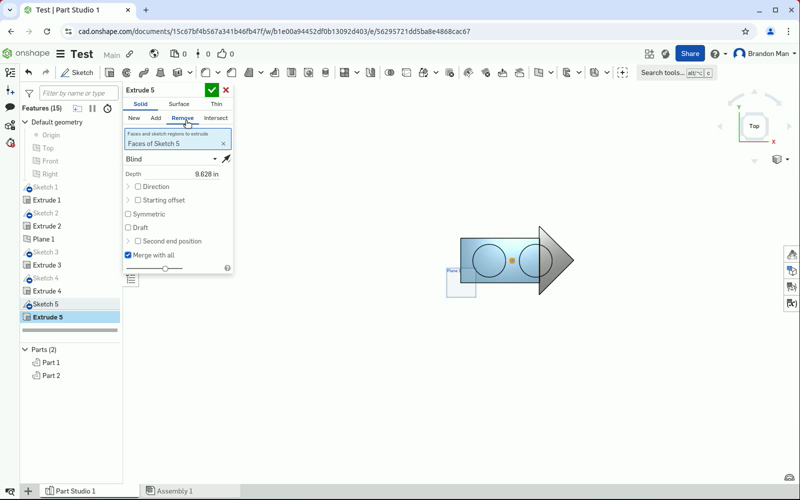
key(enter)
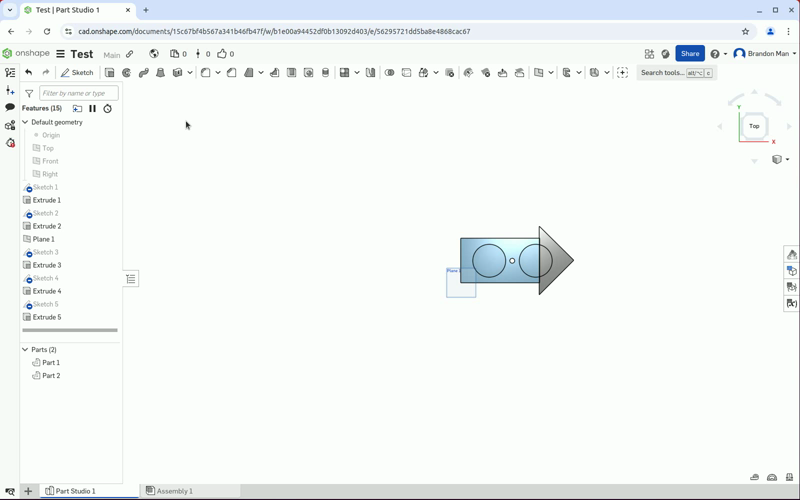
key(shift+h)
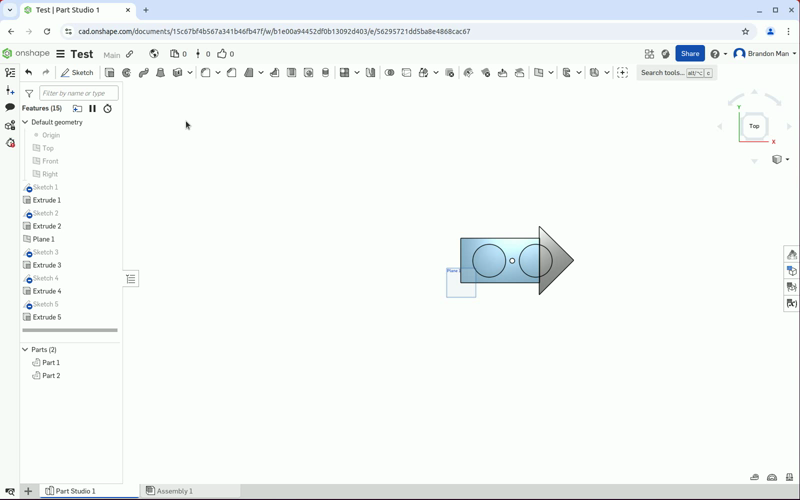
key(shift+h)
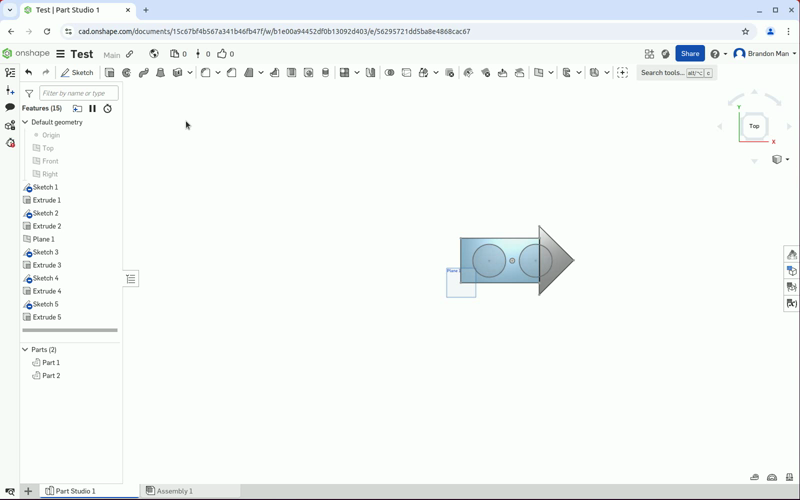
key(shift+7)
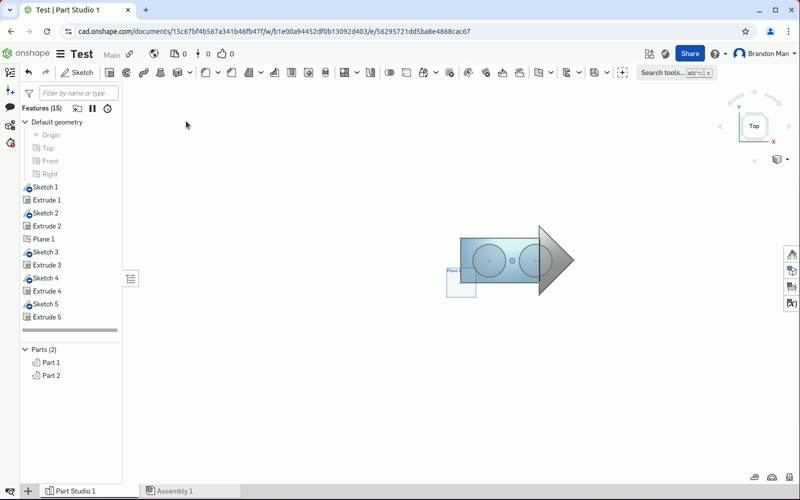
key(up, 3)
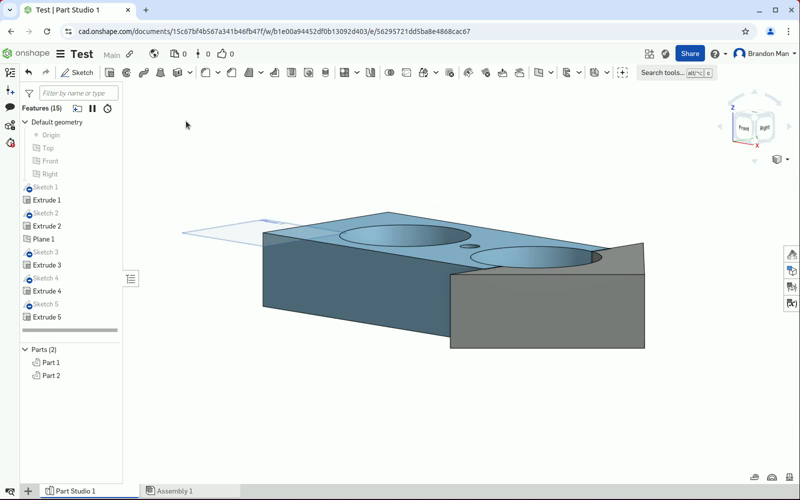
key(left, 3)
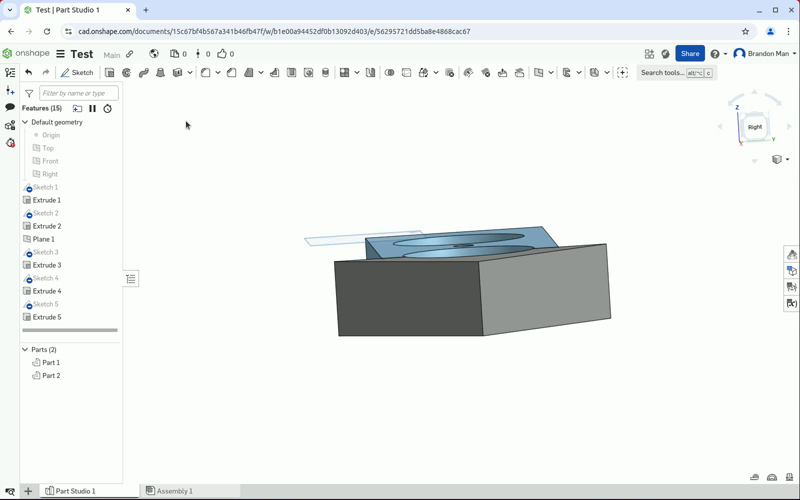
key(right, 3)
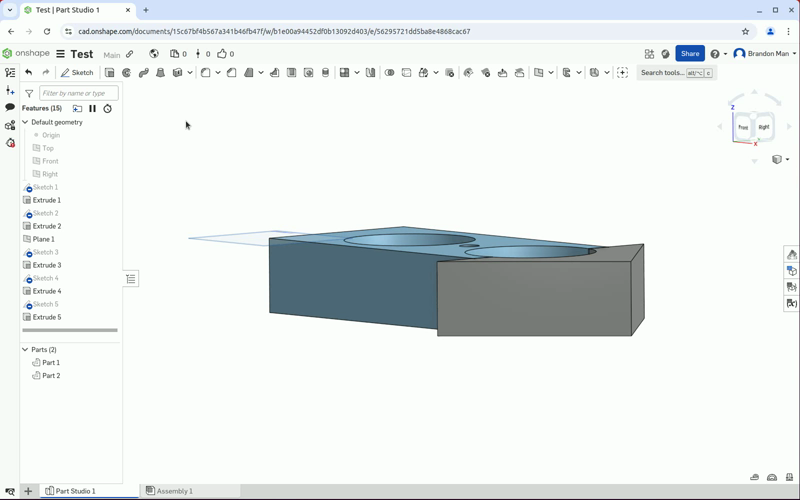
key(down, 3)
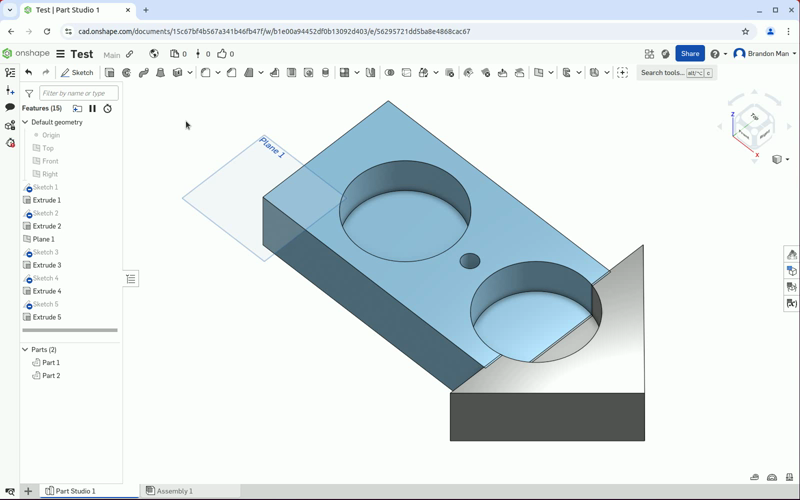
mouse_move(73, 189)
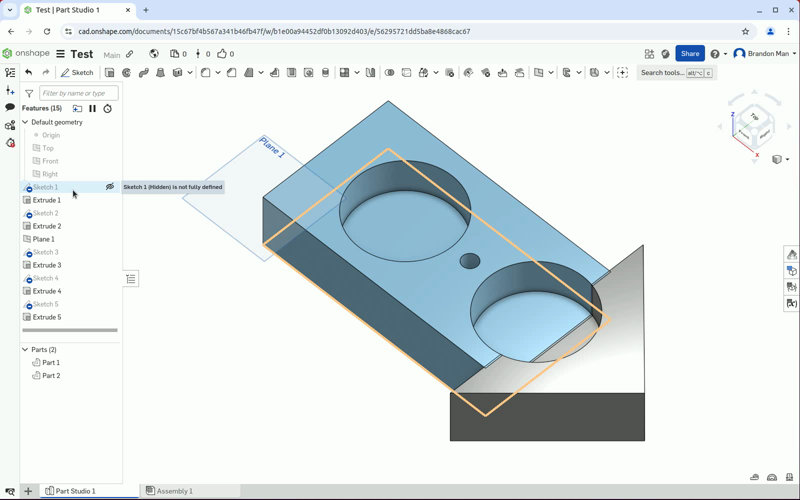
click(73, 189)